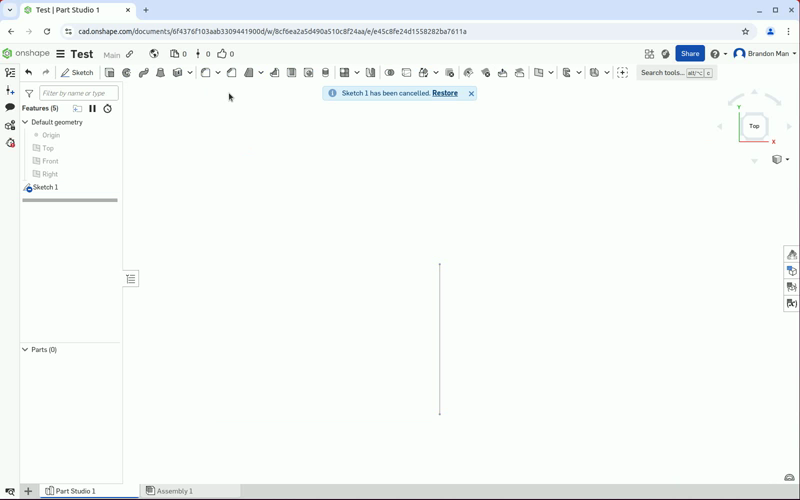
key(shift+h)
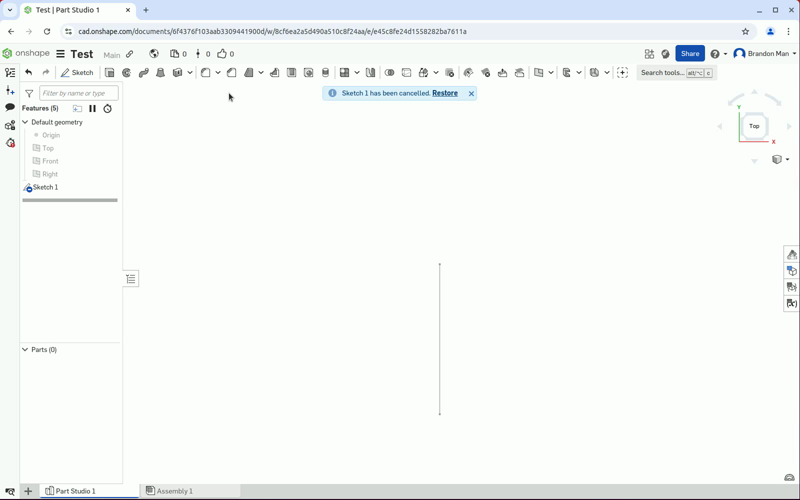
key(shift+s)
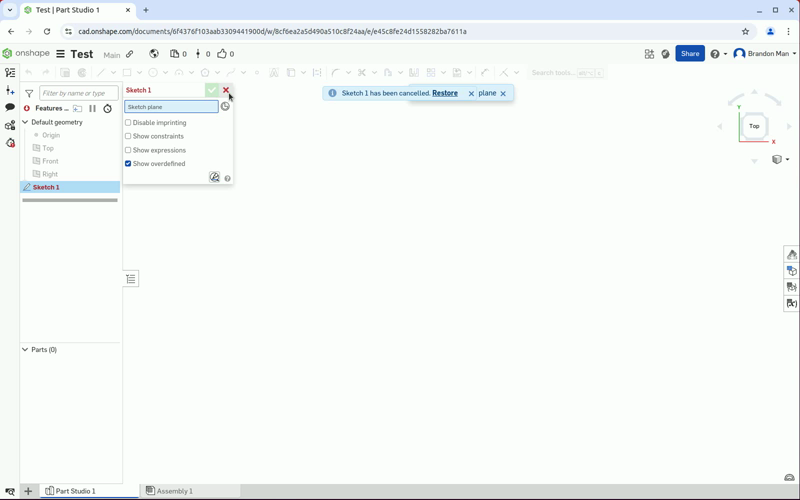
mouse_move(73, 150)
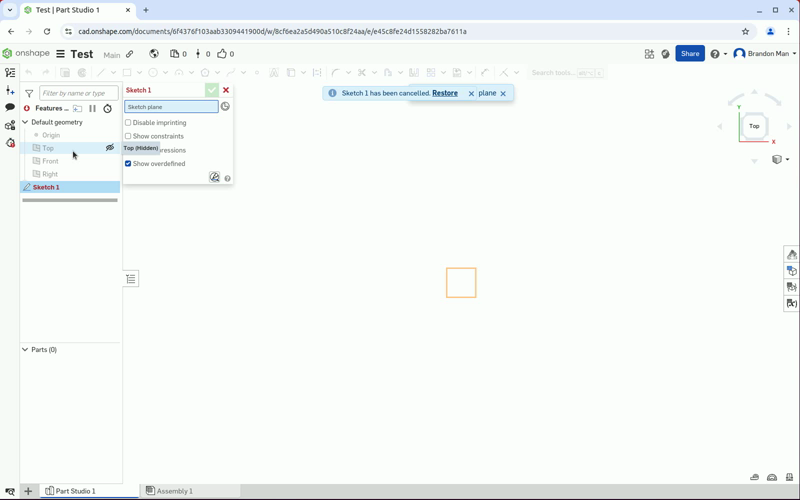
click(73, 150)
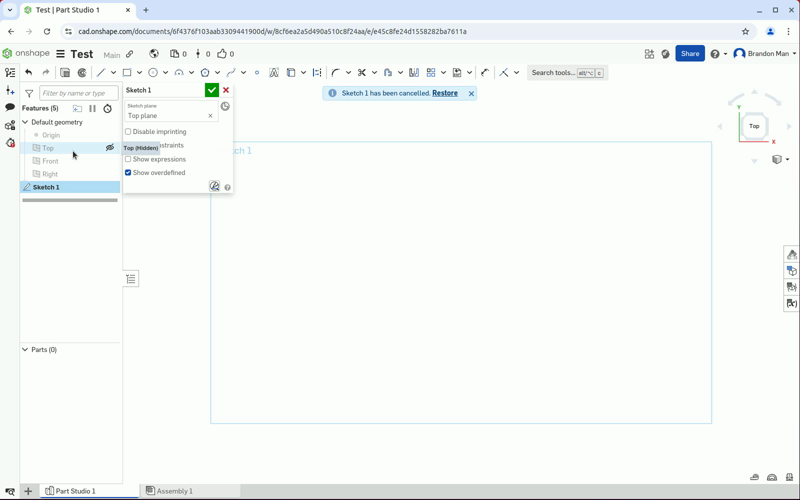
mouse_move(73, 352)
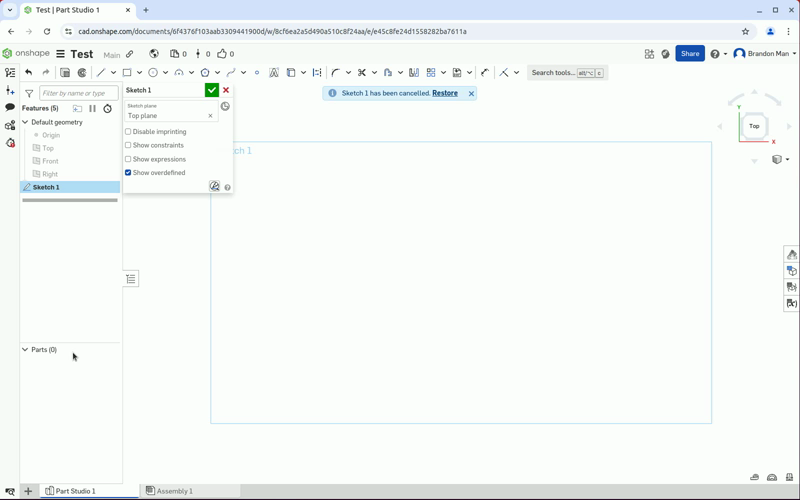
key(y)
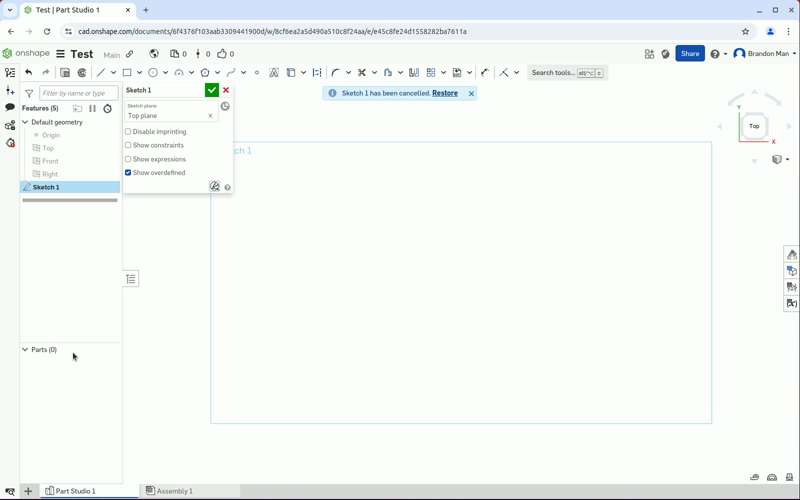
key(c)
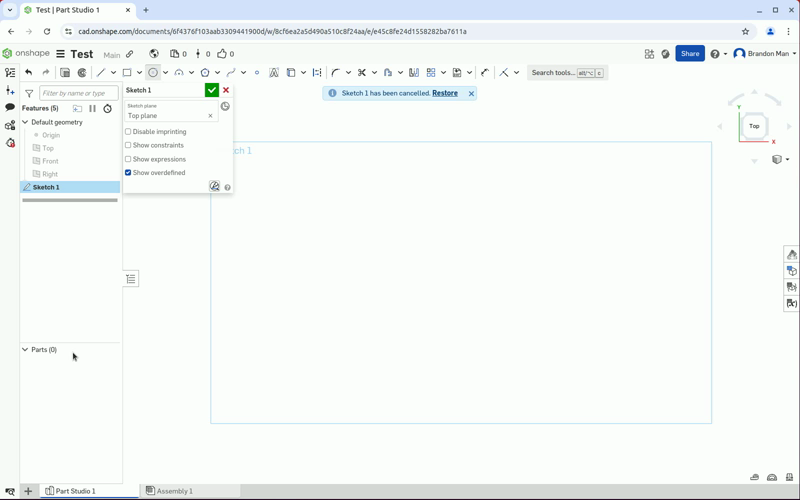
key_down(shift)
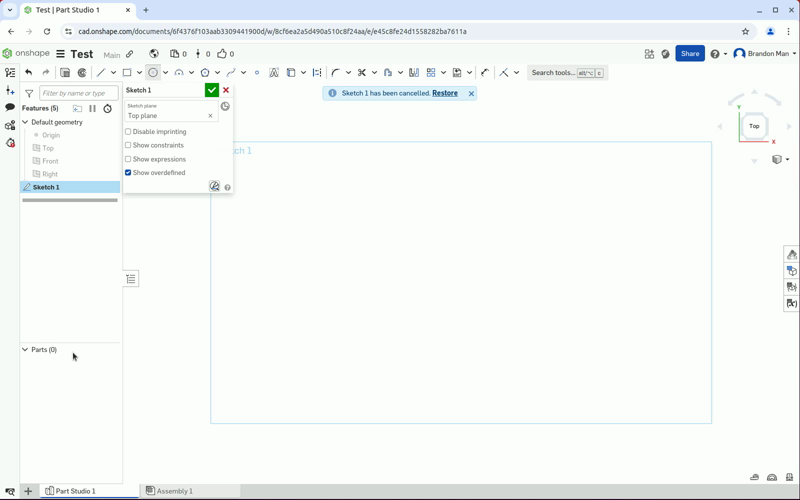
mouse_move(461, 282)
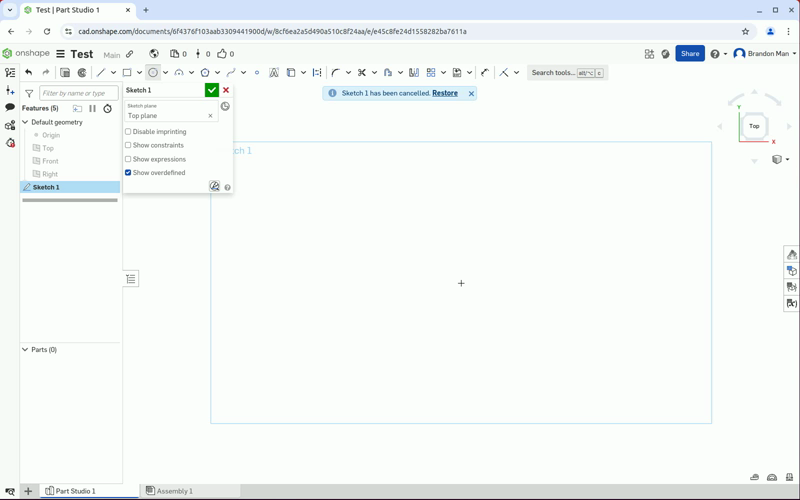
click(461, 282)
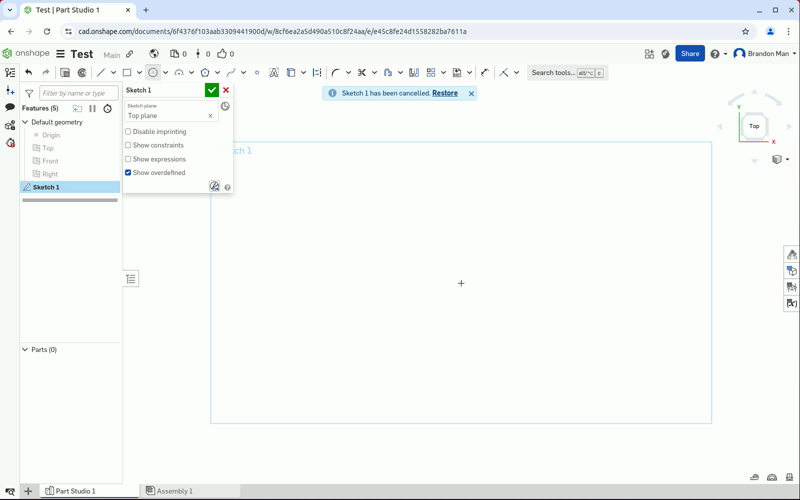
key_up(shift)
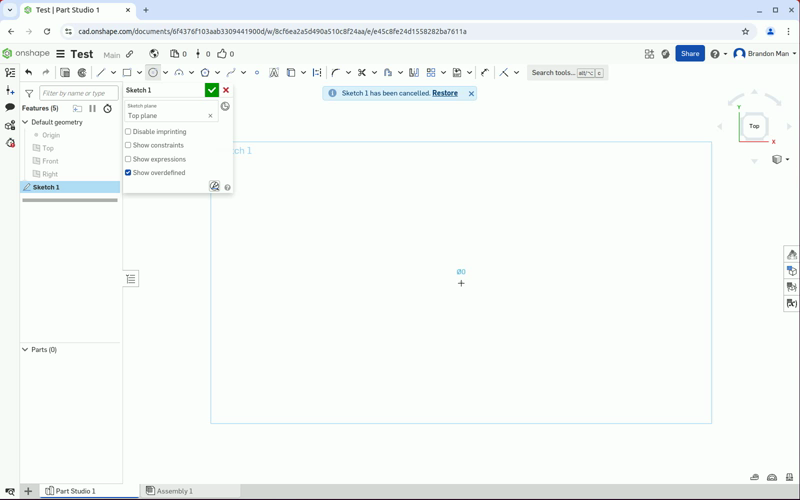
mouse_move(477, 282)
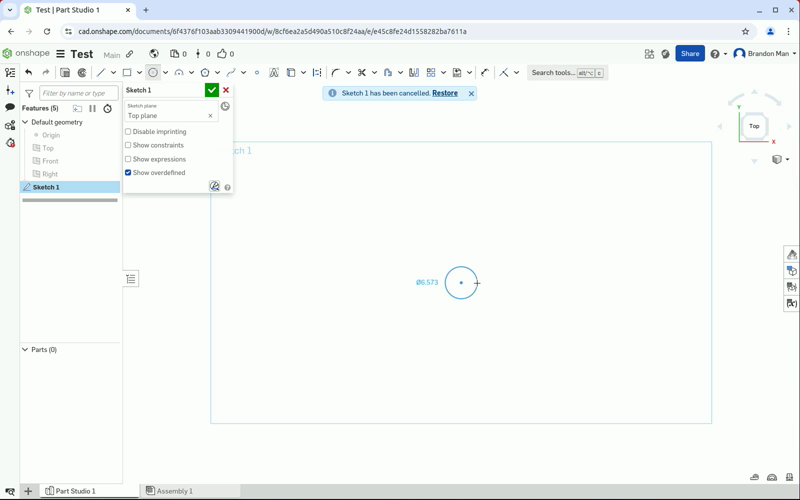
click(477, 282)
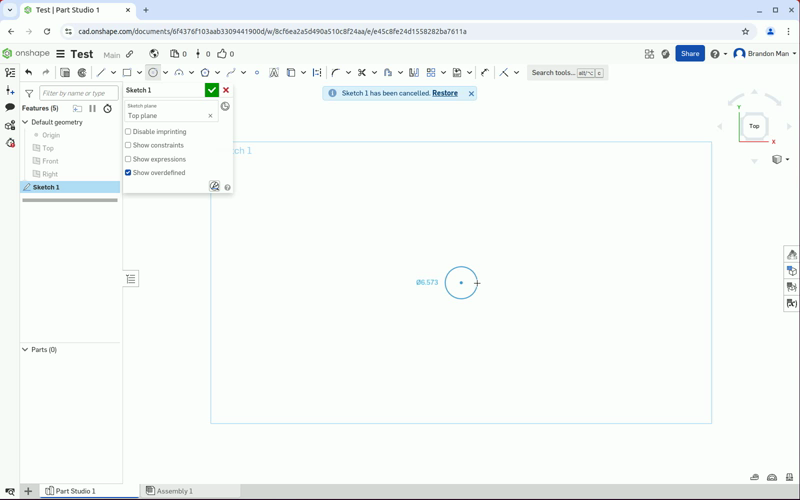
key(esc)
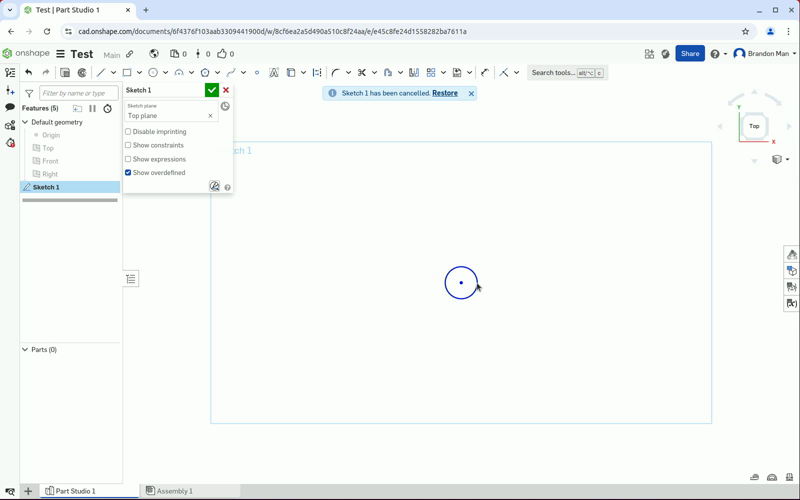
mouse_move(459, 292)
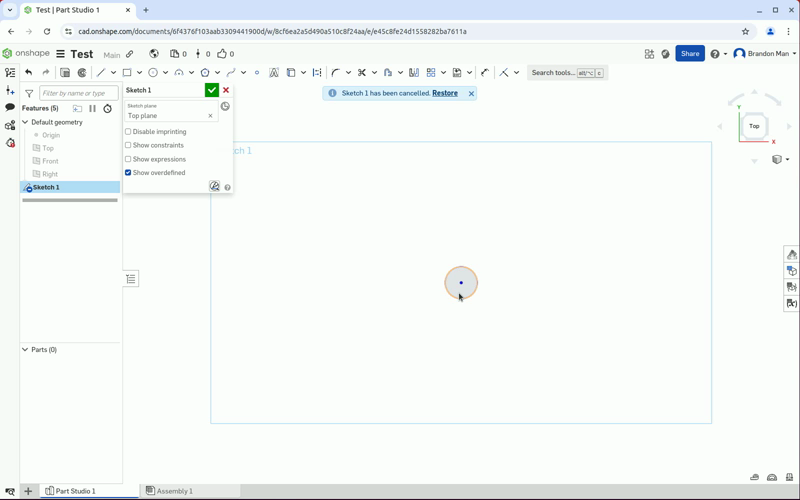
scroll(6)
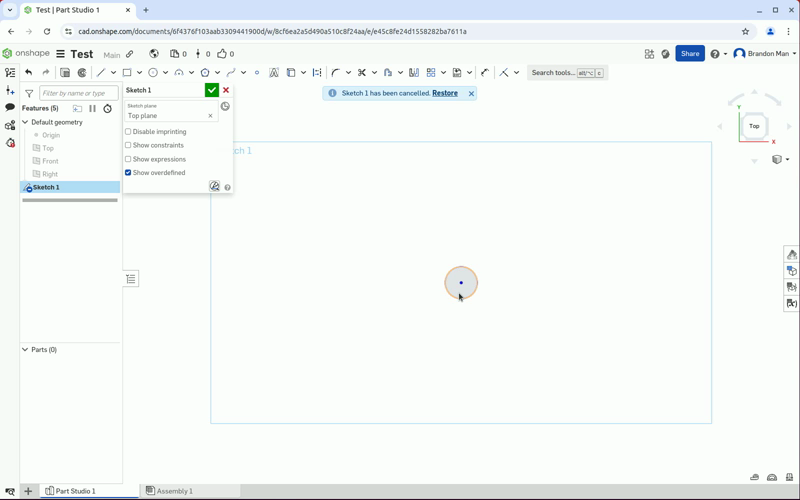
scroll(6)
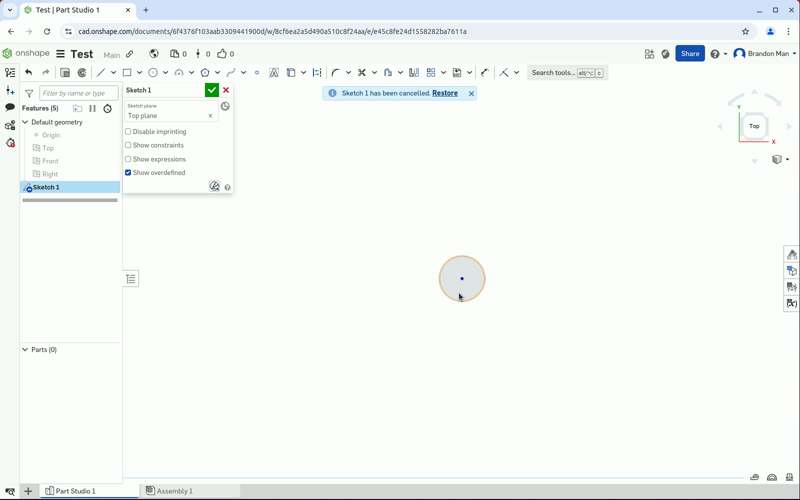
scroll(6)
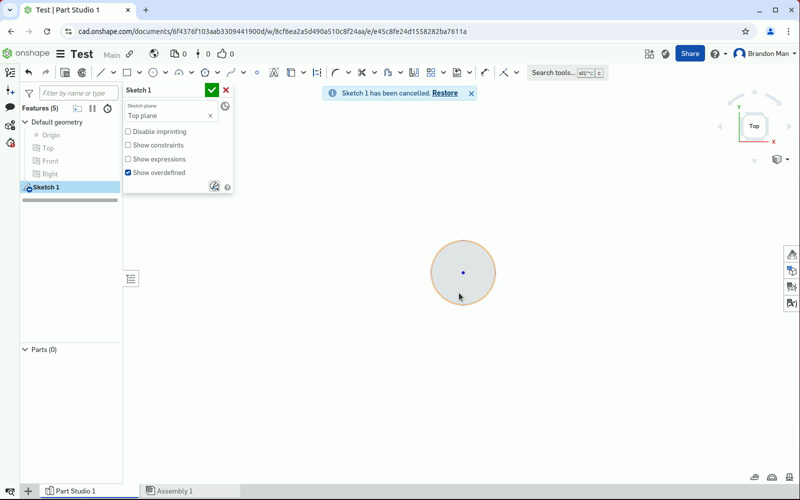
scroll(6)
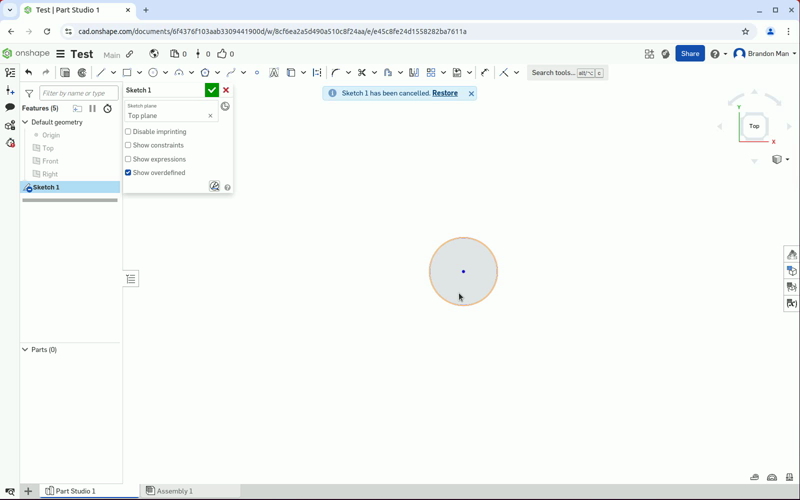
scroll(6)
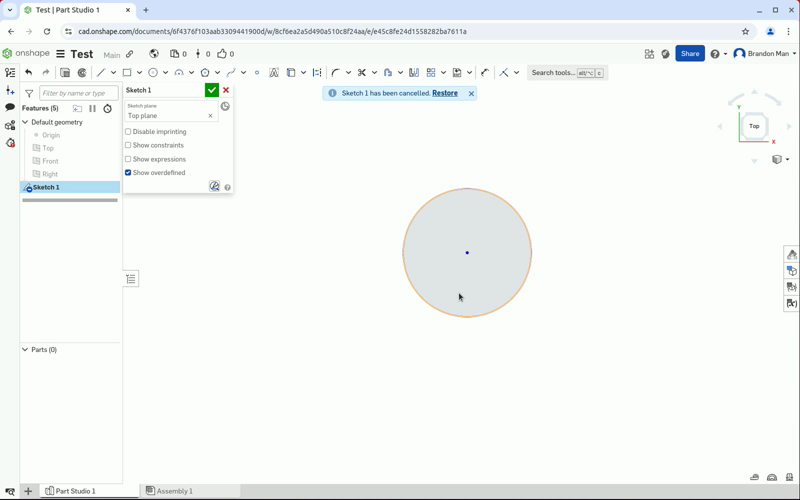
scroll(6)
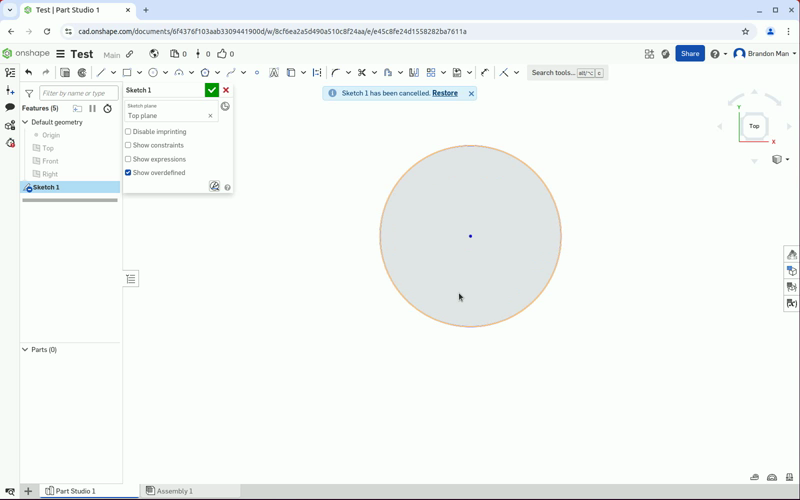
scroll(6)
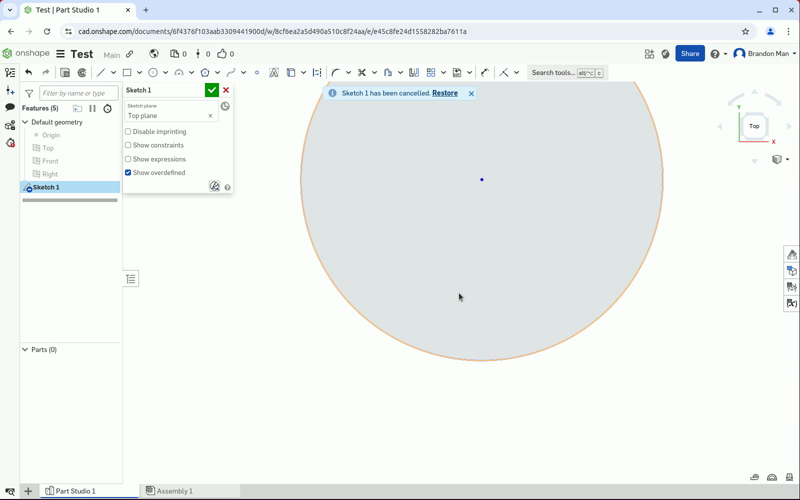
click(459, 292)
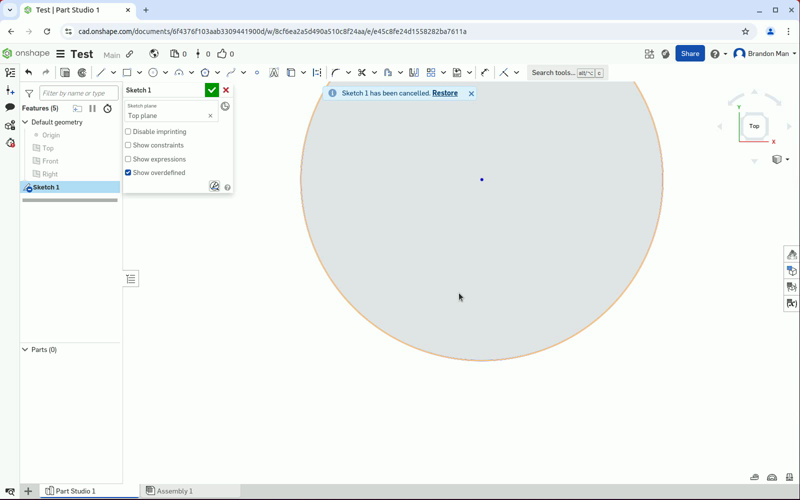
scroll(-6)
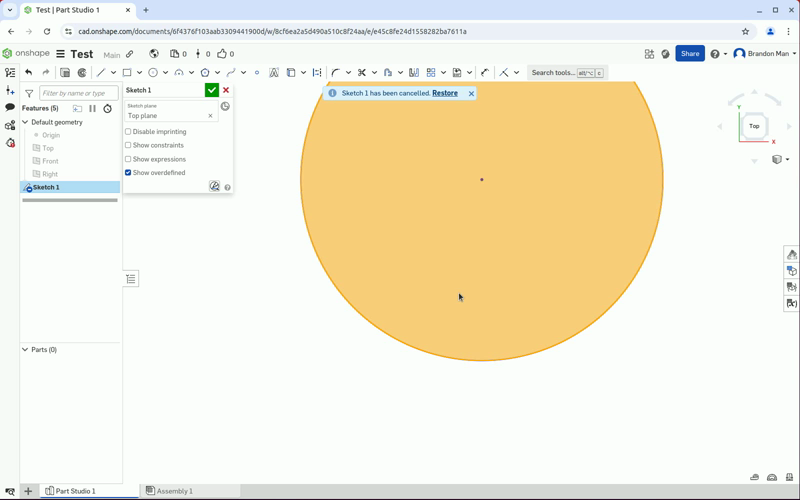
scroll(-6)
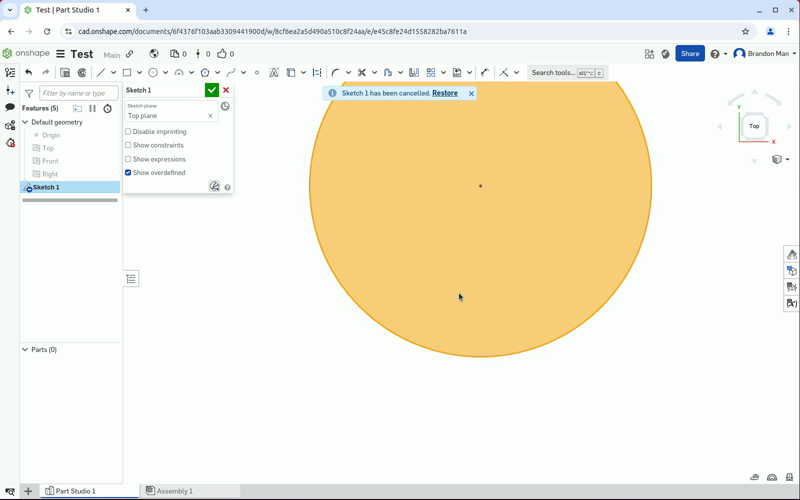
scroll(-6)
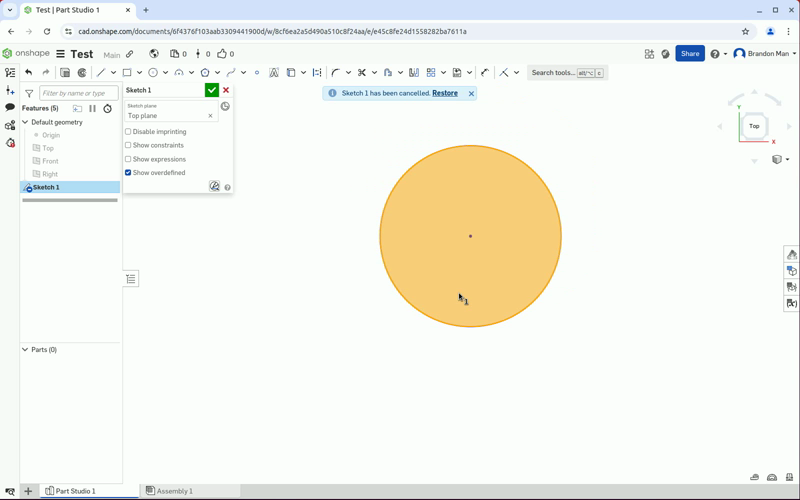
scroll(-6)
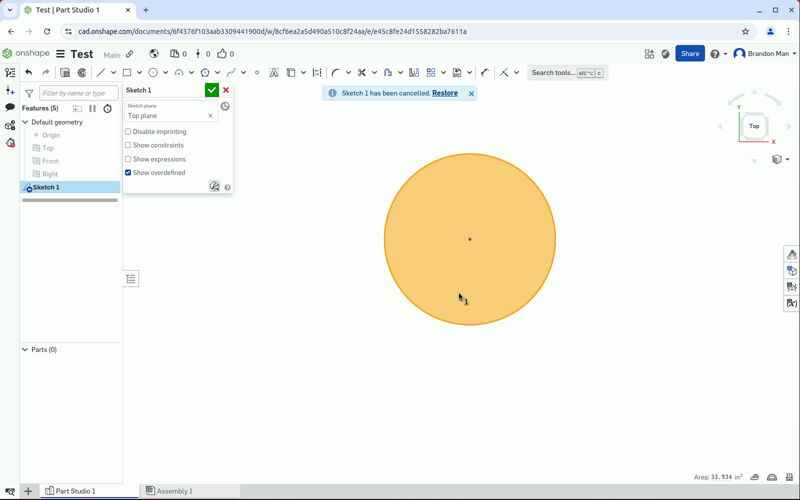
scroll(-6)
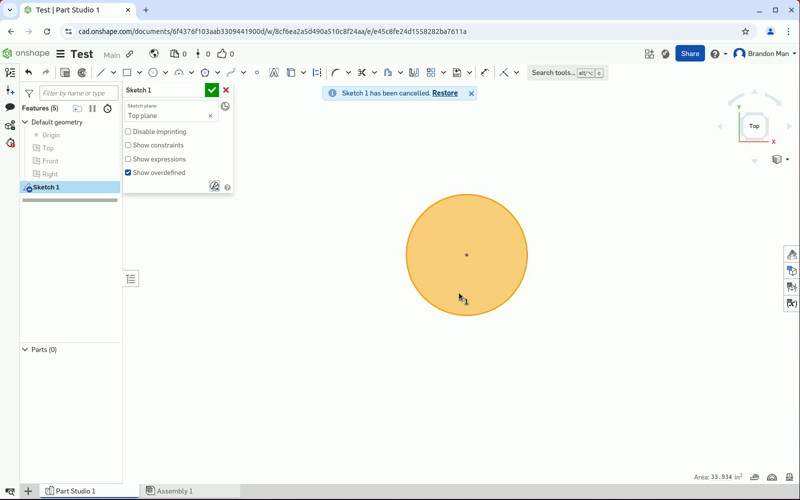
scroll(-6)
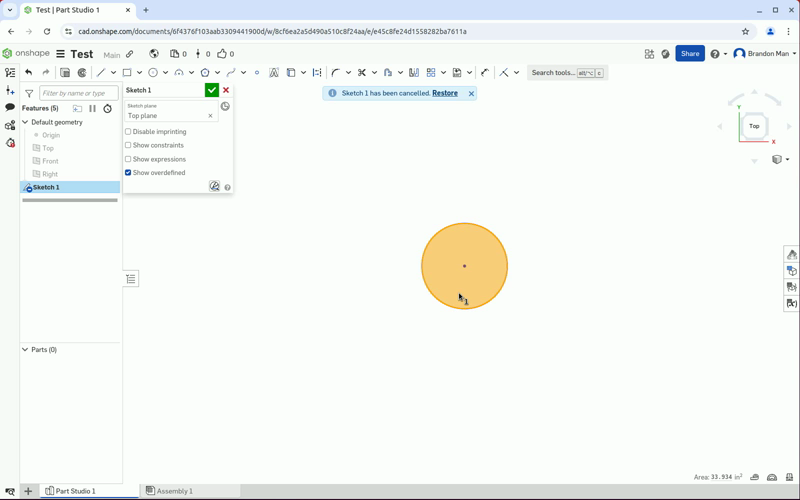
scroll(-6)
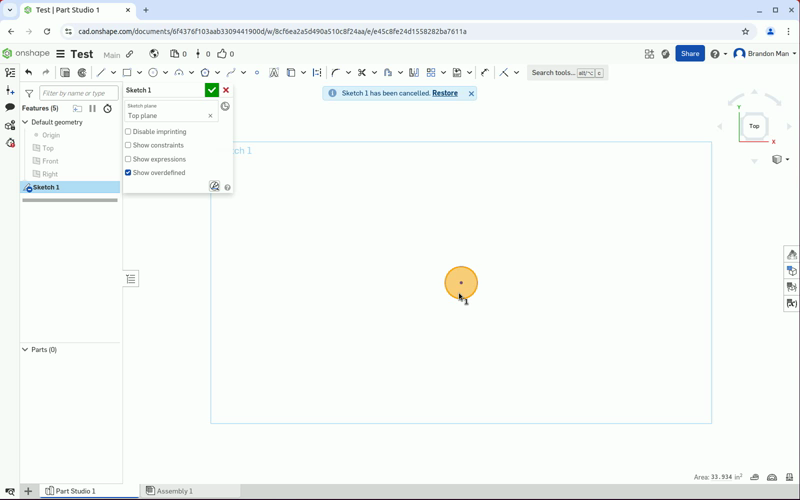
mouse_move(73, 352)
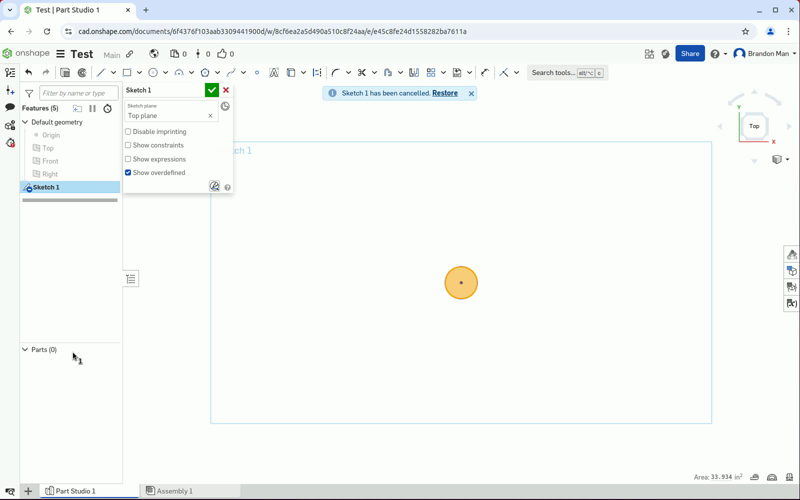
key(shift+y)
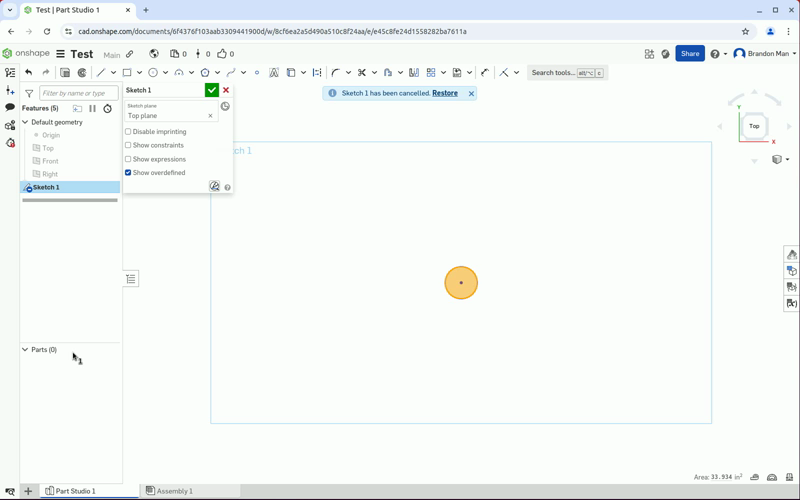
key(shift+e)
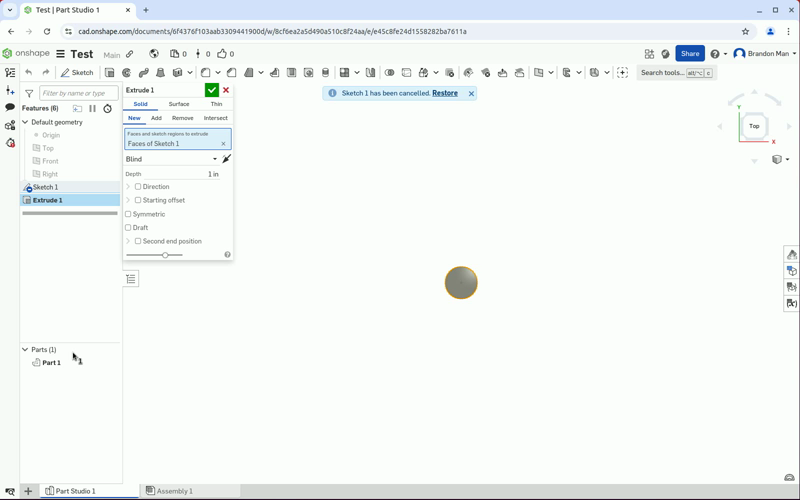
mouse_move(143, 106)
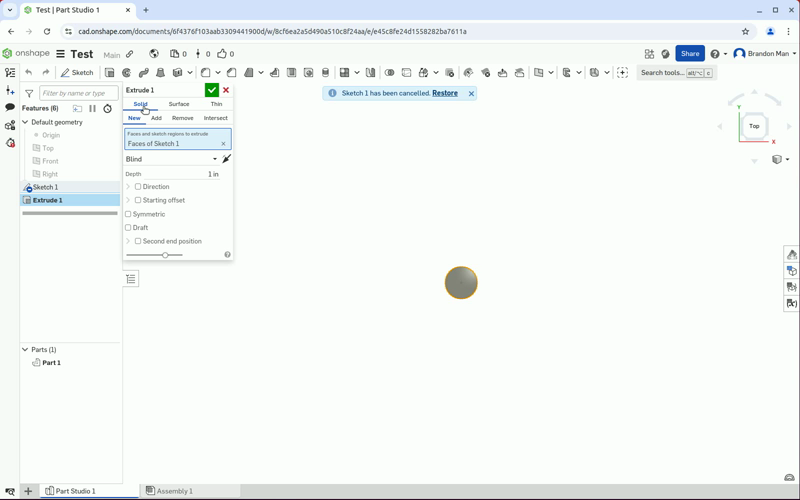
click(143, 106)
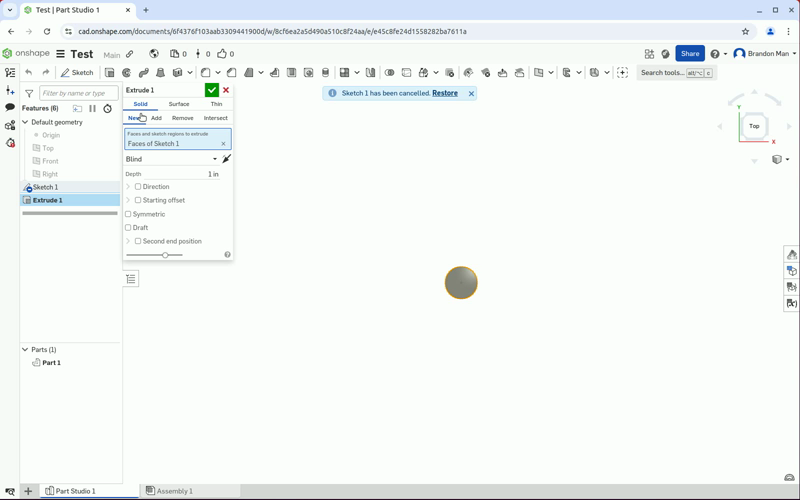
mouse_move(137, 120)
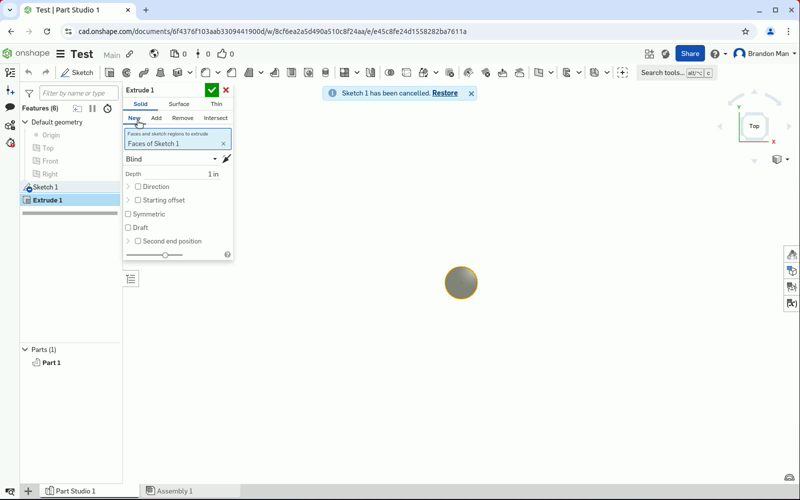
click(137, 120)
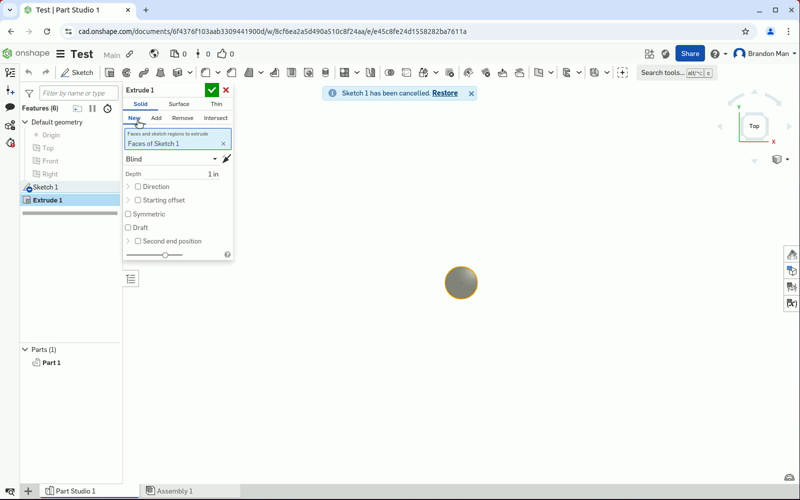
key(tab, 4)
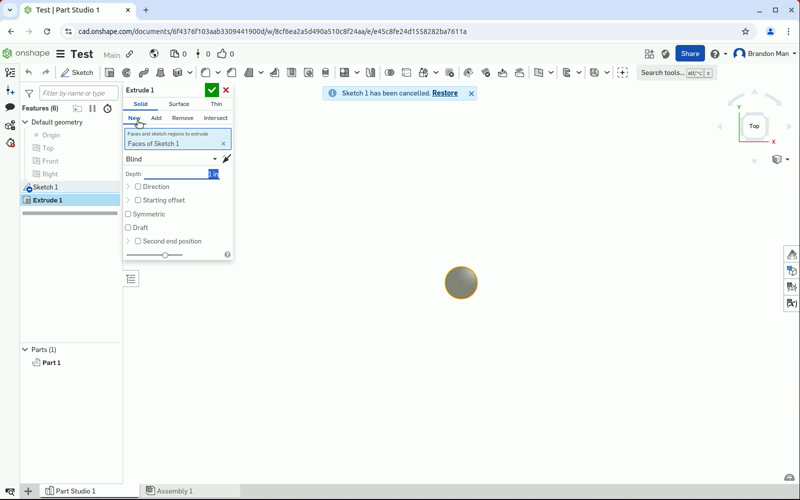
text(2.407)
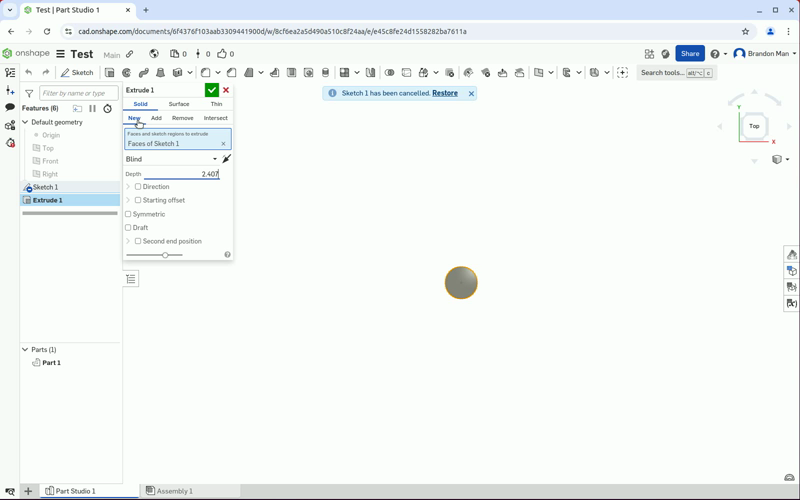
key(enter)
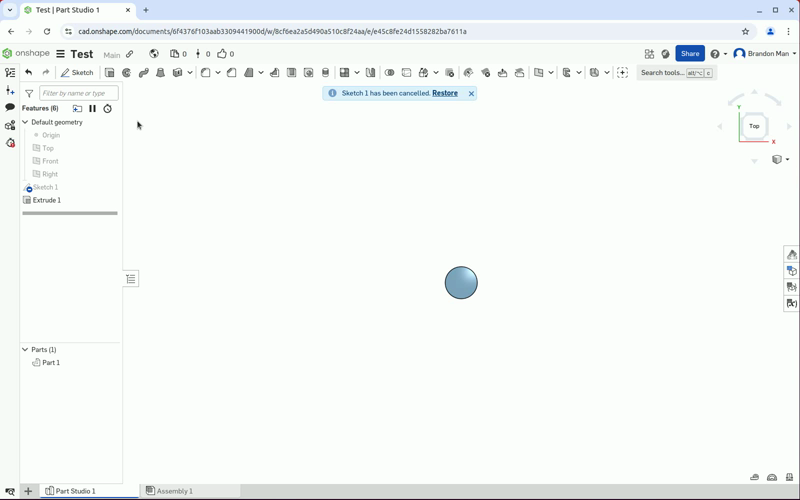
key(shift+h)
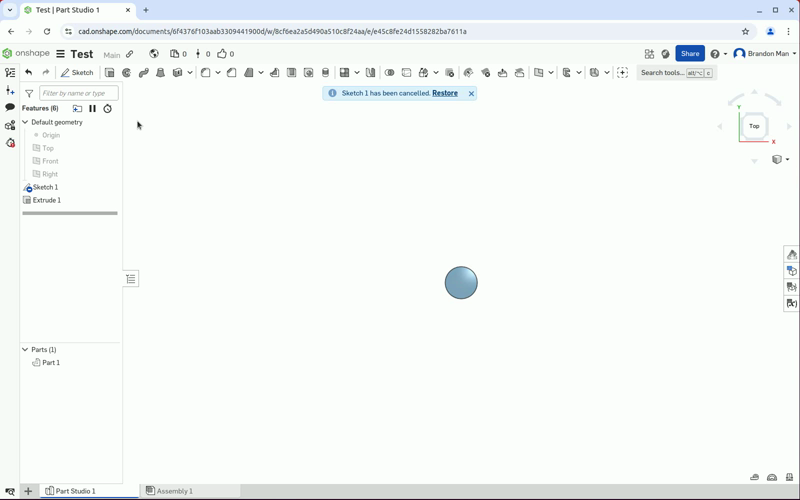
key(shift+h)
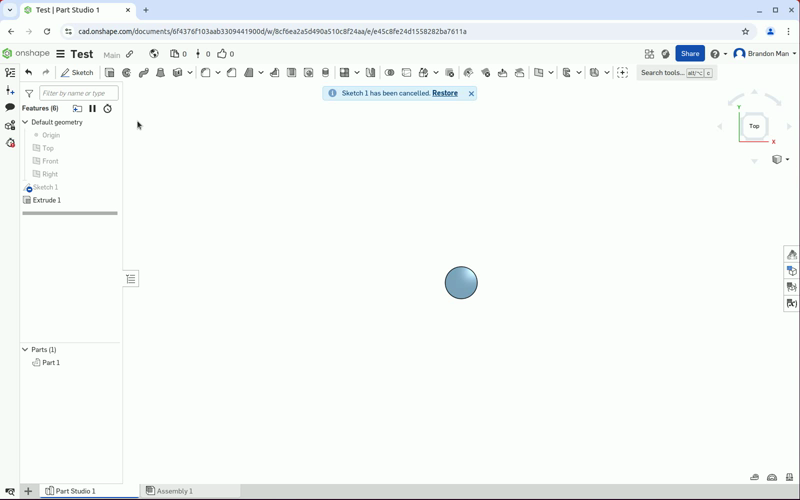
mouse_move(73, 189)
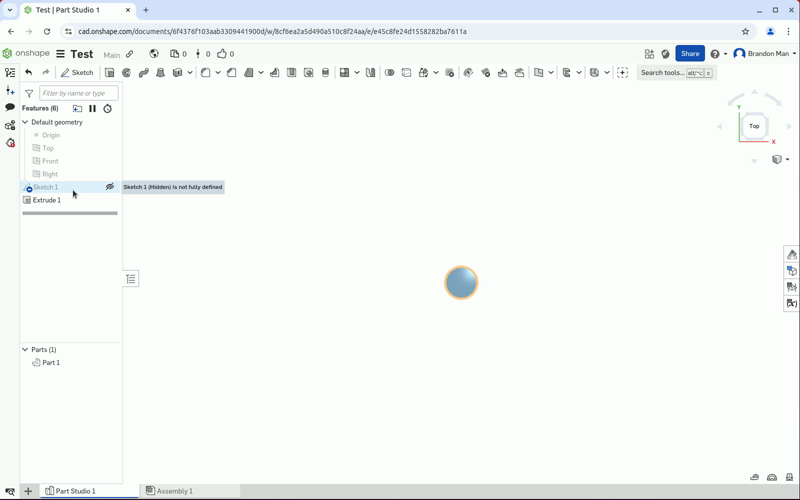
click(73, 189)
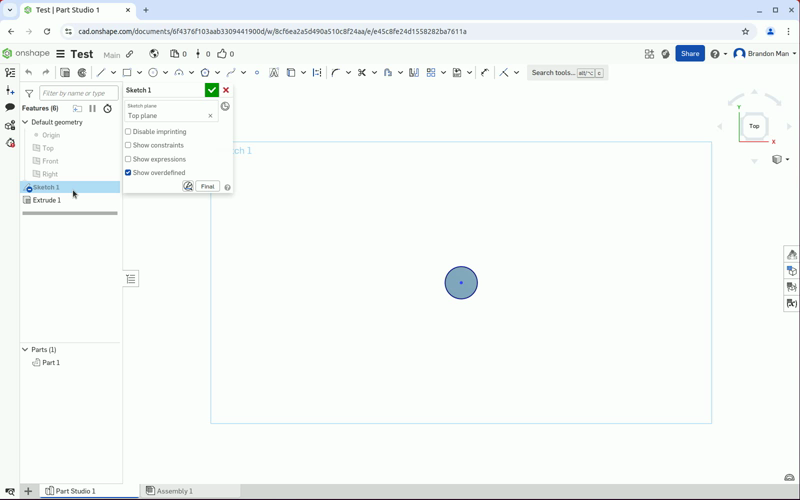
mouse_move(229, 92)
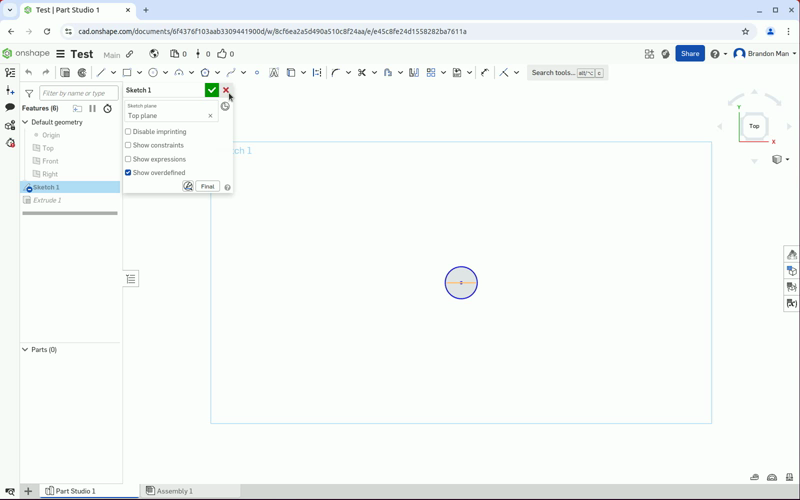
click(229, 92)
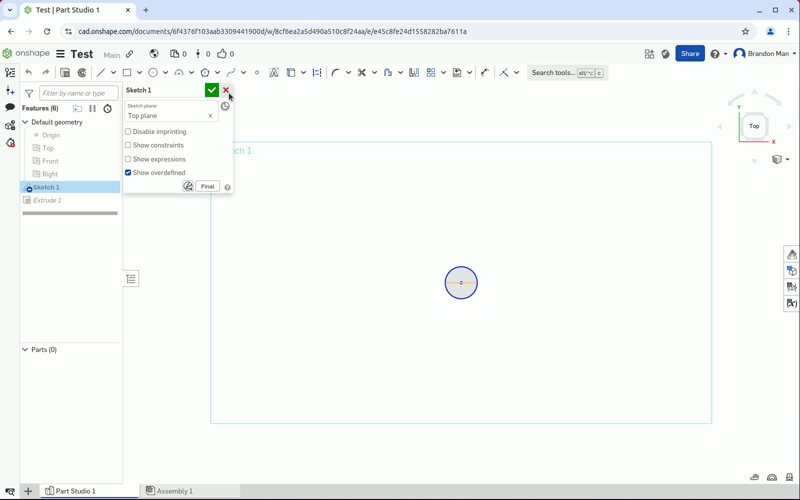
key(shift+s)
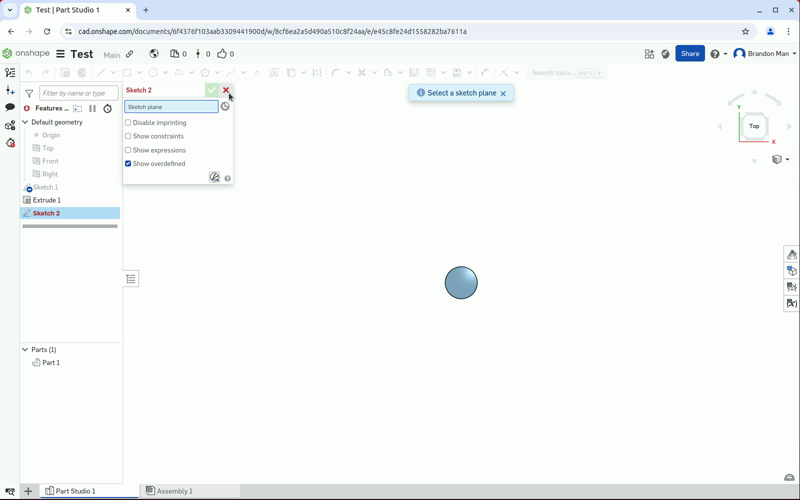
mouse_move(73, 150)
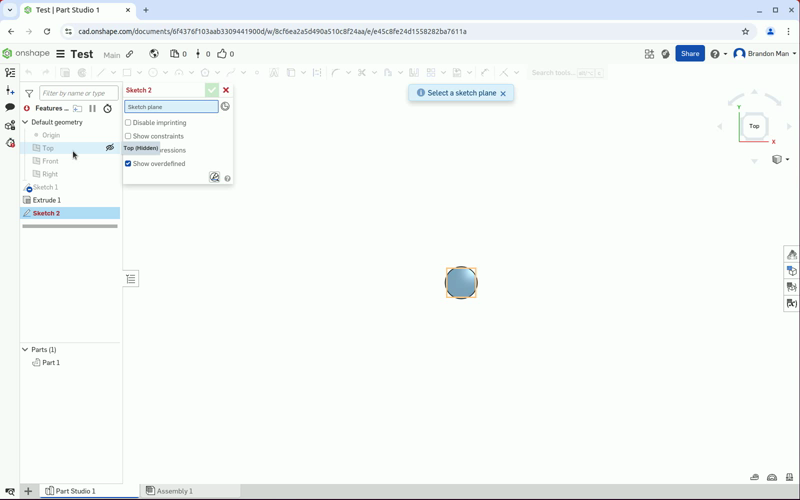
click(73, 150)
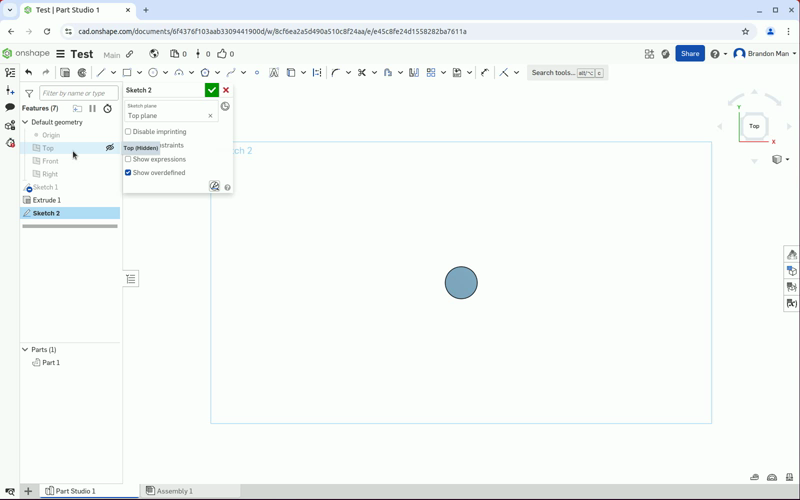
mouse_move(73, 352)
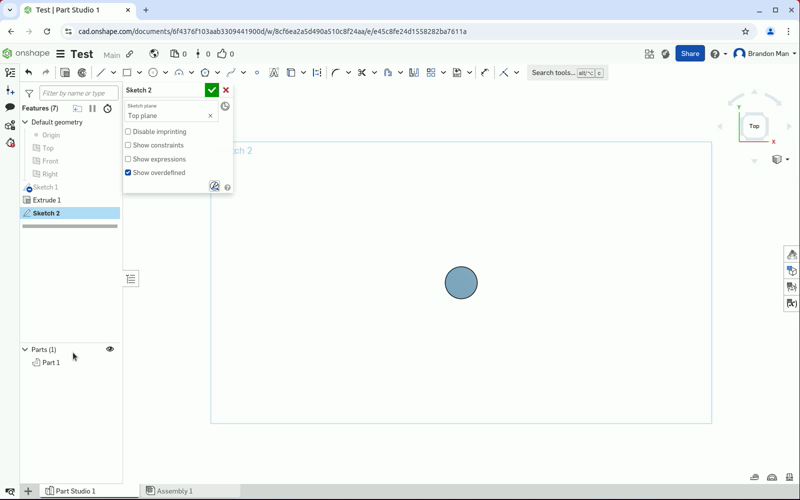
key(y)
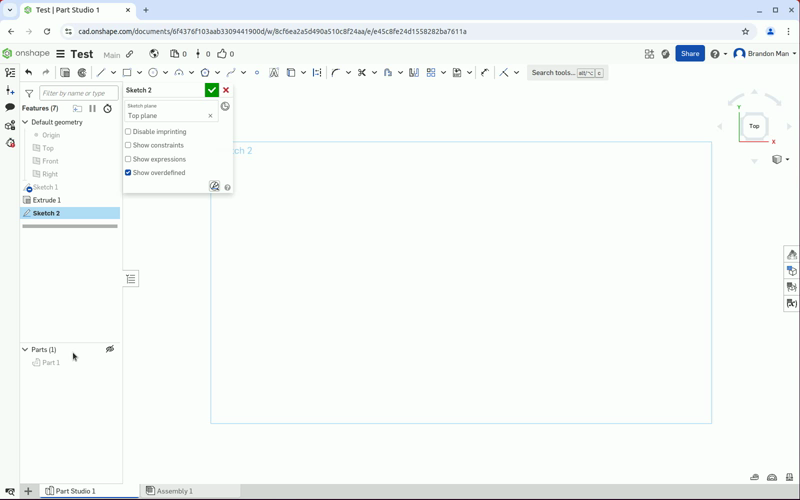
key(l)
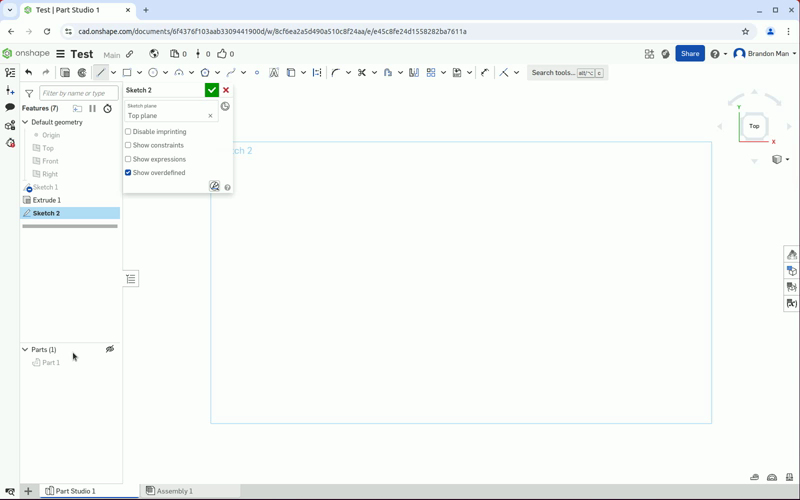
key_down(shift)
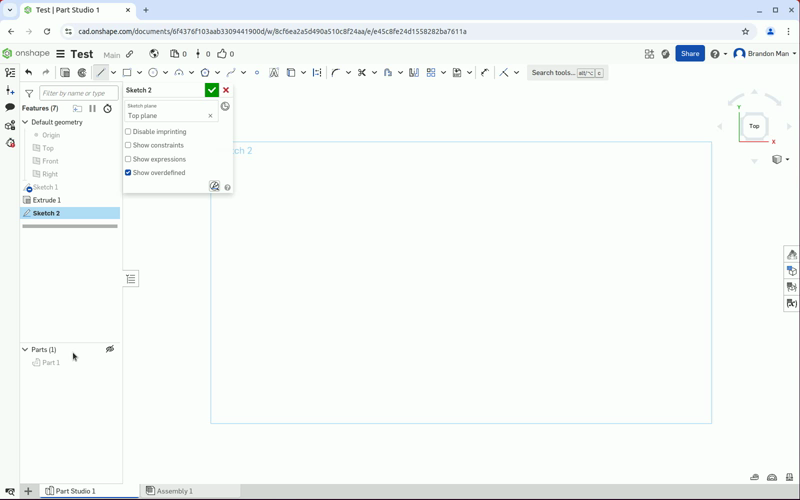
mouse_move(437, 264)
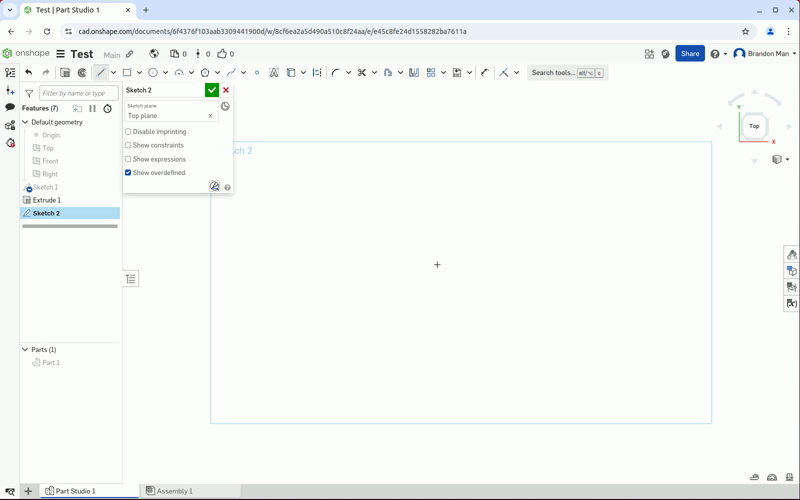
click(437, 264)
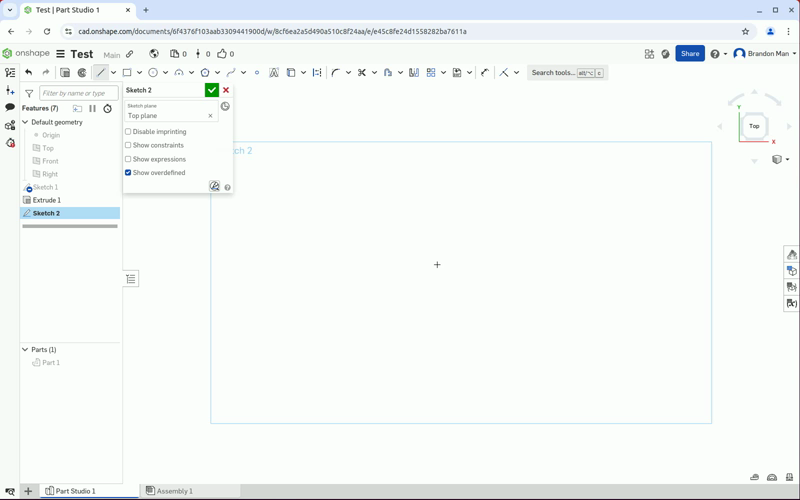
key_up(shift)
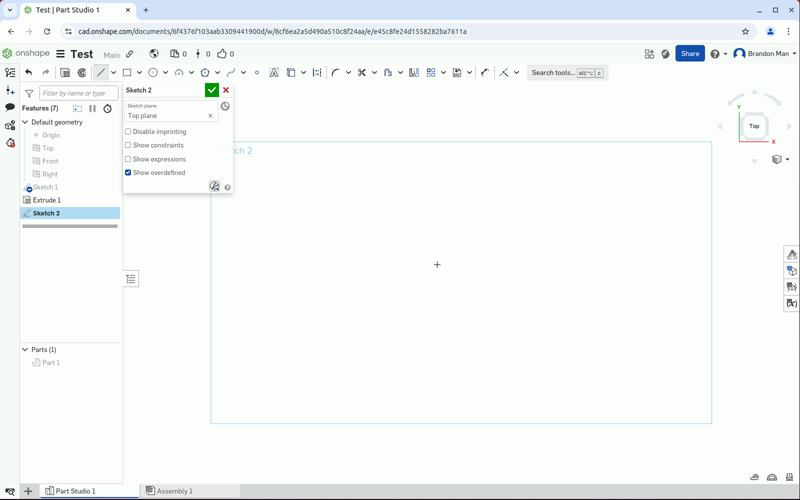
key_down(shift)
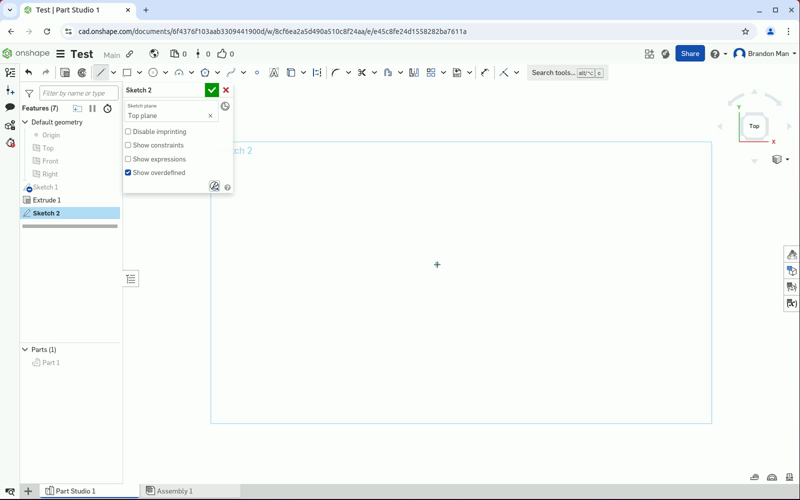
mouse_move(467, 264)
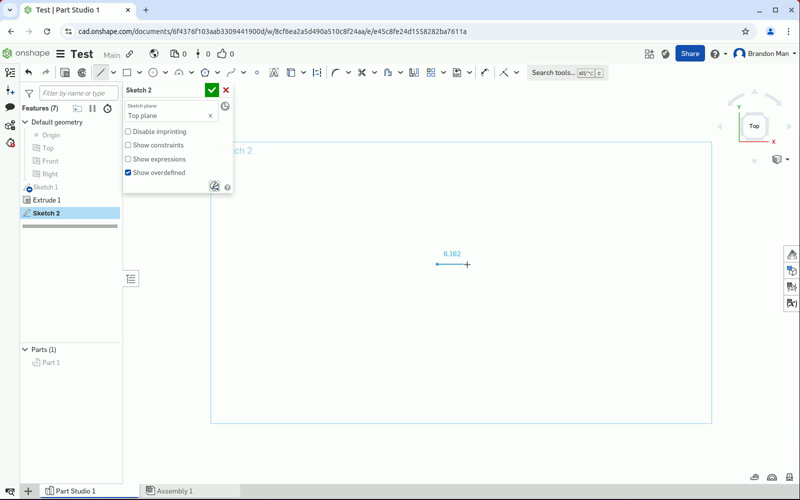
mouse_move(483, 264)
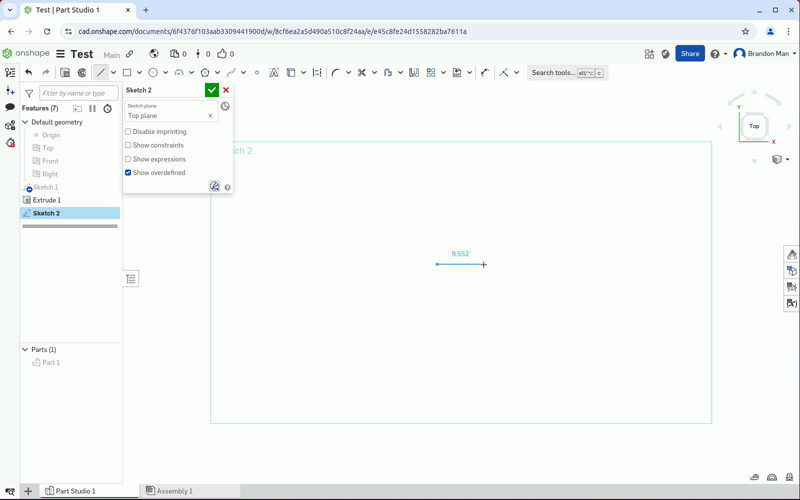
click(483, 264)
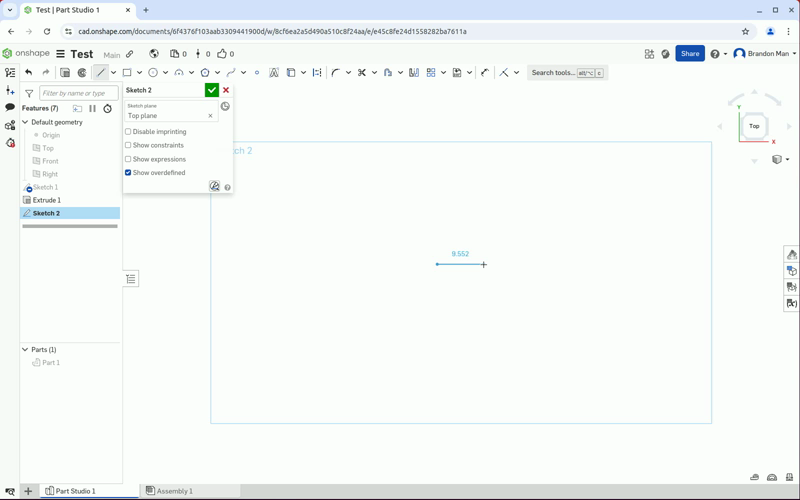
key_up(shift)
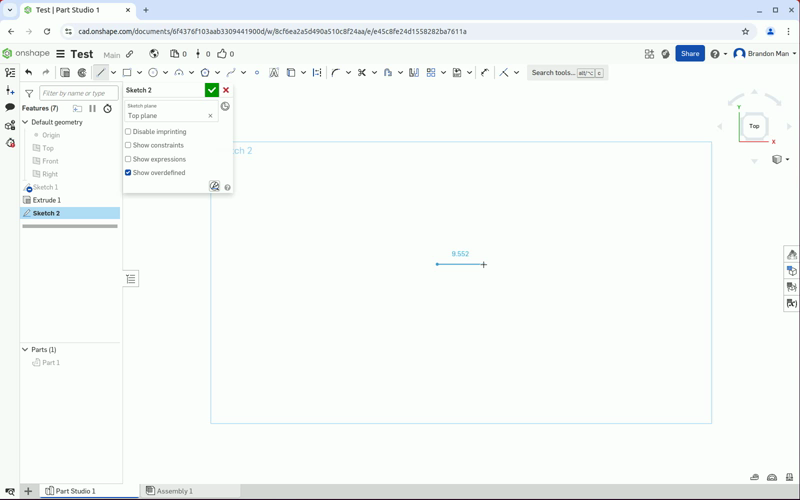
key_down(shift)
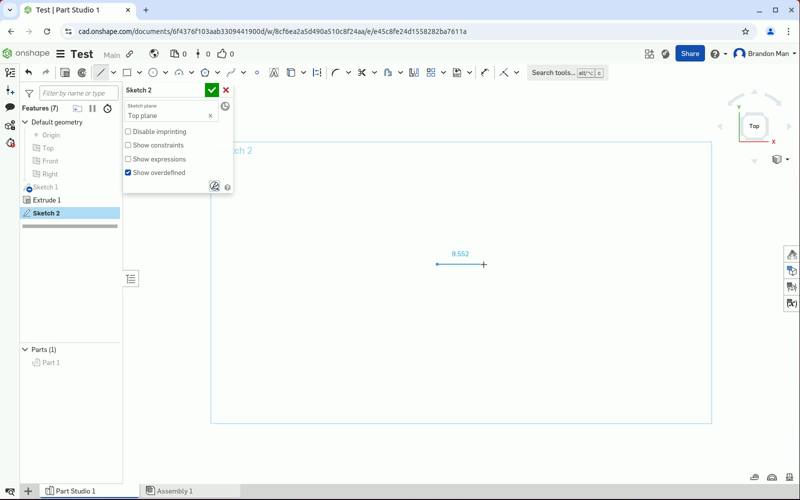
mouse_move(513, 264)
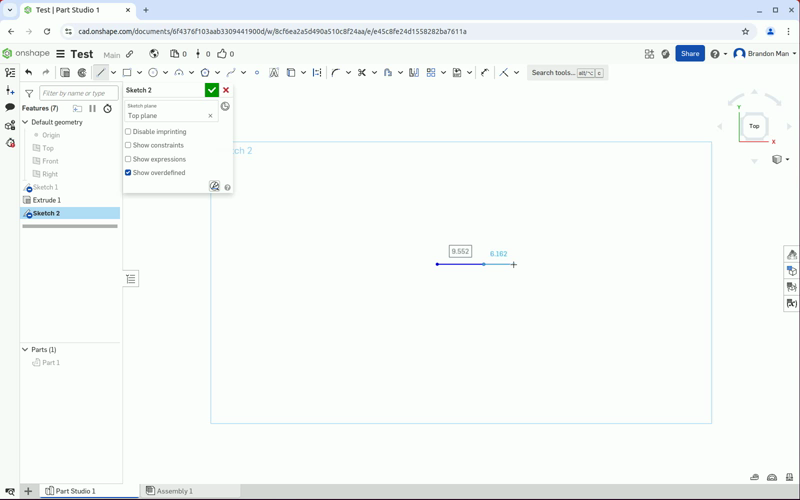
mouse_move(483, 217)
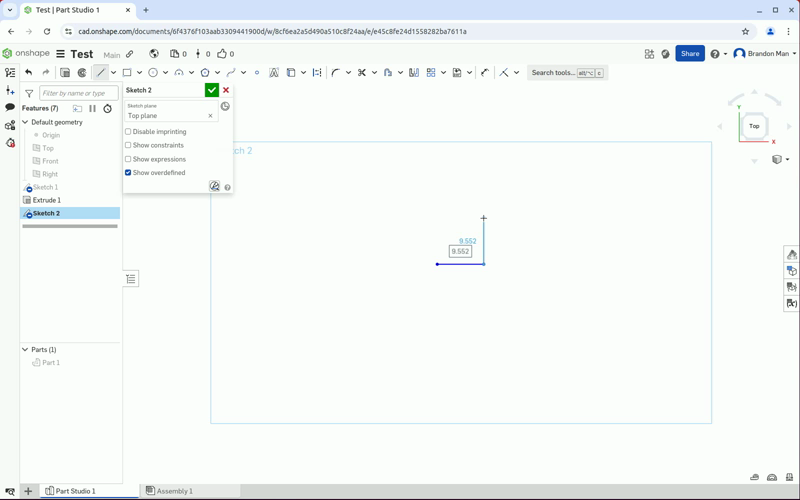
click(483, 217)
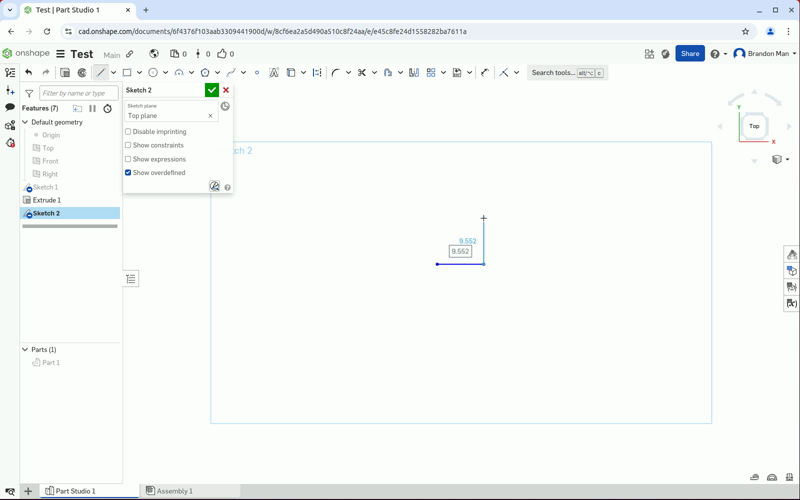
key_up(shift)
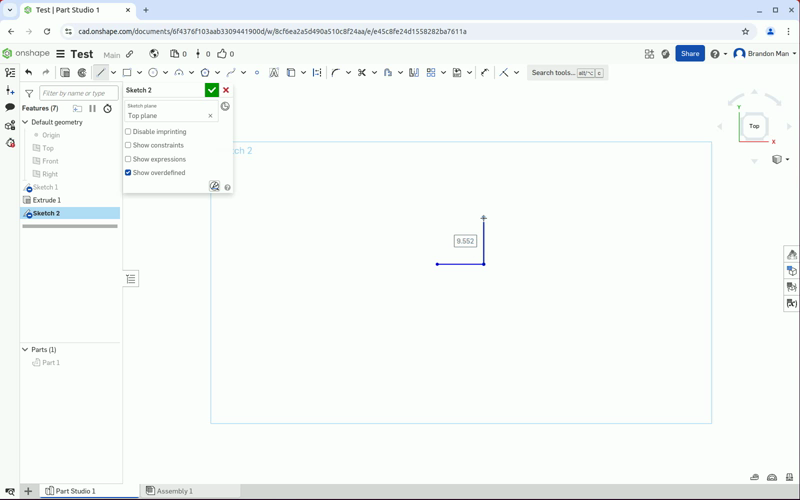
key_down(shift)
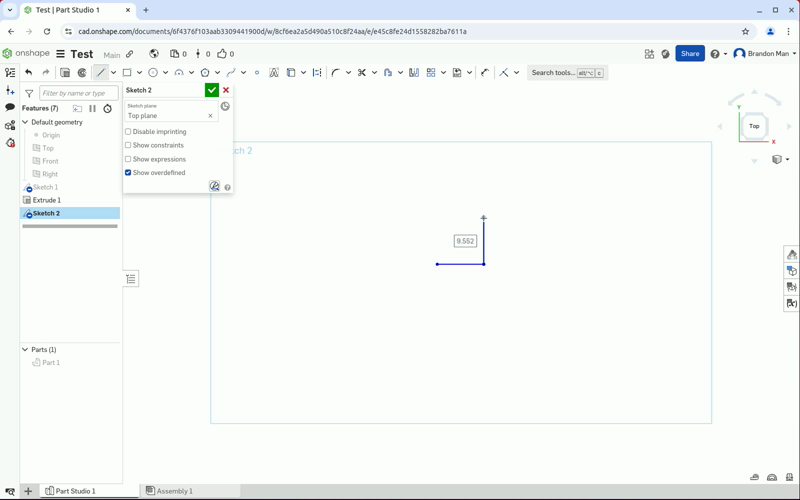
mouse_move(513, 217)
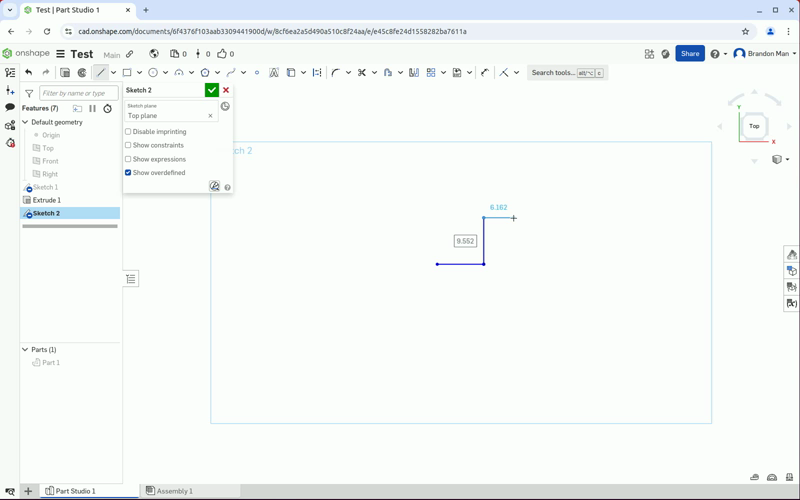
mouse_move(437, 217)
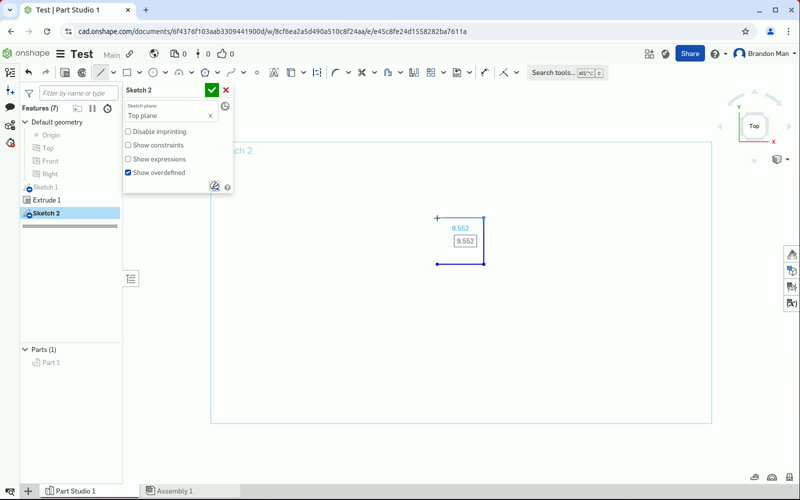
click(437, 217)
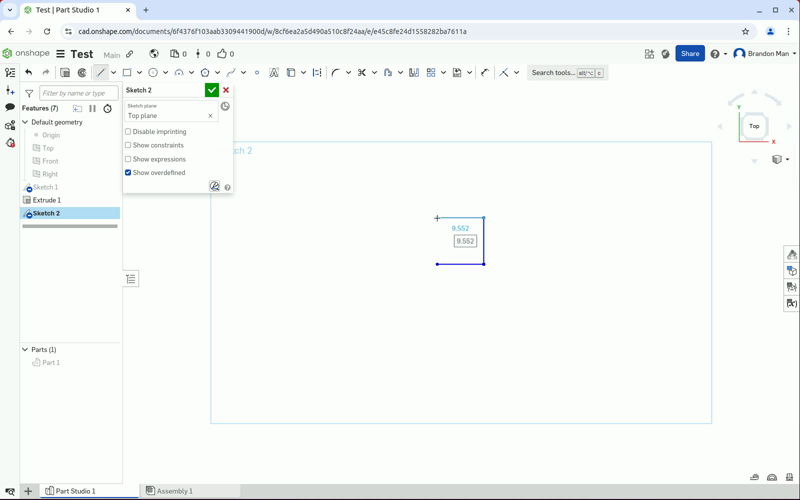
key_up(shift)
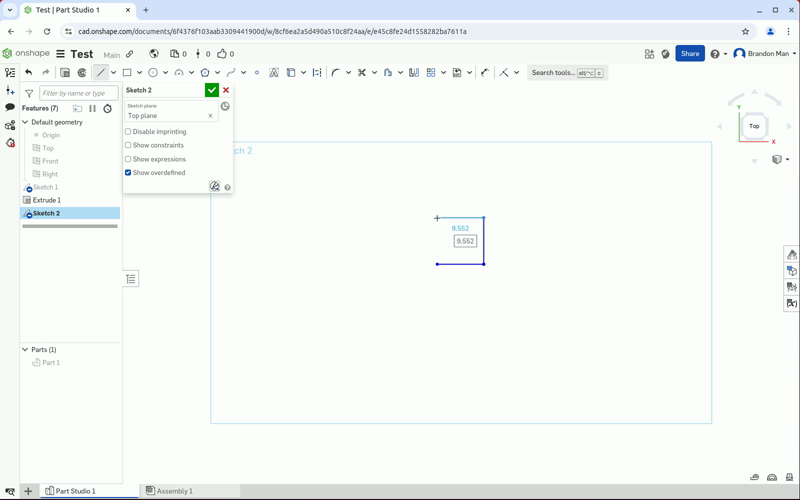
mouse_move(467, 217)
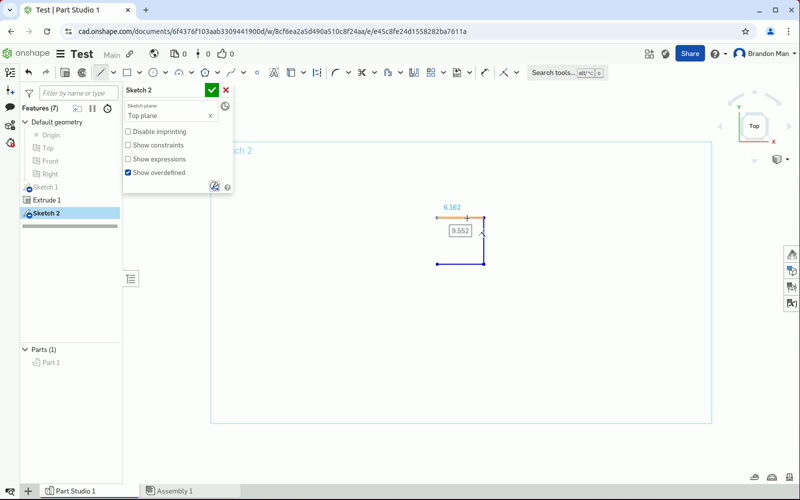
key_down(shift)
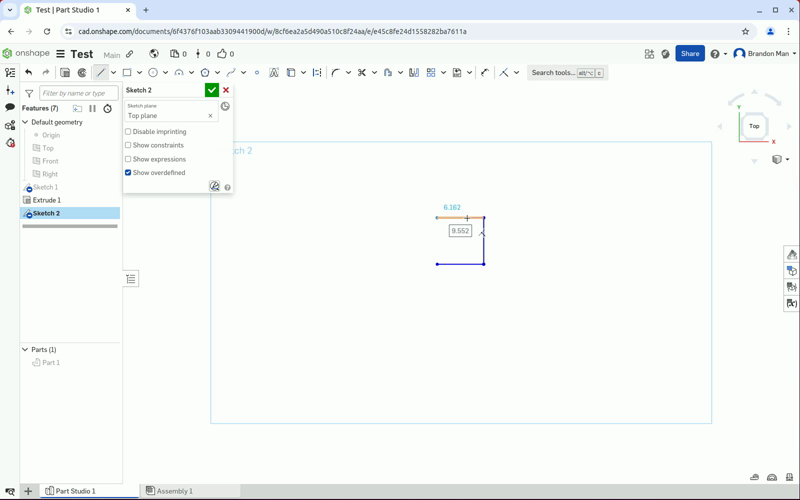
mouse_move(437, 264)
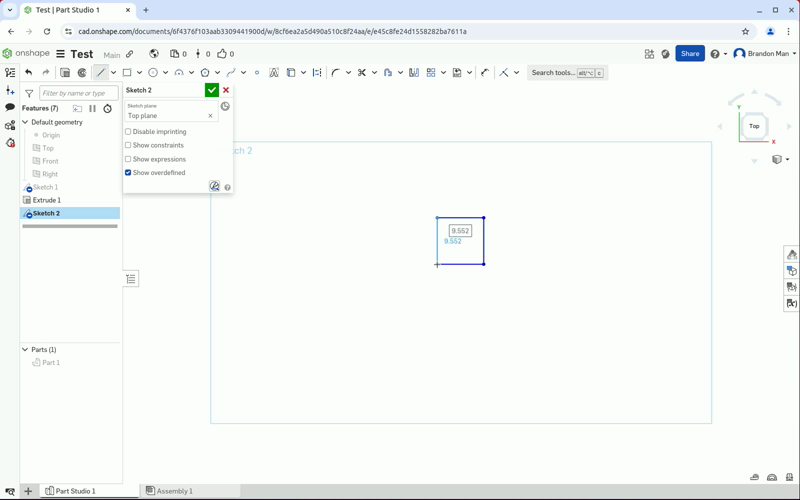
key_up(shift)
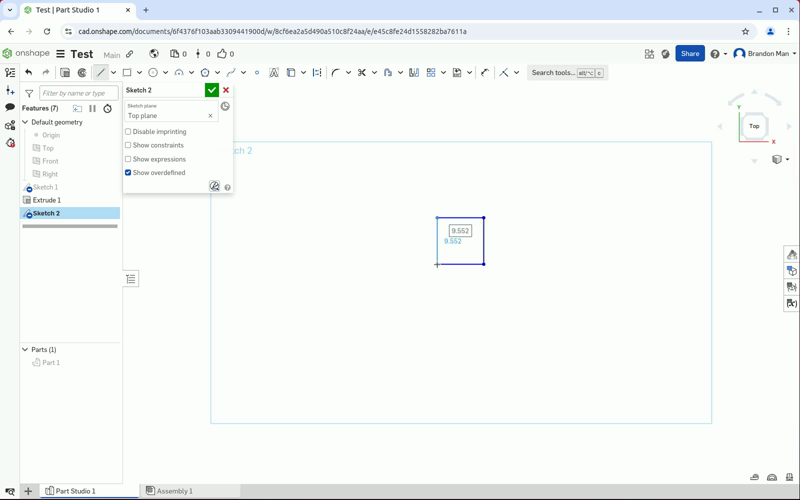
click(437, 264)
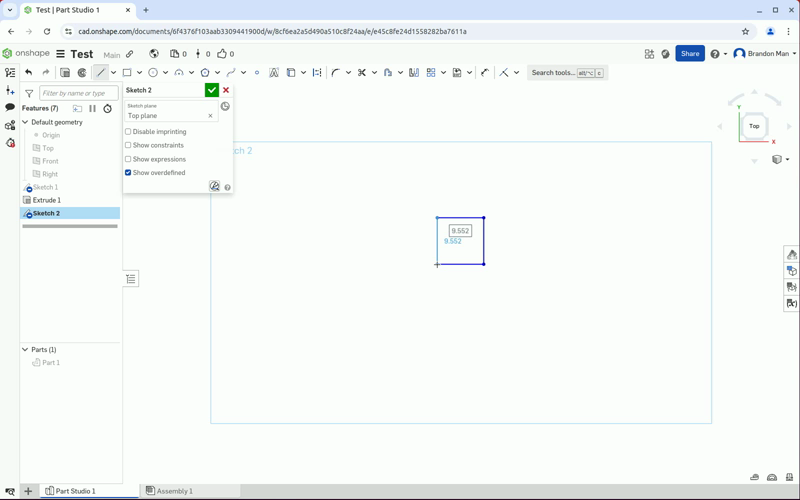
key(esc)
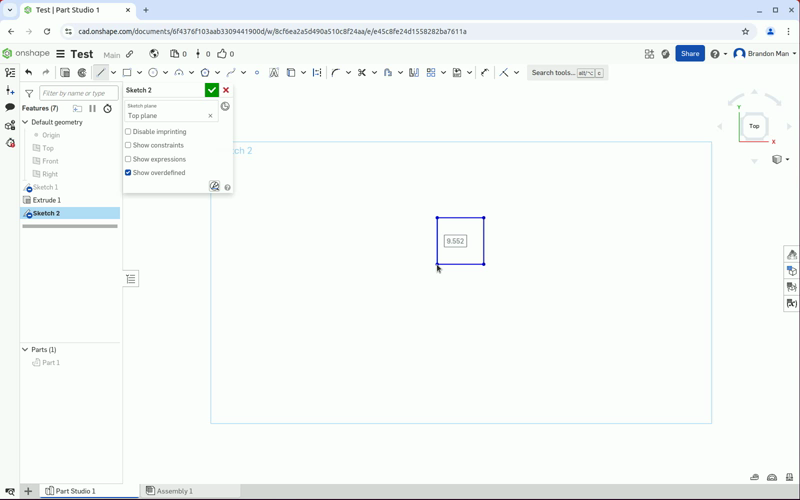
key(c)
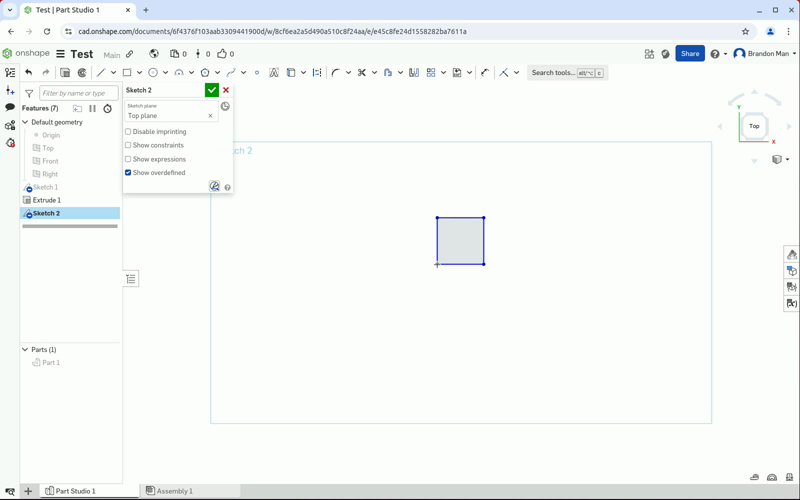
key_down(shift)
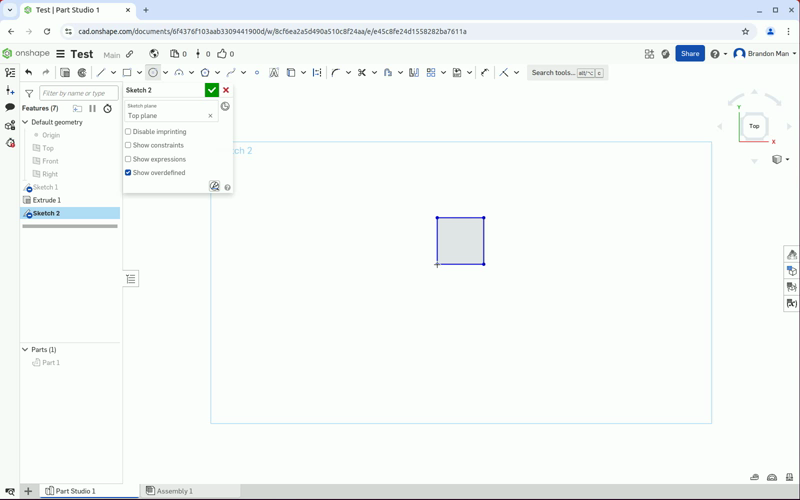
mouse_move(445, 256)
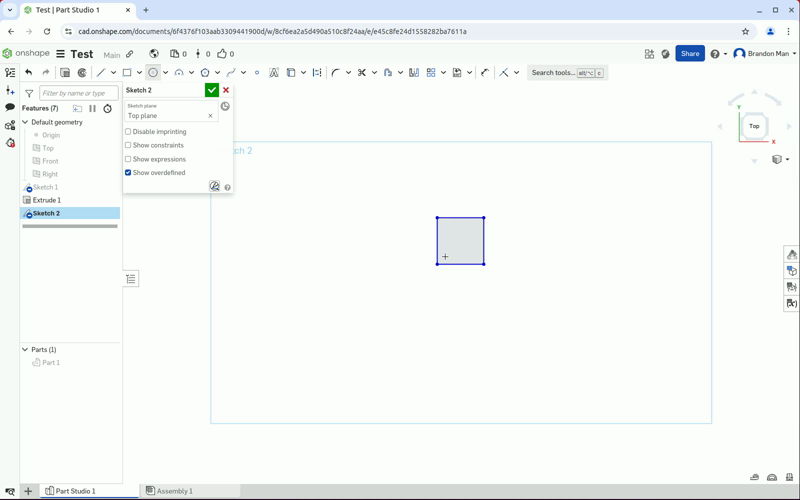
click(445, 256)
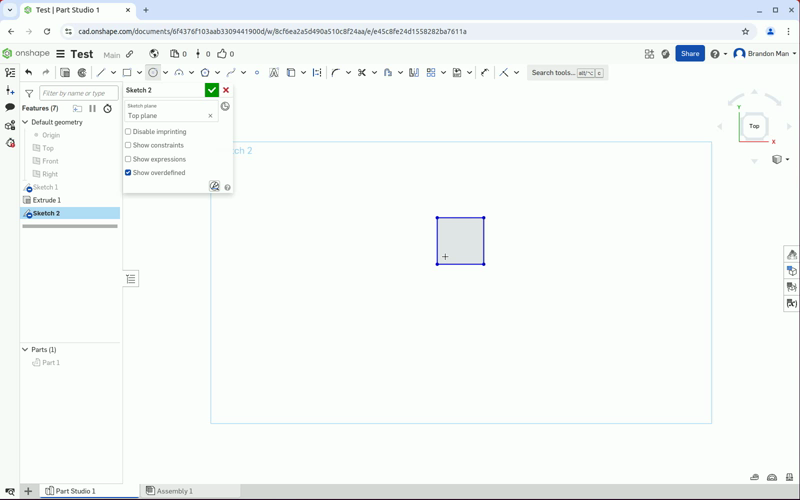
key_up(shift)
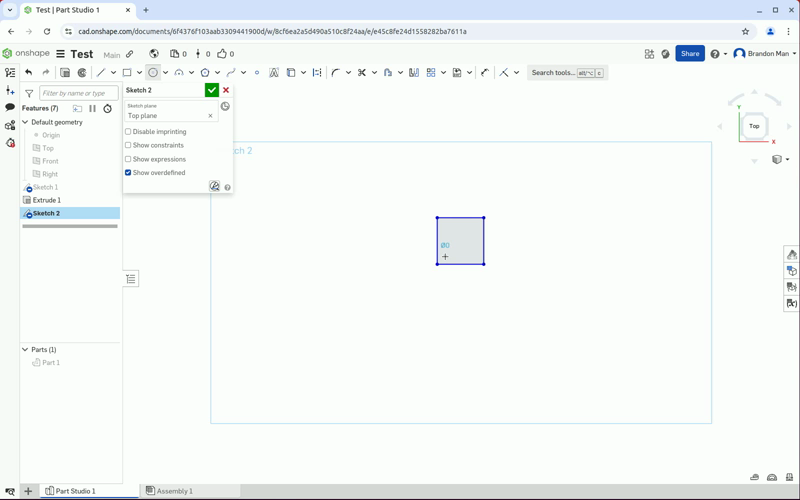
mouse_move(447, 256)
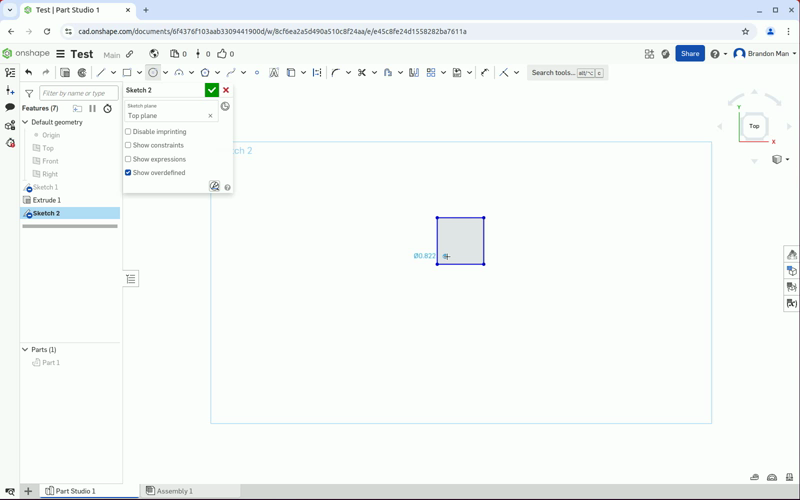
scroll(6)
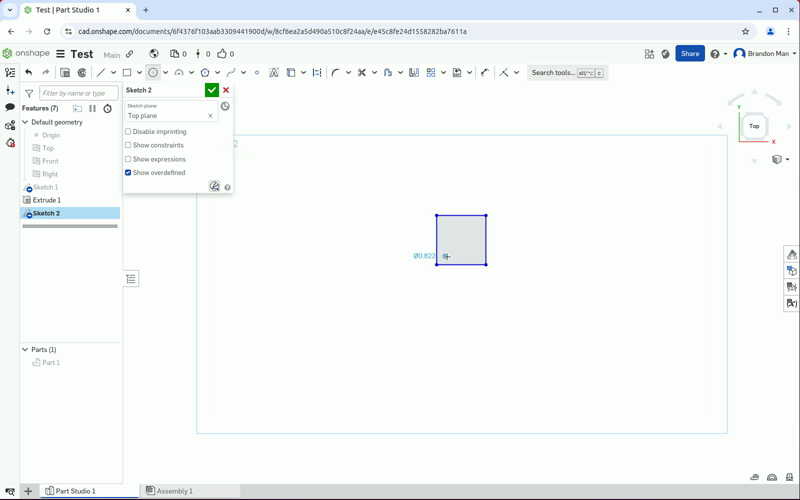
scroll(6)
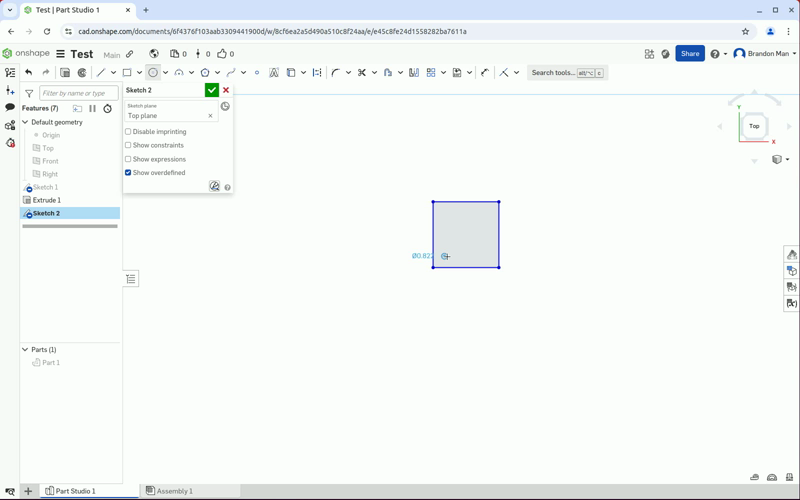
scroll(6)
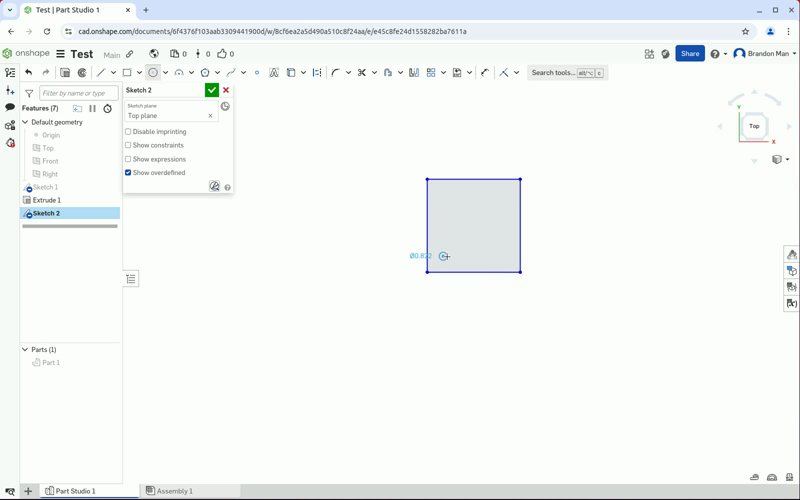
scroll(6)
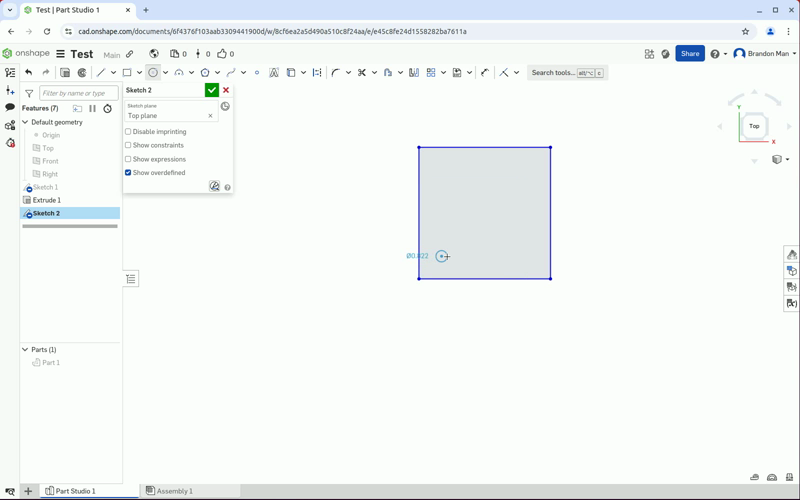
scroll(6)
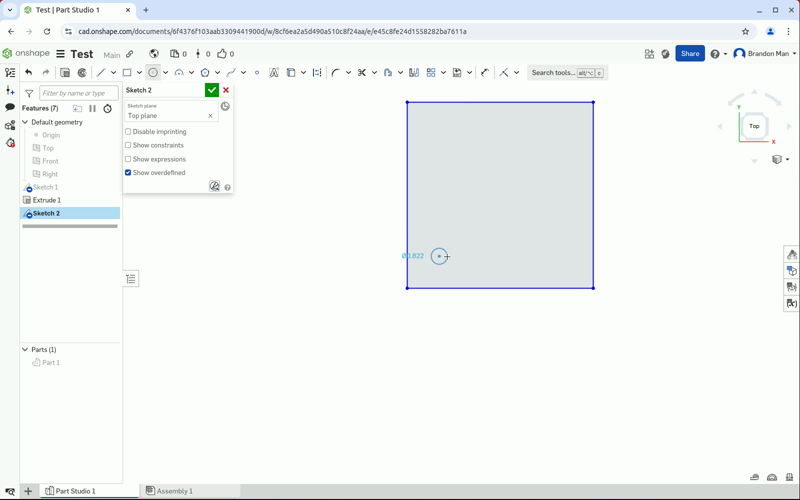
scroll(6)
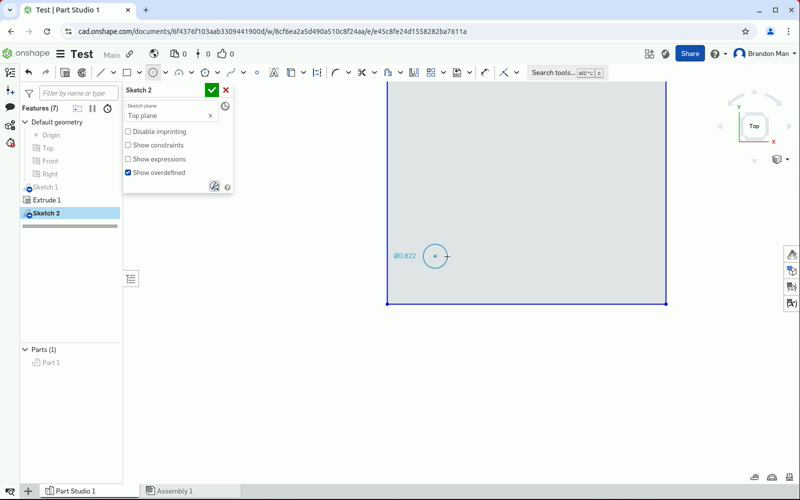
scroll(6)
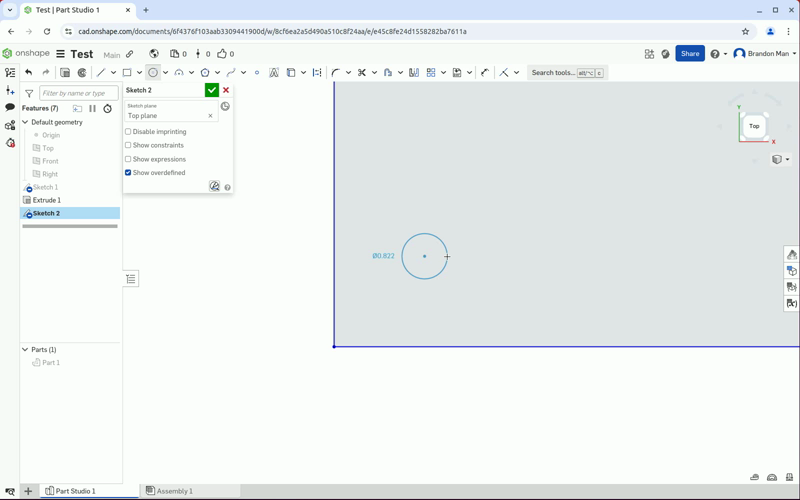
click(447, 256)
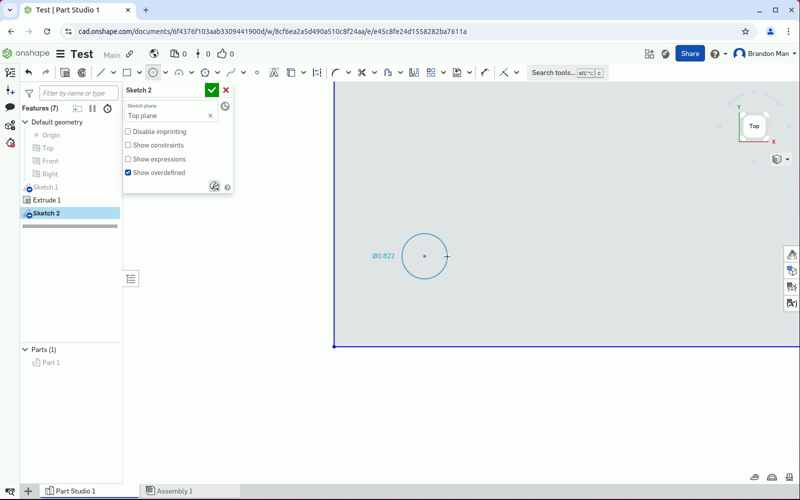
scroll(-6)
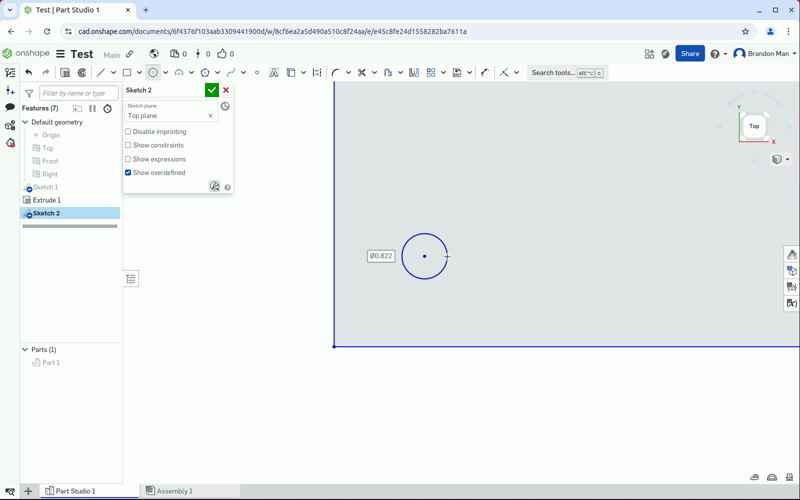
scroll(-6)
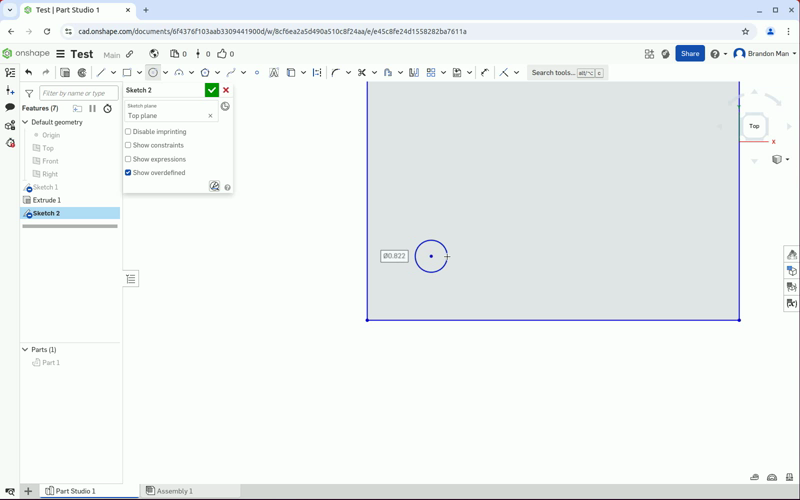
scroll(-6)
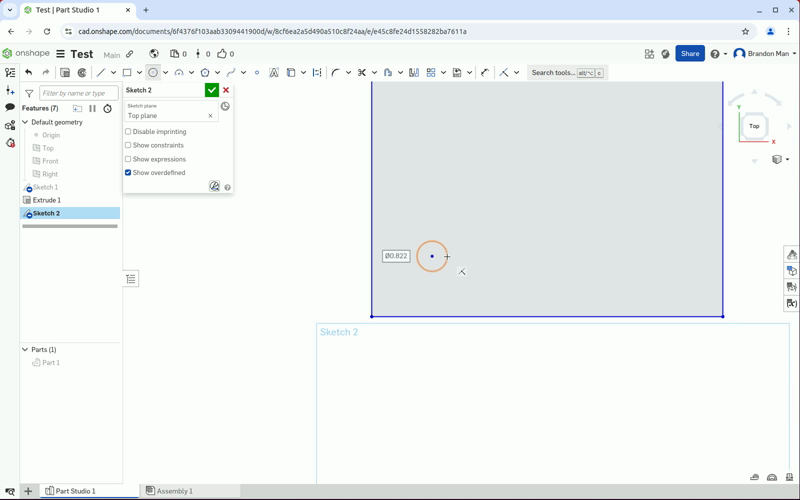
scroll(-6)
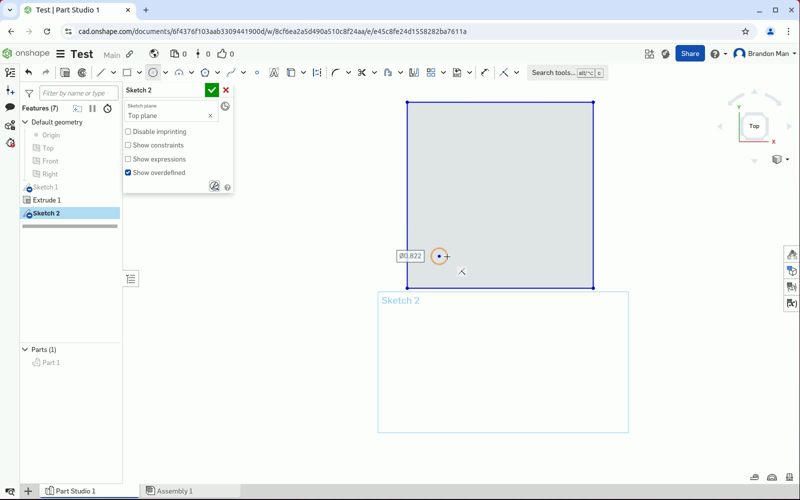
scroll(-6)
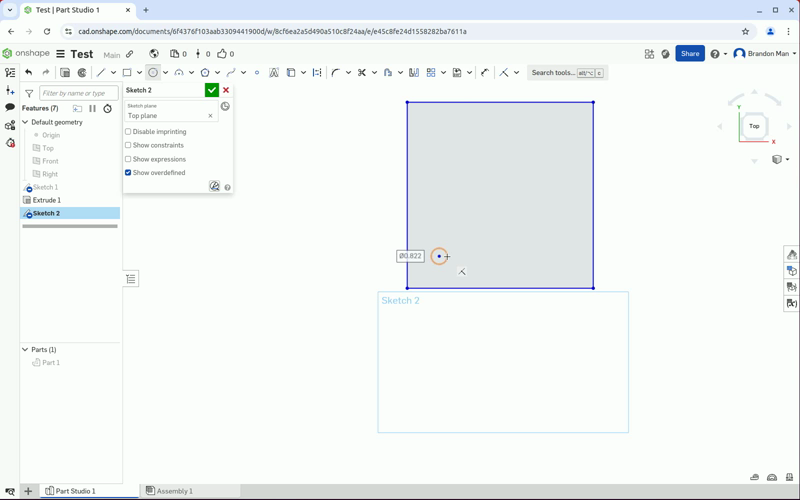
scroll(-6)
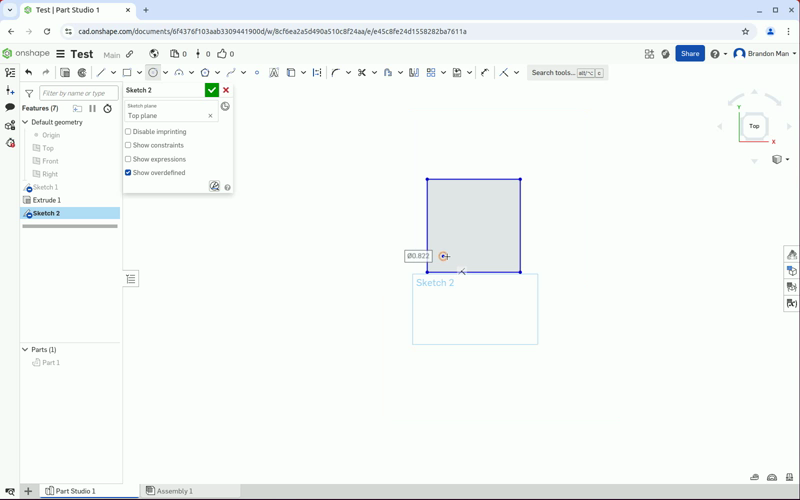
scroll(-6)
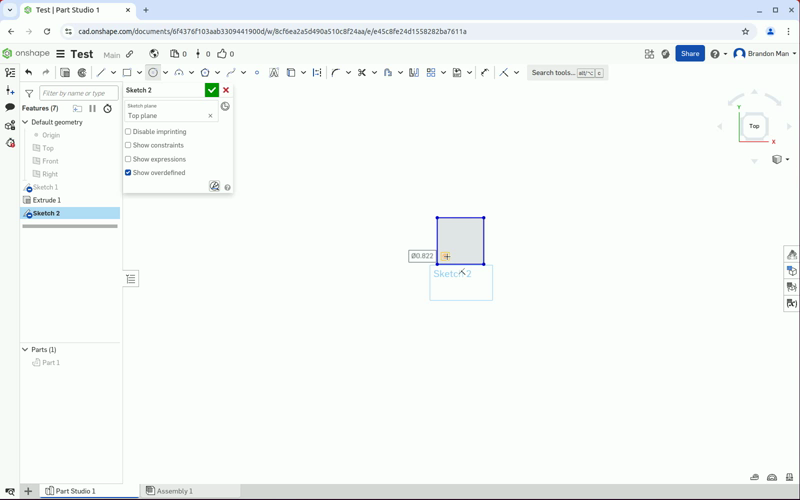
key(esc)
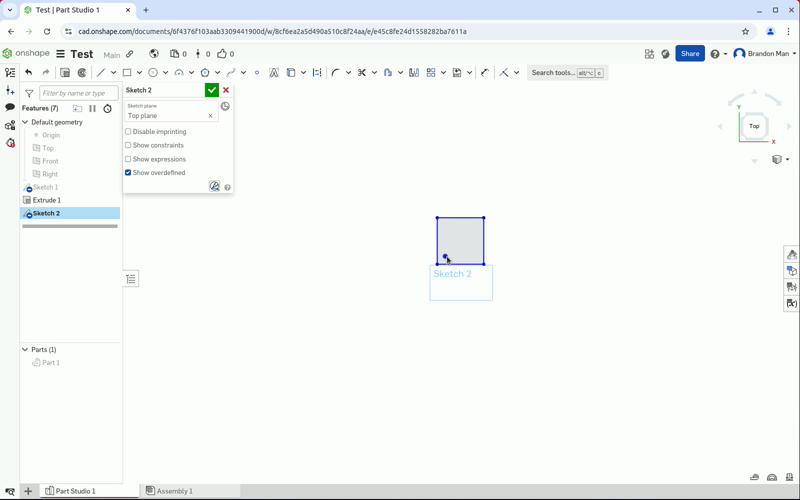
key(c)
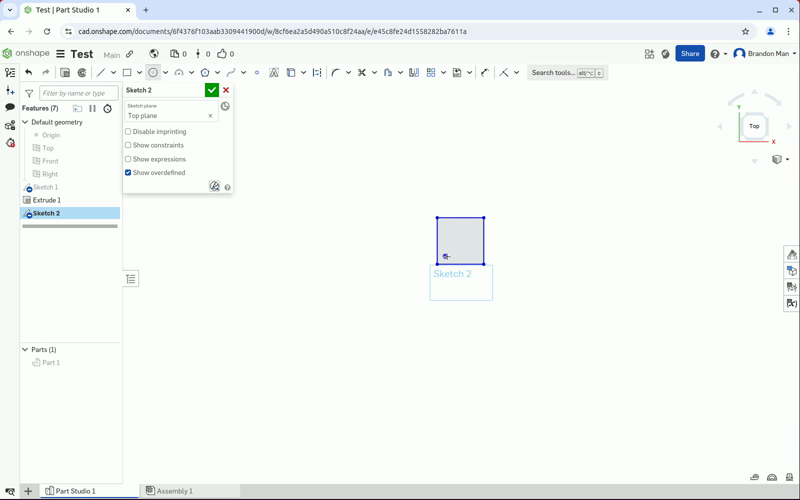
key_down(shift)
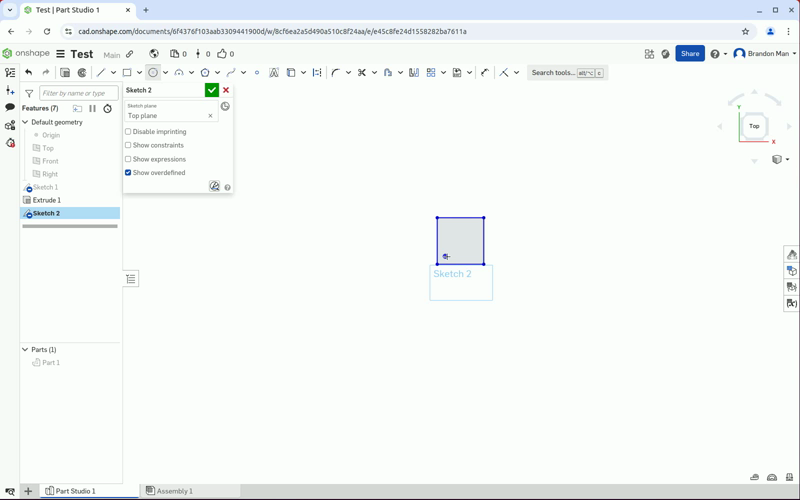
mouse_move(445, 225)
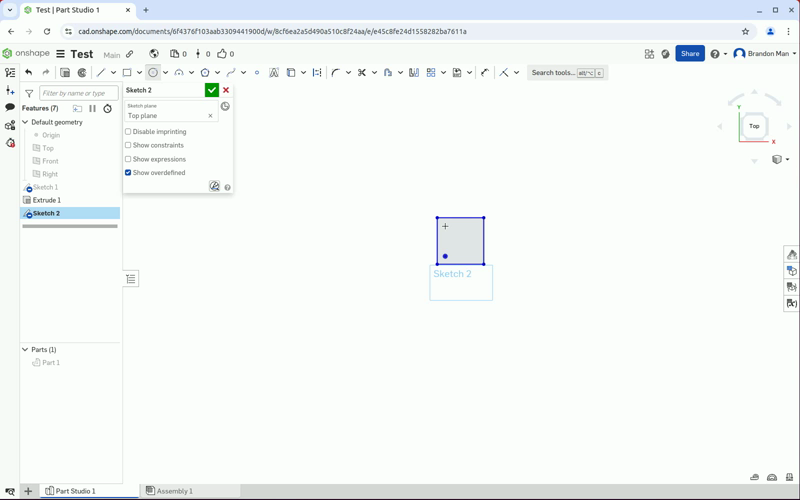
click(445, 225)
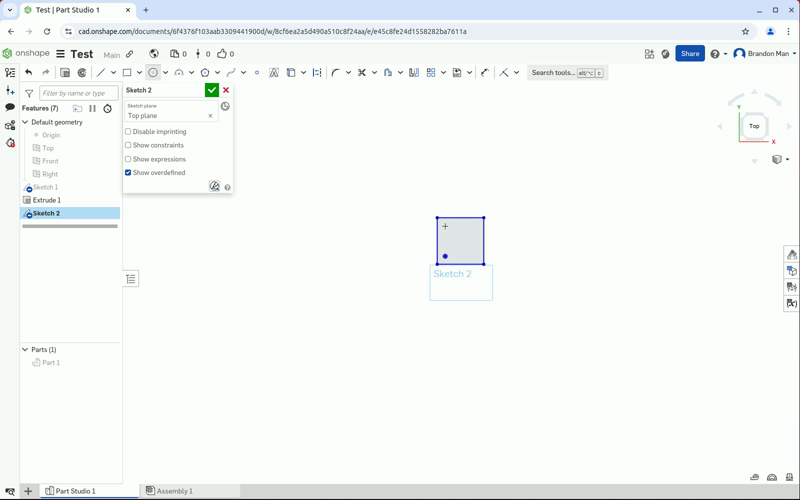
key_up(shift)
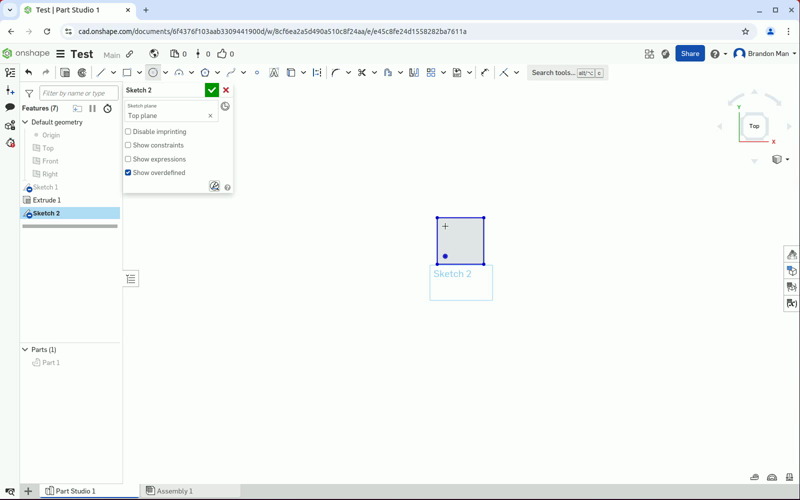
mouse_move(447, 225)
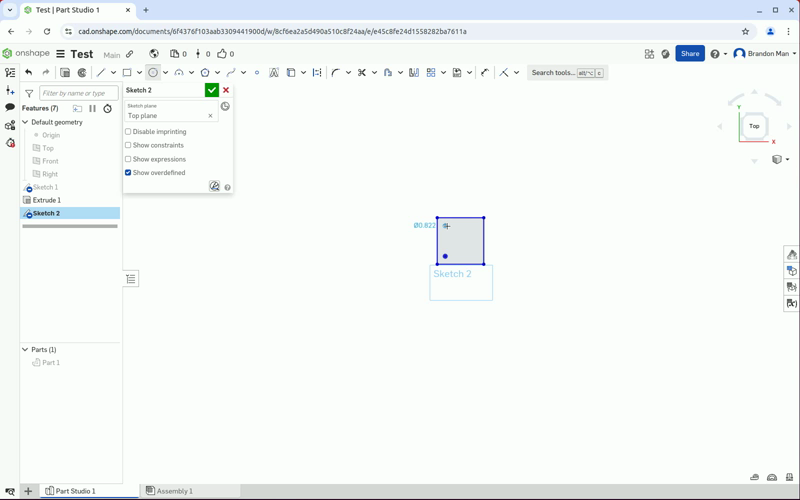
scroll(6)
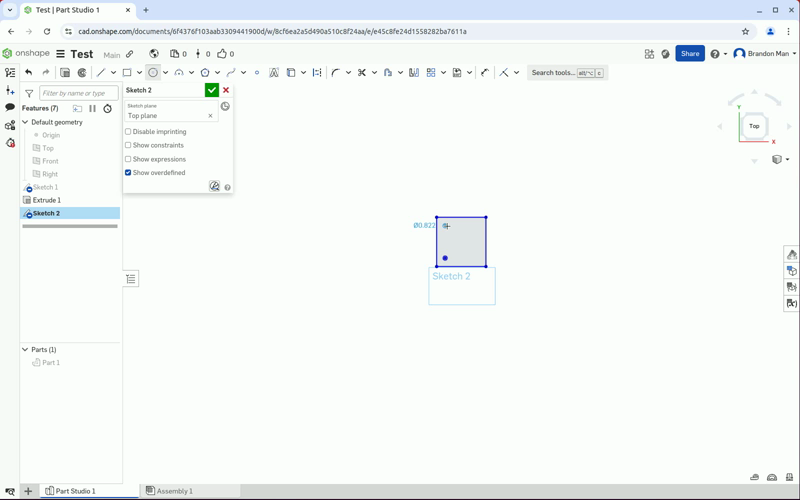
scroll(6)
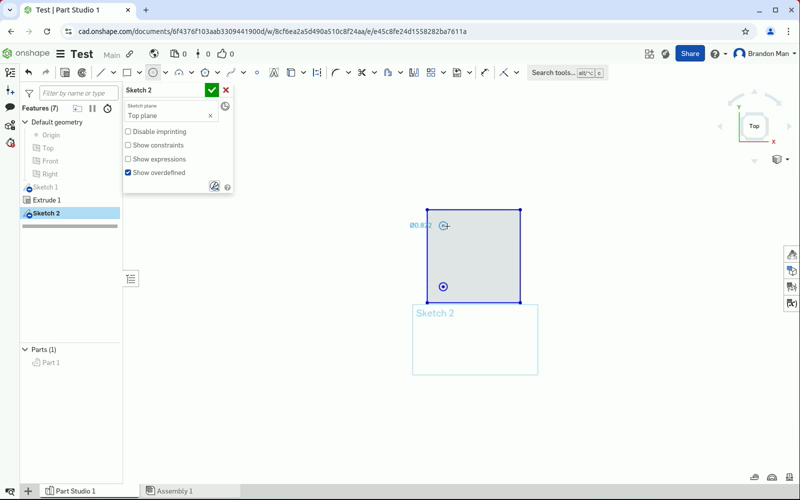
scroll(6)
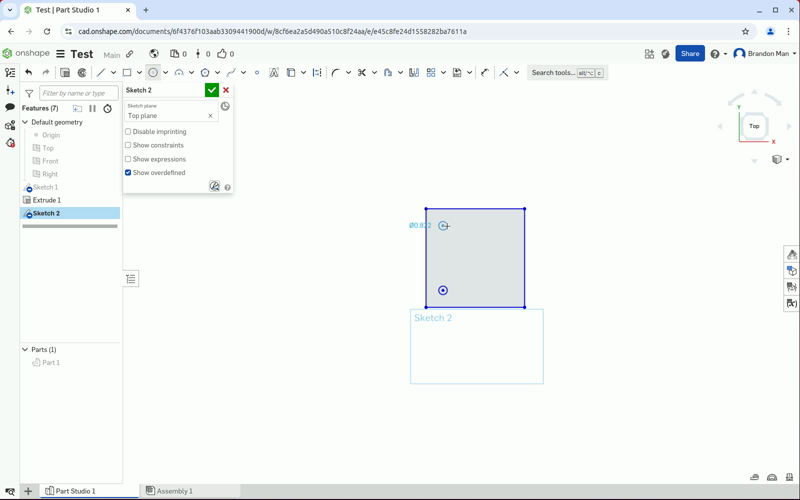
scroll(6)
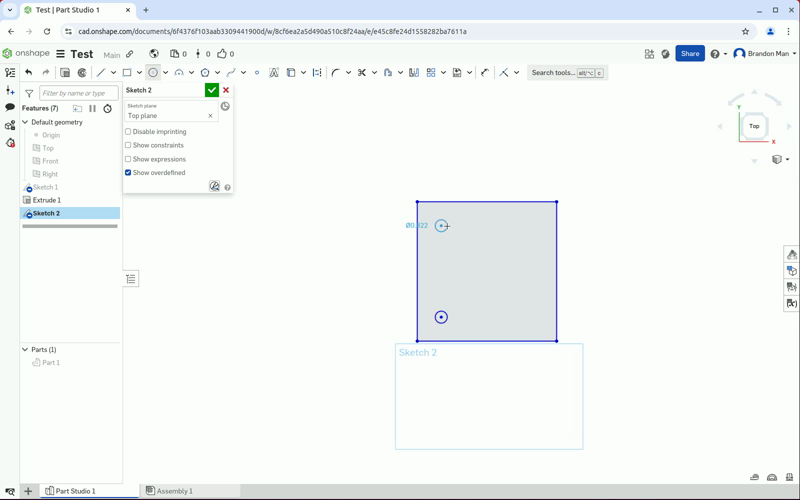
scroll(6)
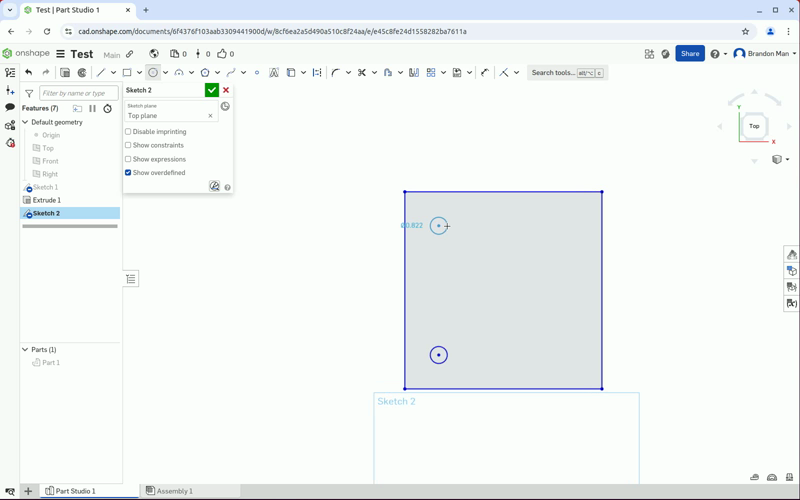
scroll(6)
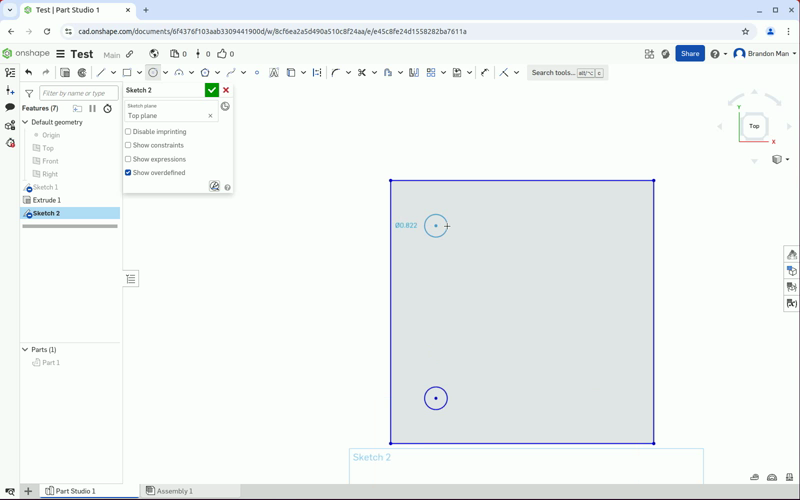
scroll(6)
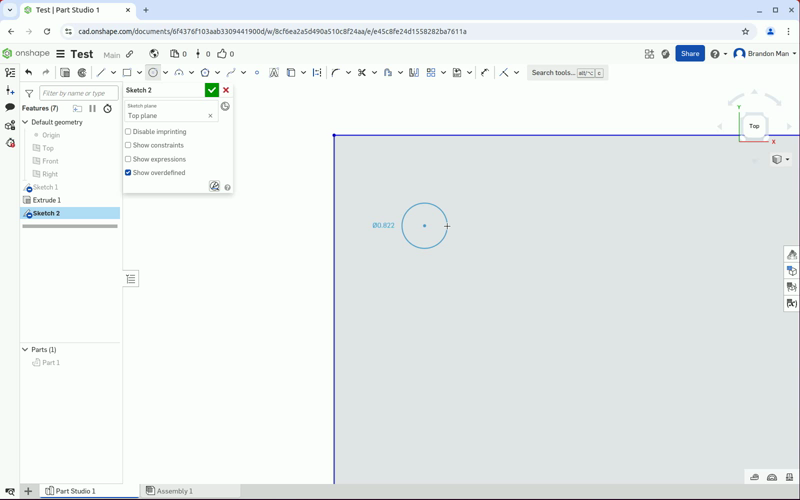
click(447, 225)
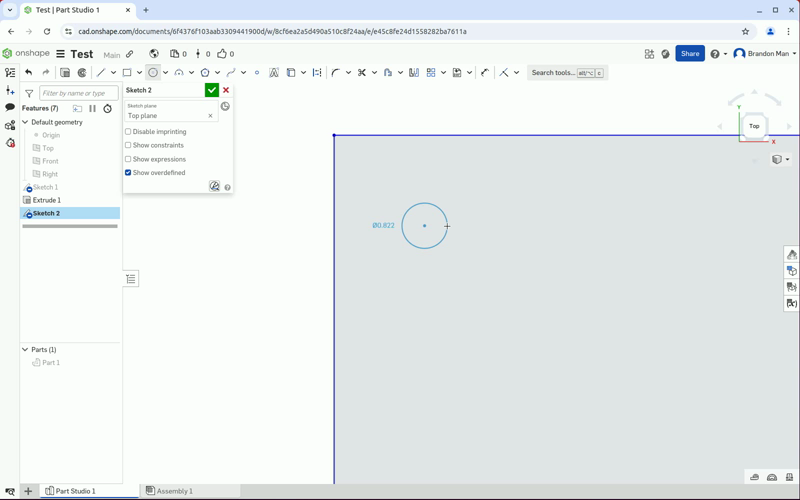
scroll(-6)
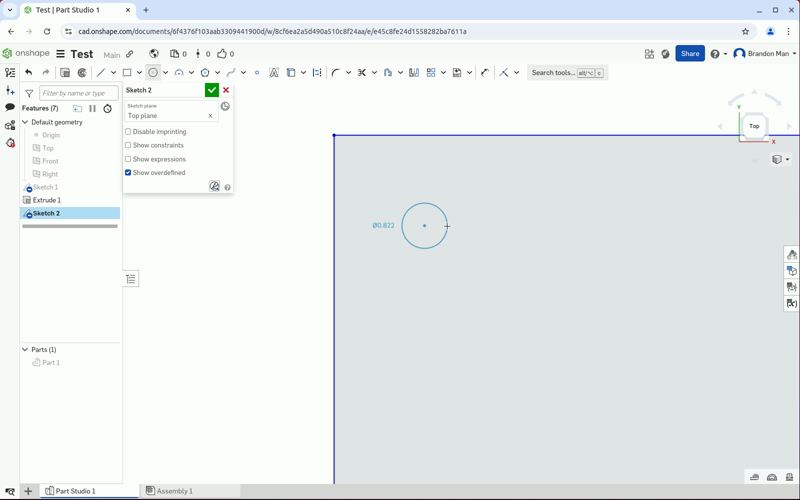
scroll(-6)
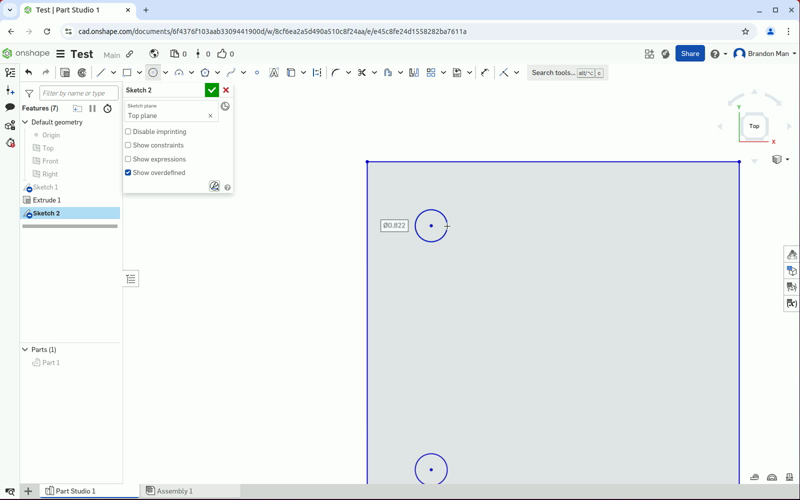
scroll(-6)
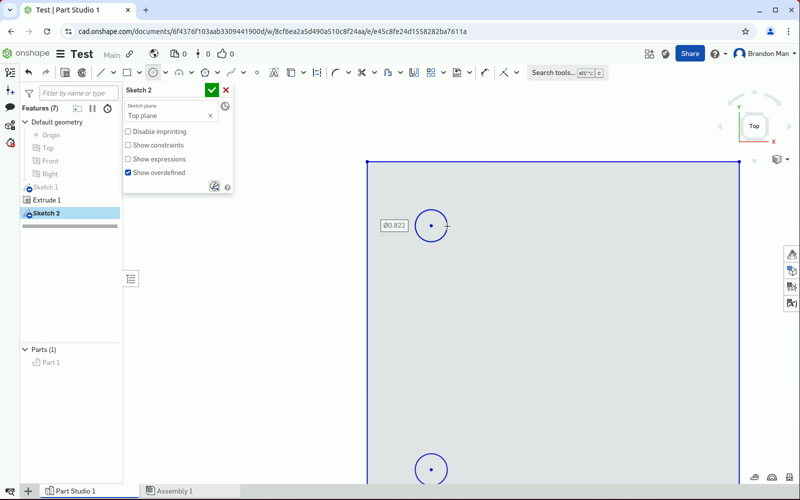
scroll(-6)
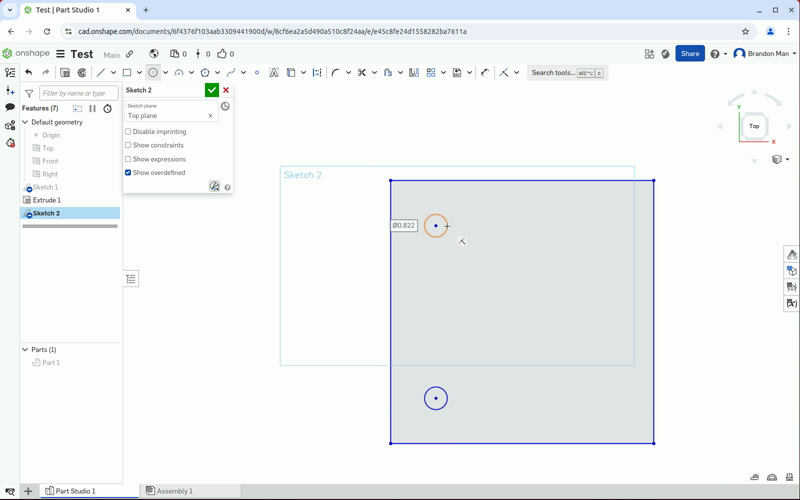
scroll(-6)
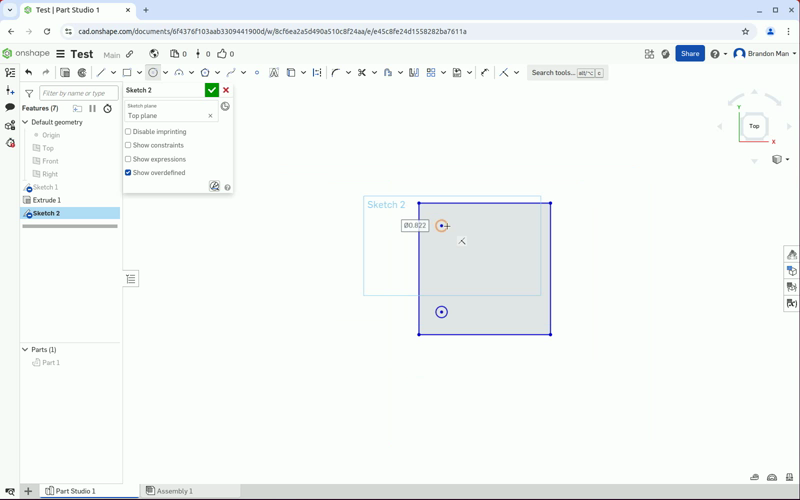
scroll(-6)
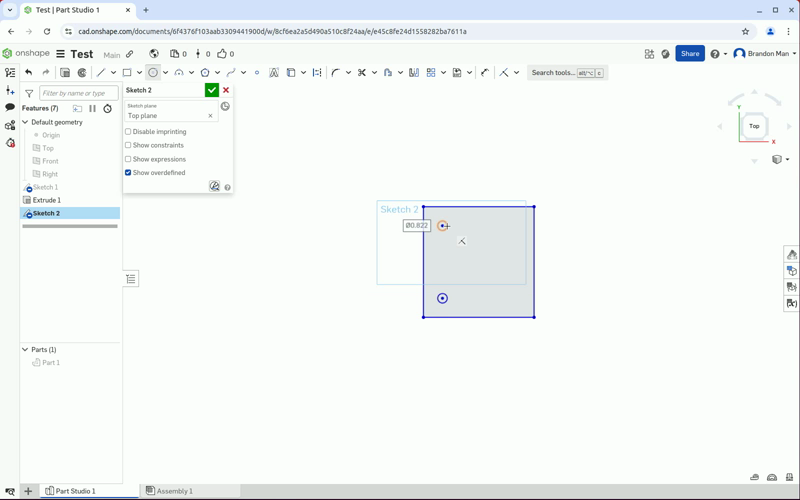
scroll(-6)
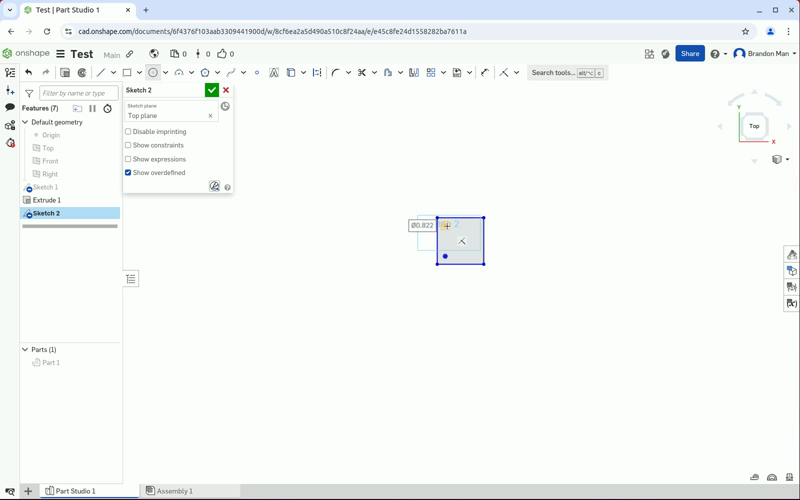
key(esc)
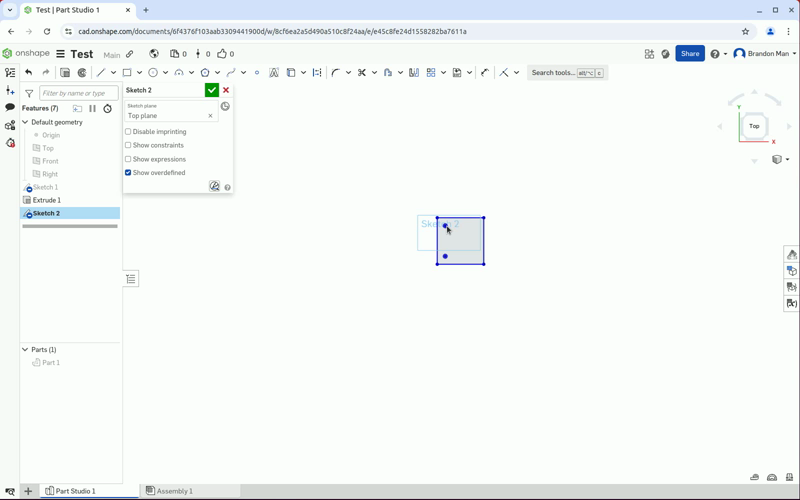
key(c)
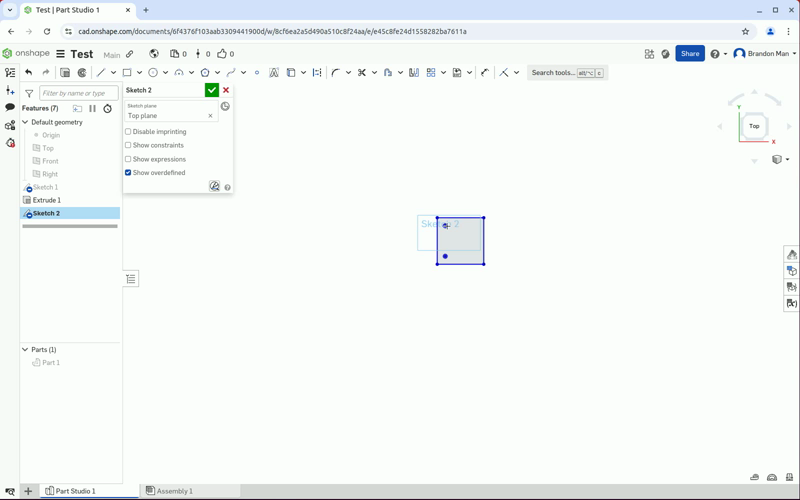
key_down(shift)
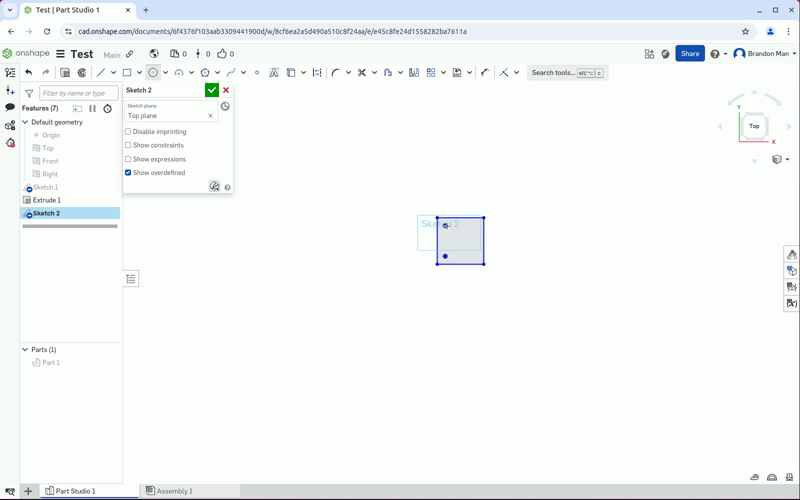
mouse_move(460, 240)
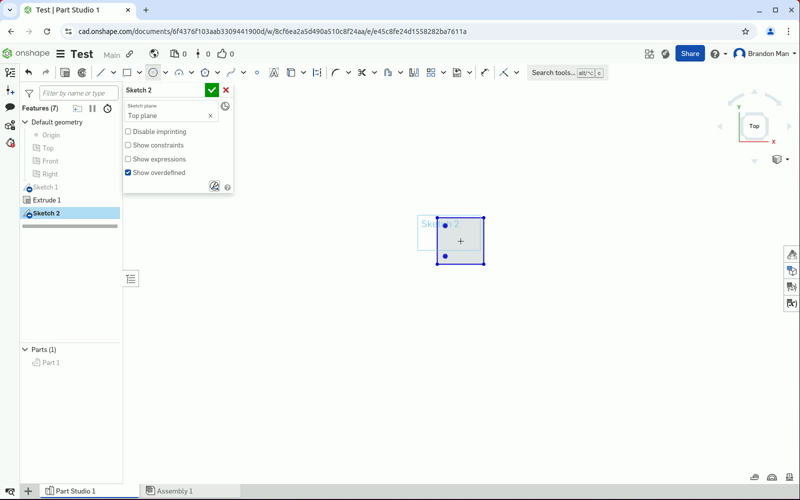
click(460, 240)
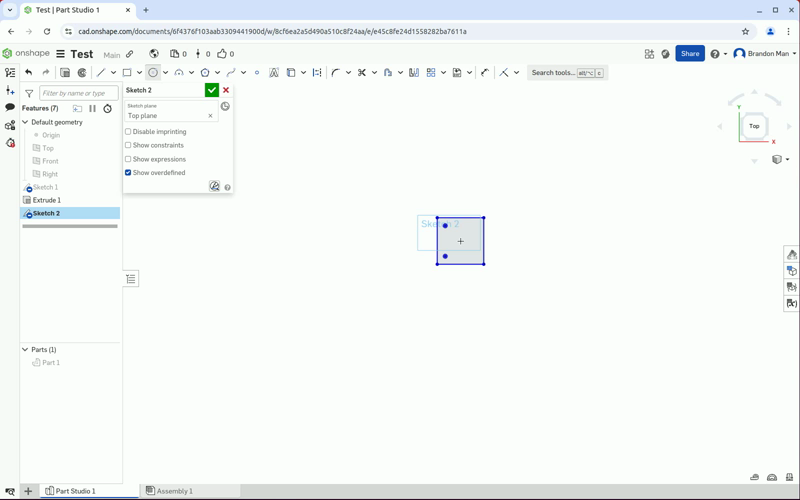
key_up(shift)
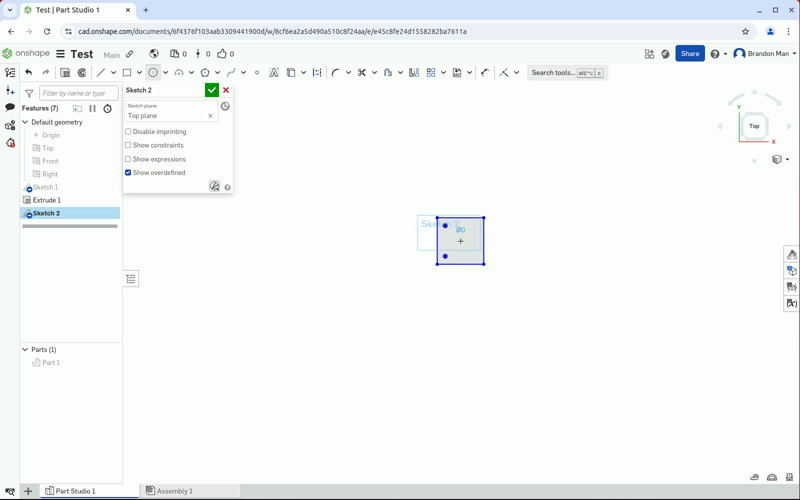
mouse_move(476, 240)
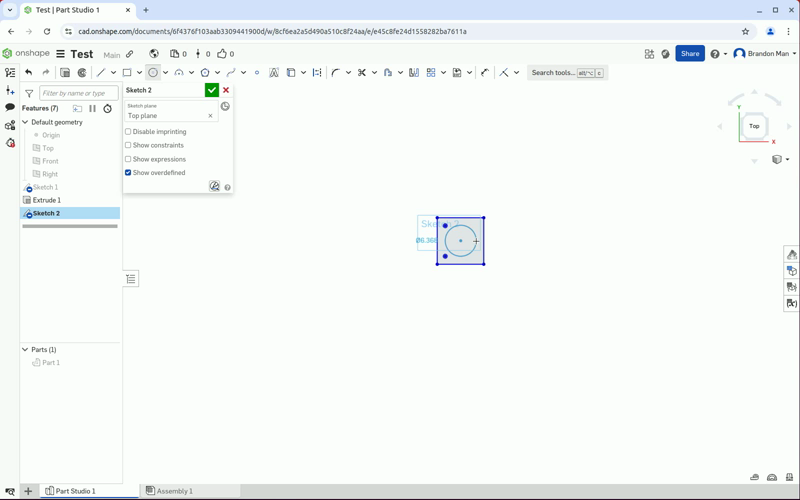
click(476, 240)
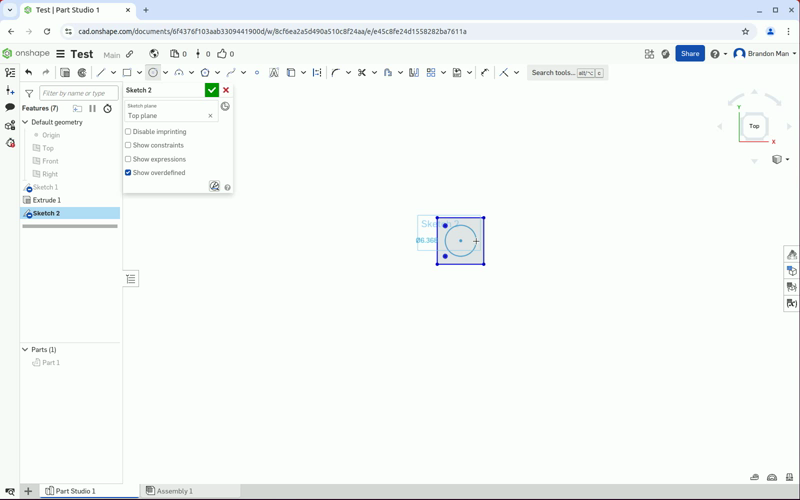
key(esc)
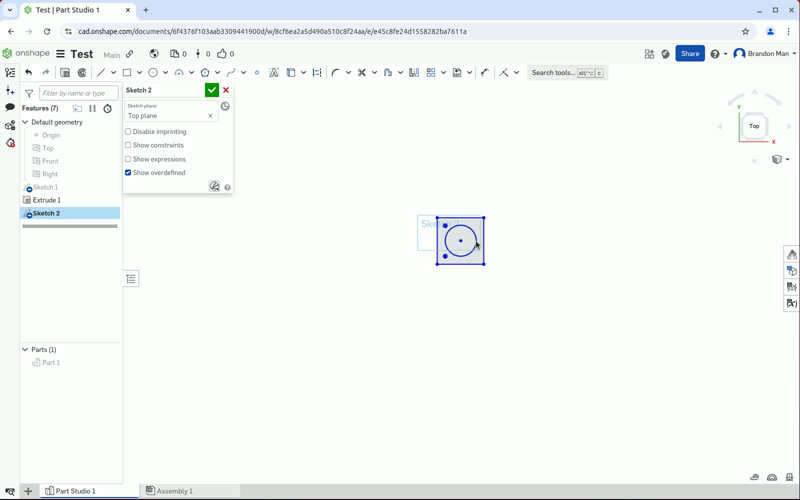
key(c)
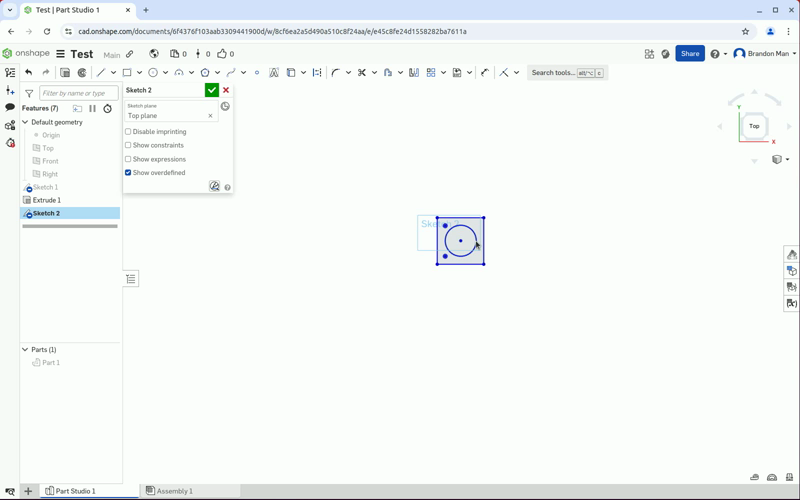
key_down(shift)
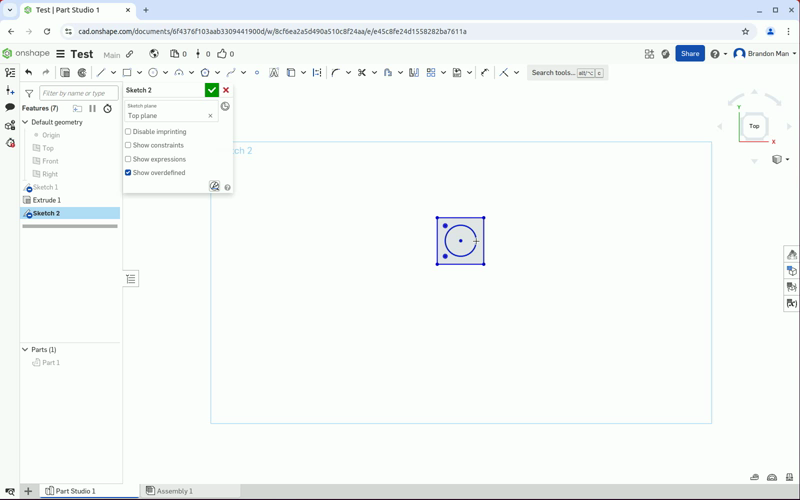
mouse_move(476, 256)
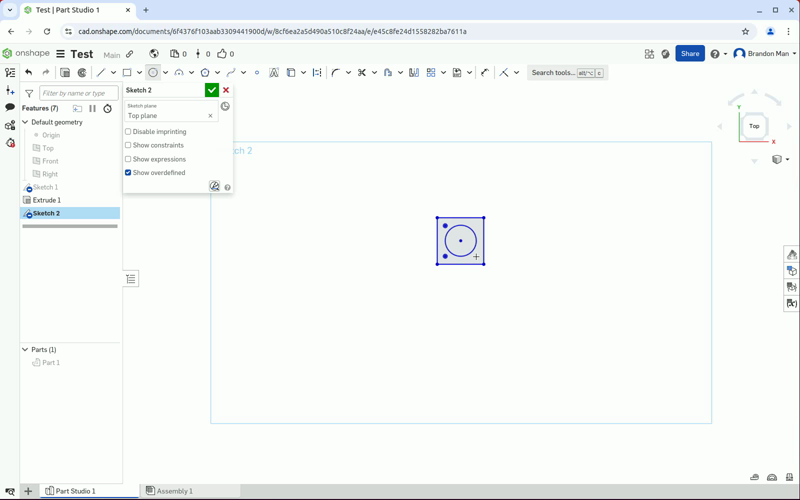
click(476, 256)
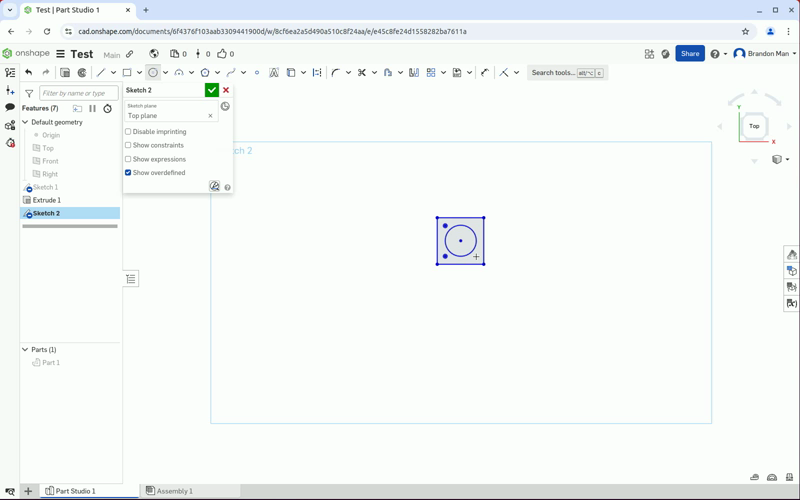
key_up(shift)
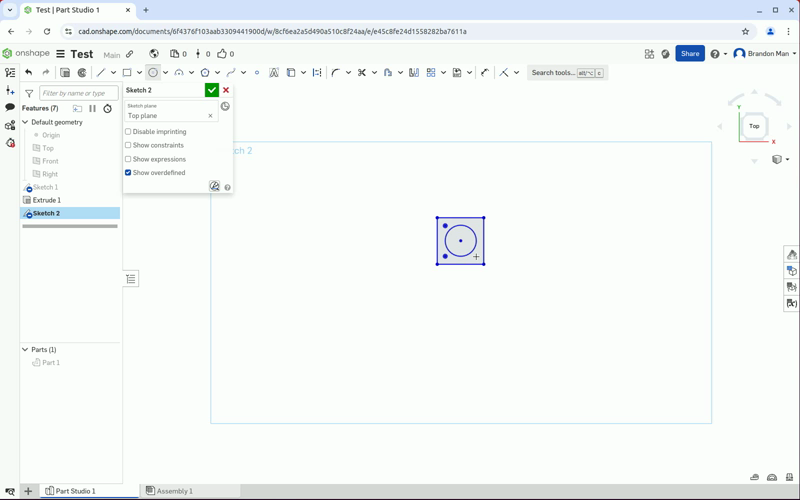
mouse_move(478, 256)
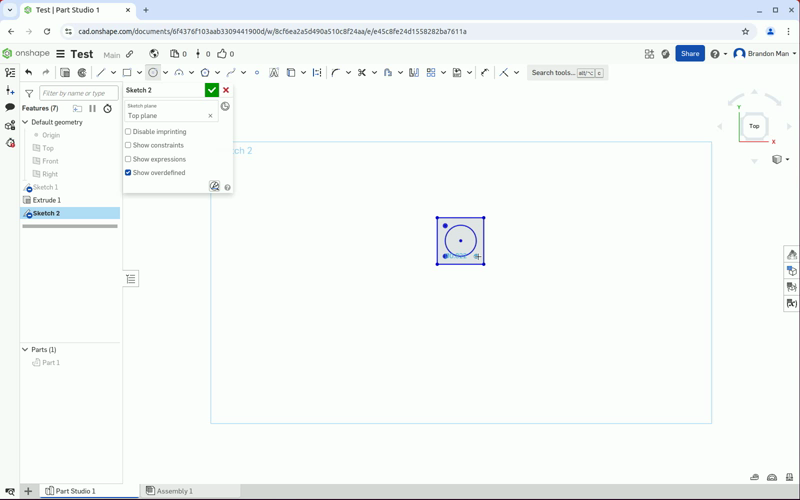
scroll(6)
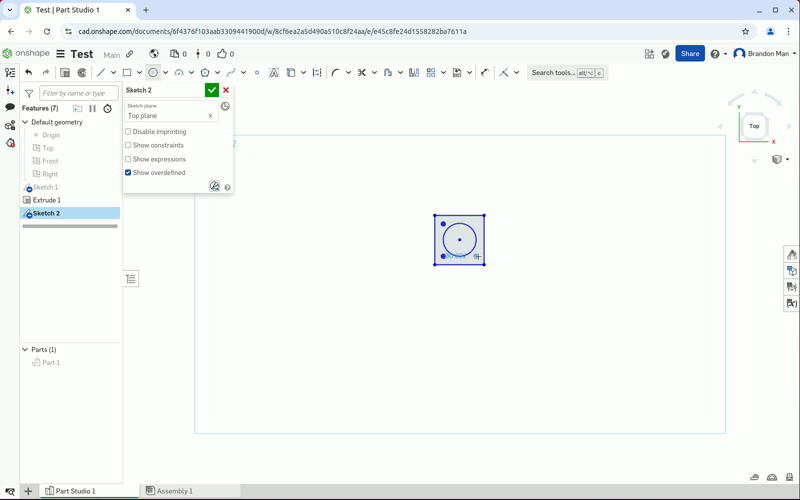
scroll(6)
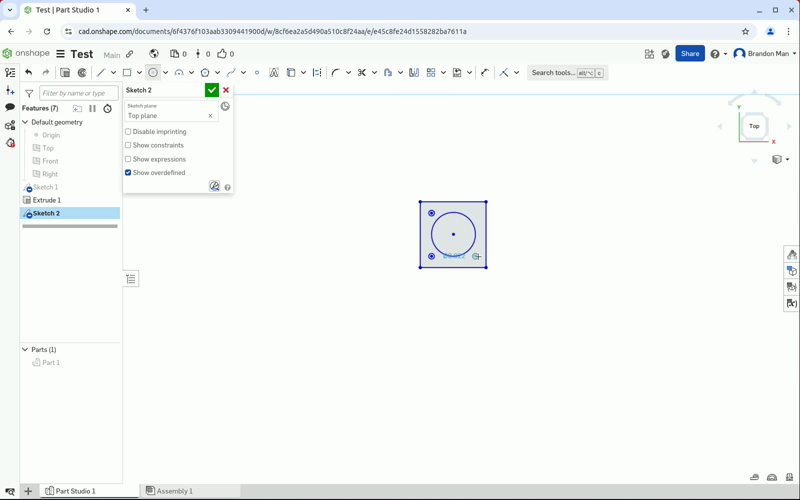
scroll(6)
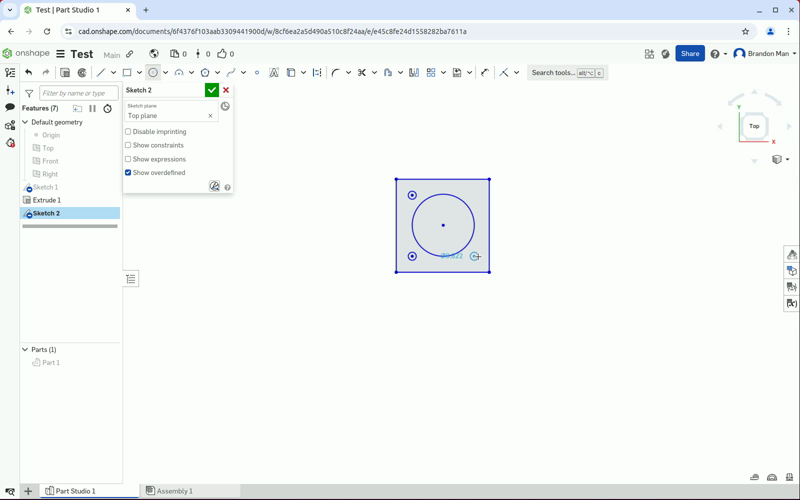
scroll(6)
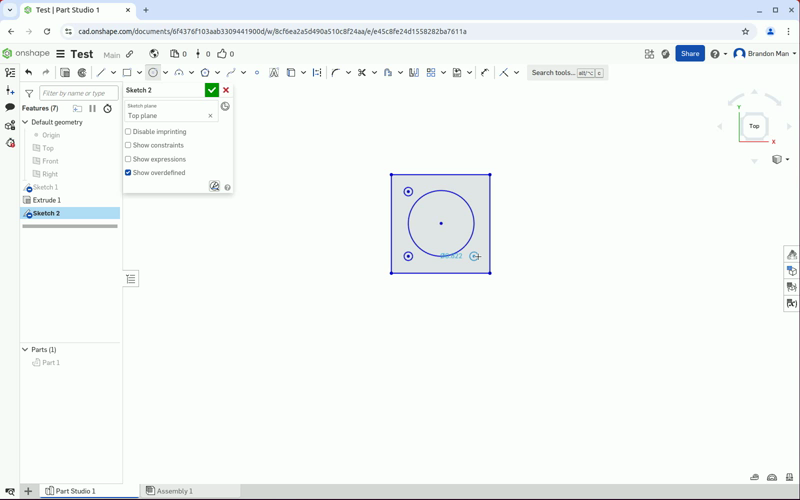
scroll(6)
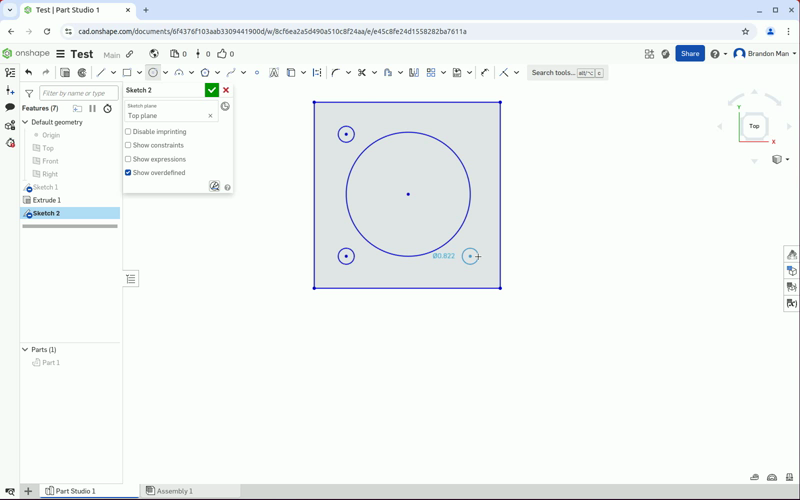
scroll(6)
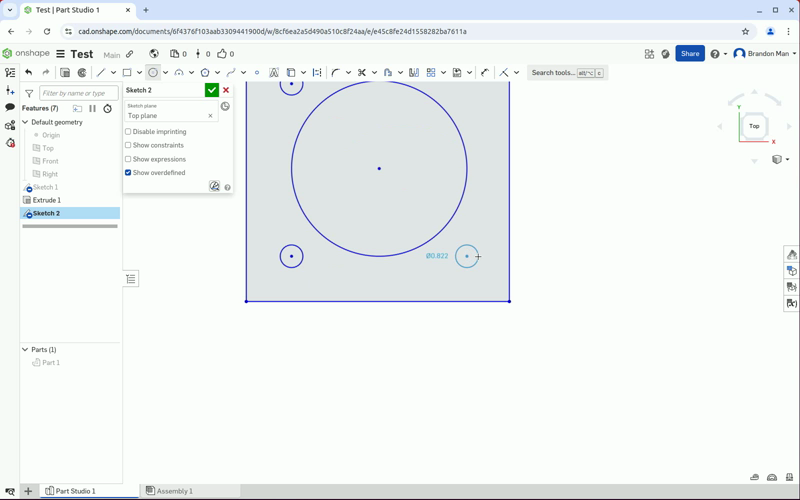
scroll(6)
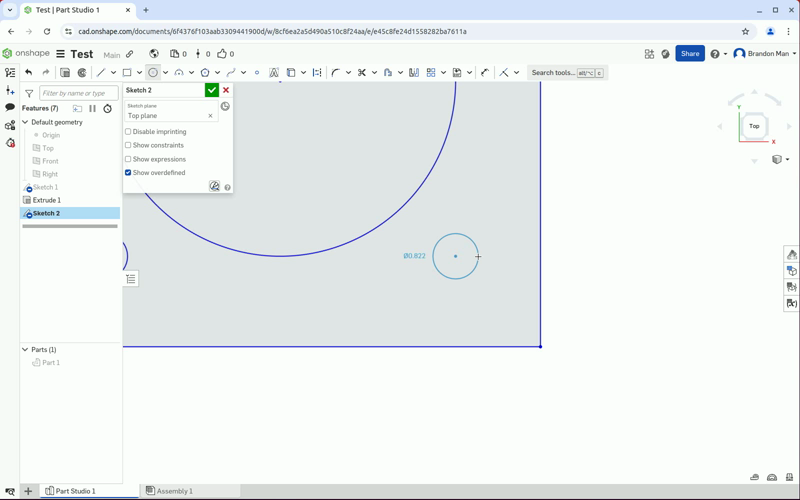
click(478, 256)
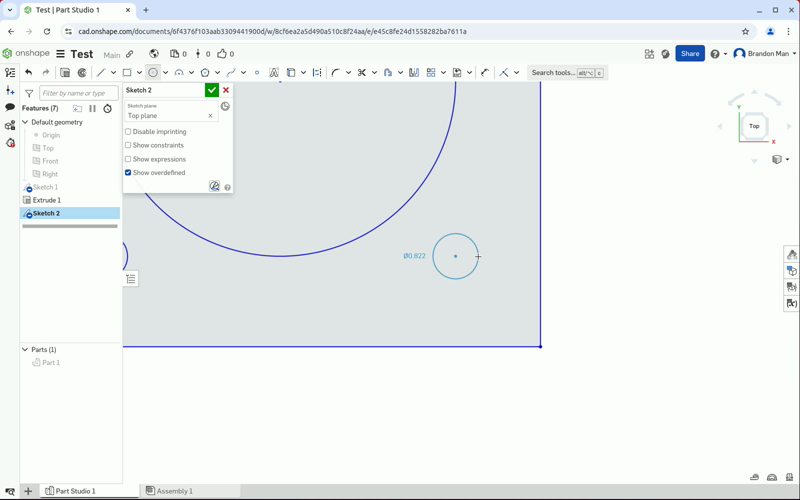
scroll(-6)
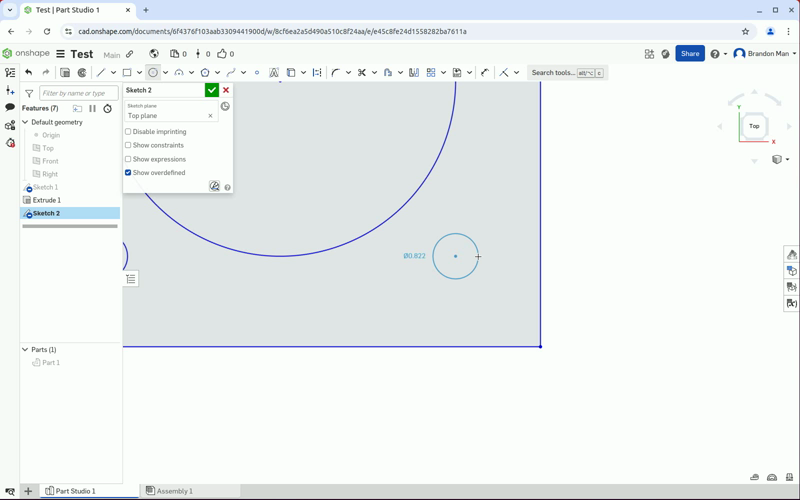
scroll(-6)
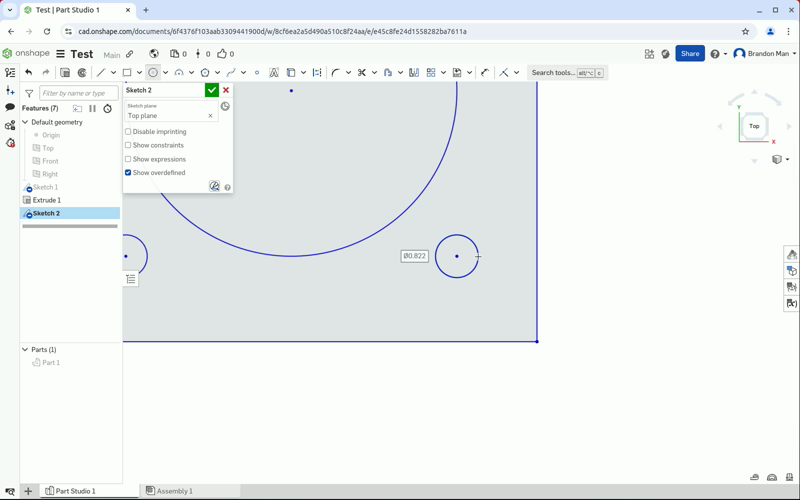
scroll(-6)
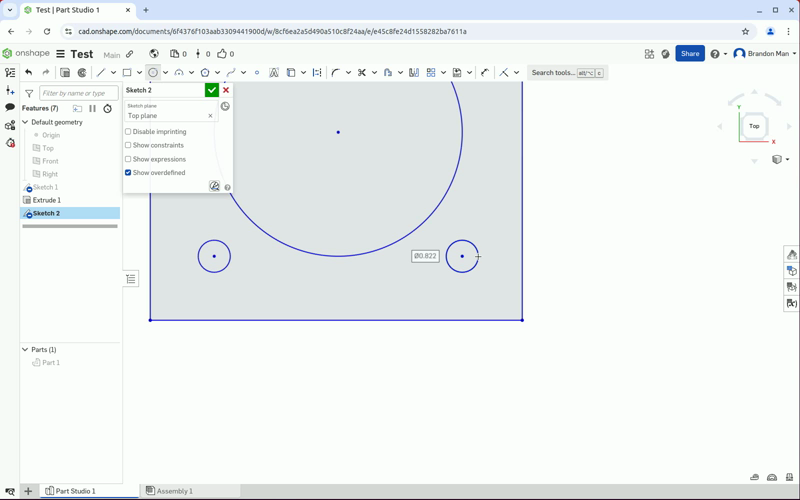
scroll(-6)
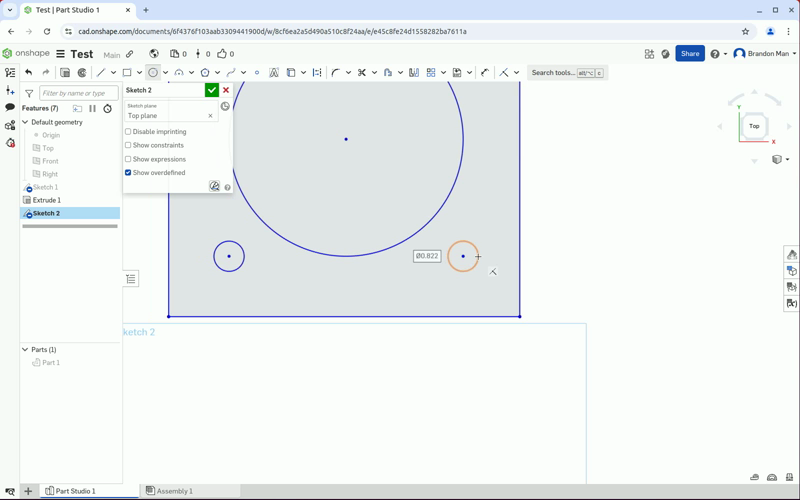
scroll(-6)
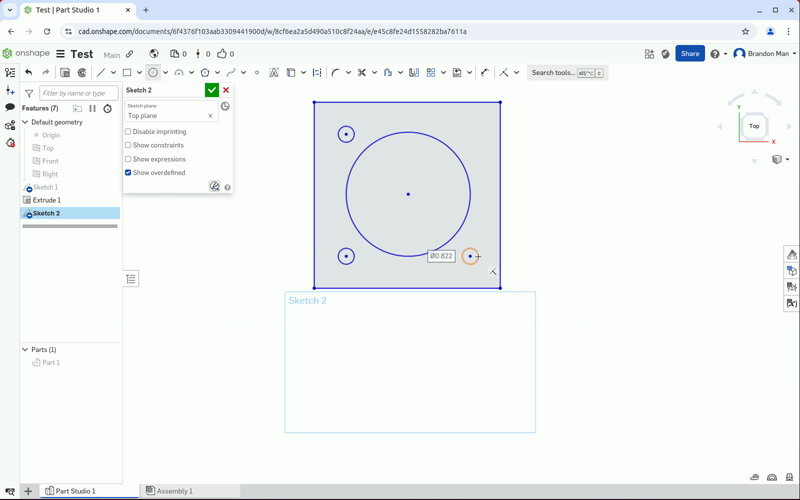
scroll(-6)
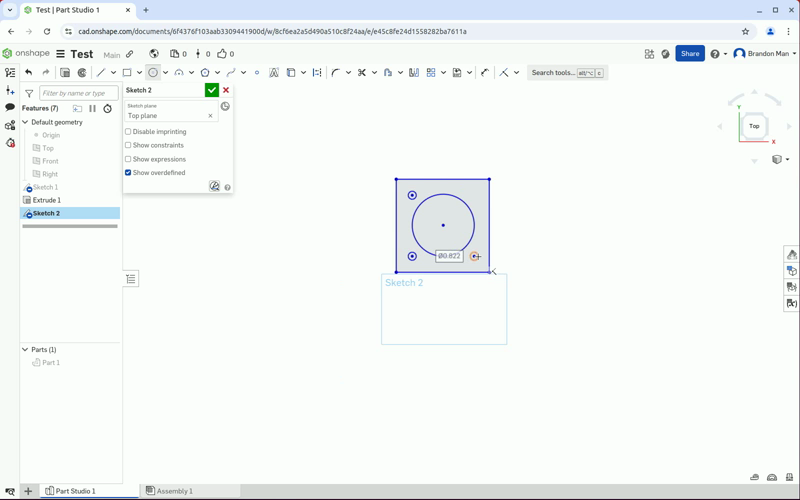
scroll(-6)
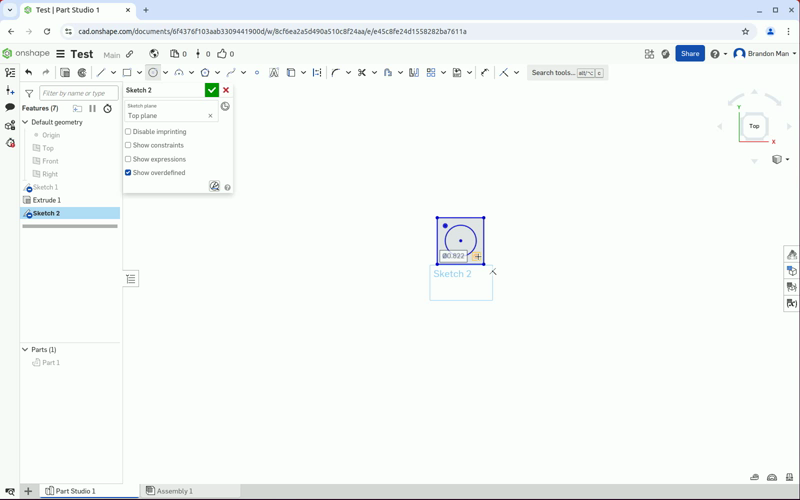
key(esc)
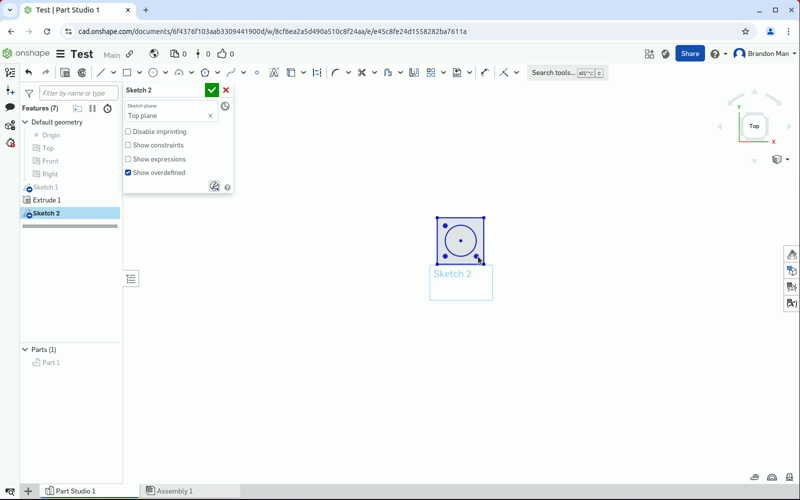
key(c)
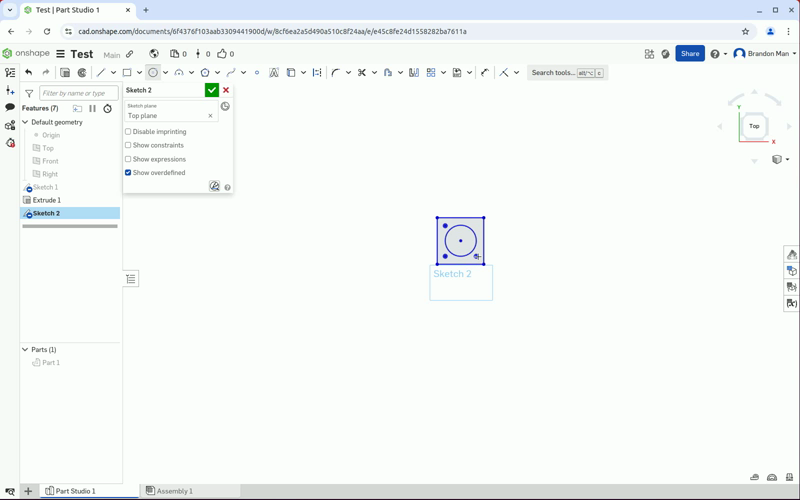
key_down(shift)
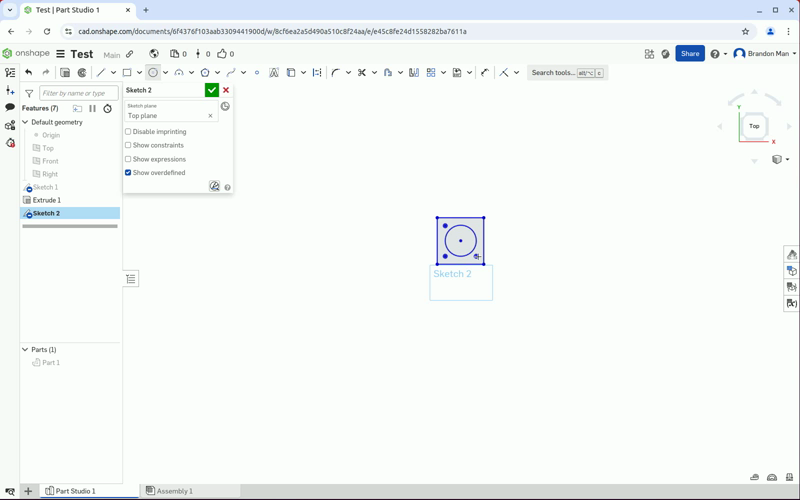
mouse_move(476, 225)
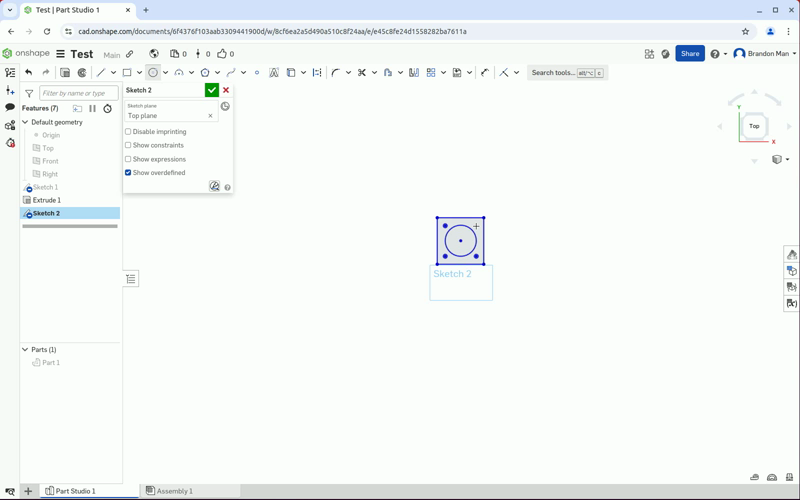
click(476, 225)
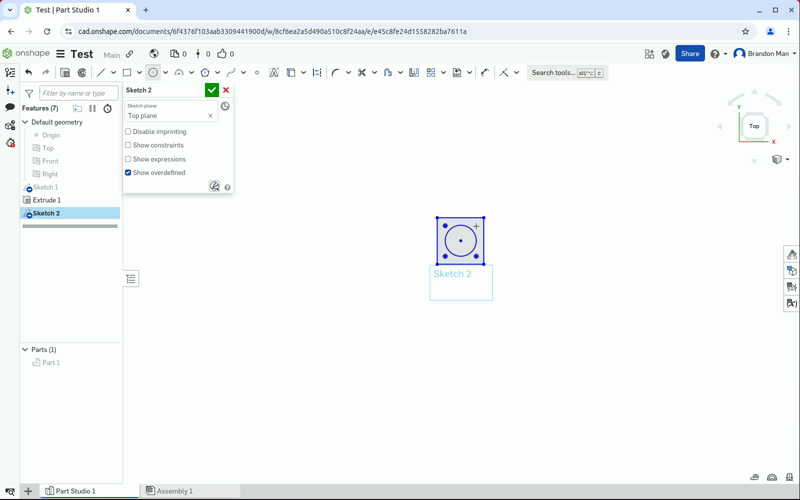
key_up(shift)
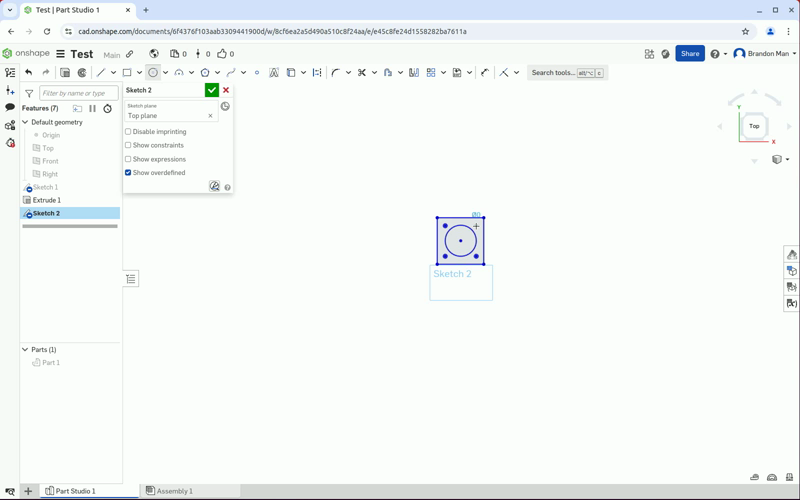
mouse_move(478, 225)
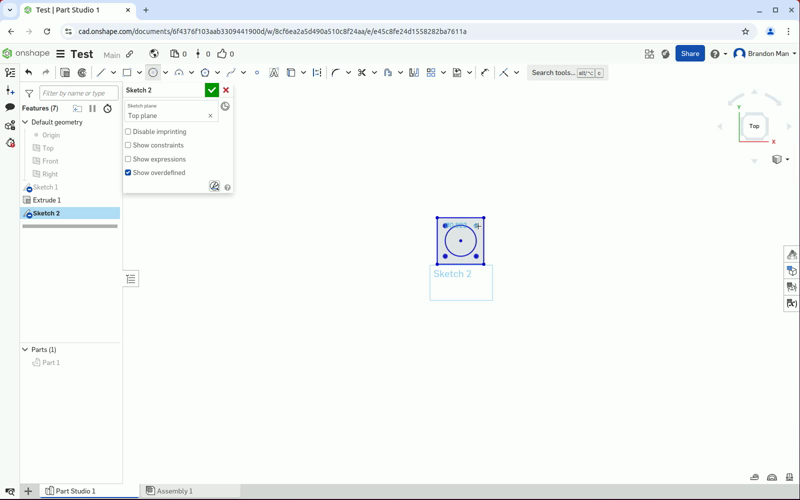
scroll(6)
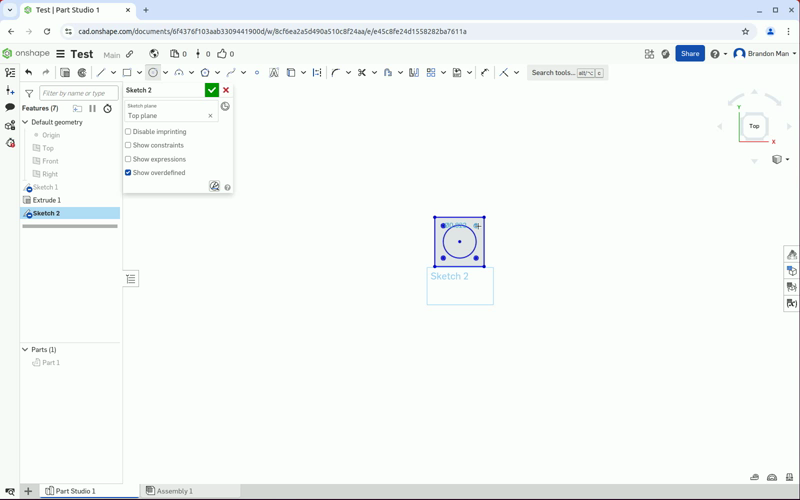
scroll(6)
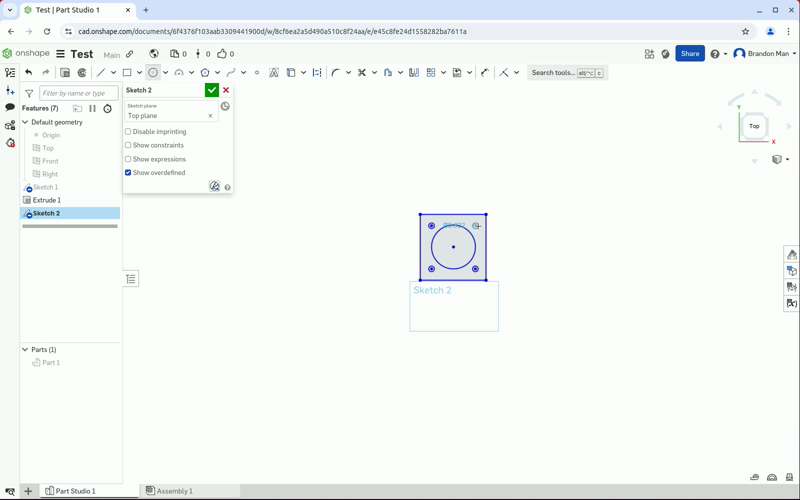
scroll(6)
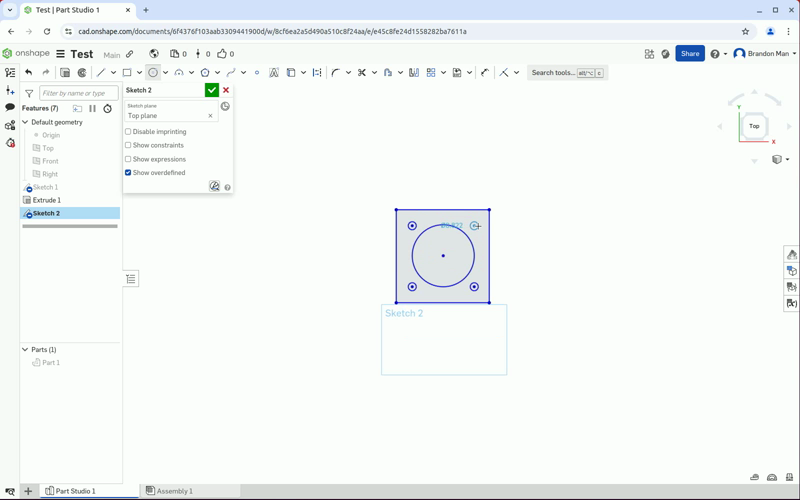
scroll(6)
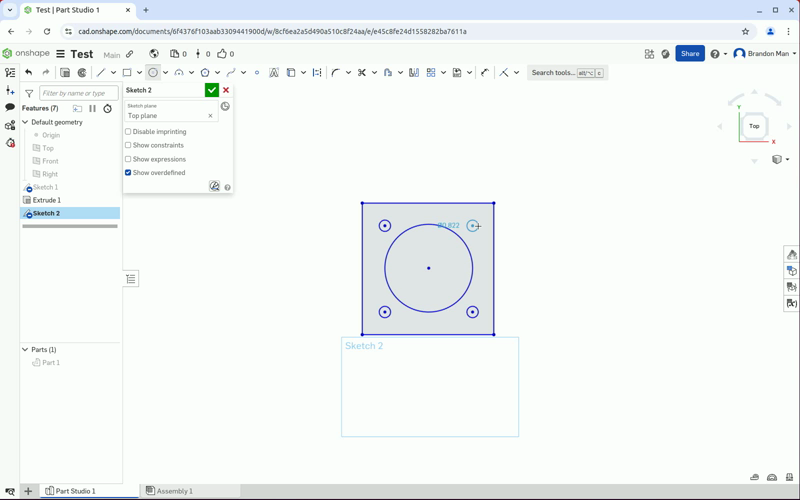
scroll(6)
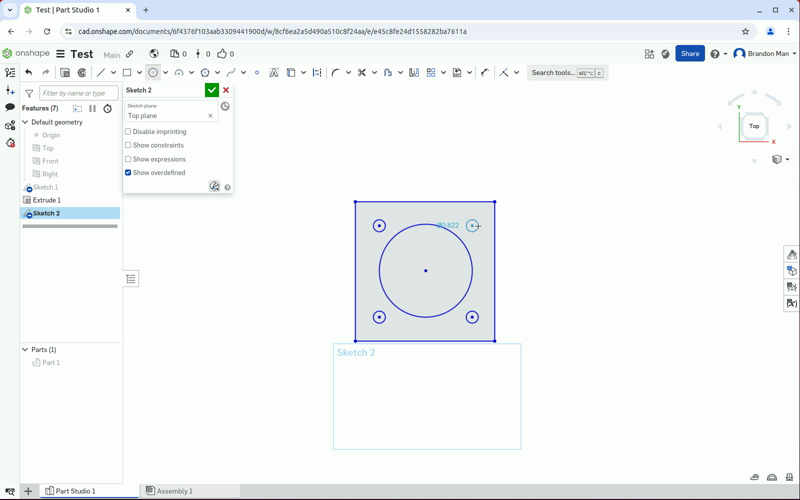
scroll(6)
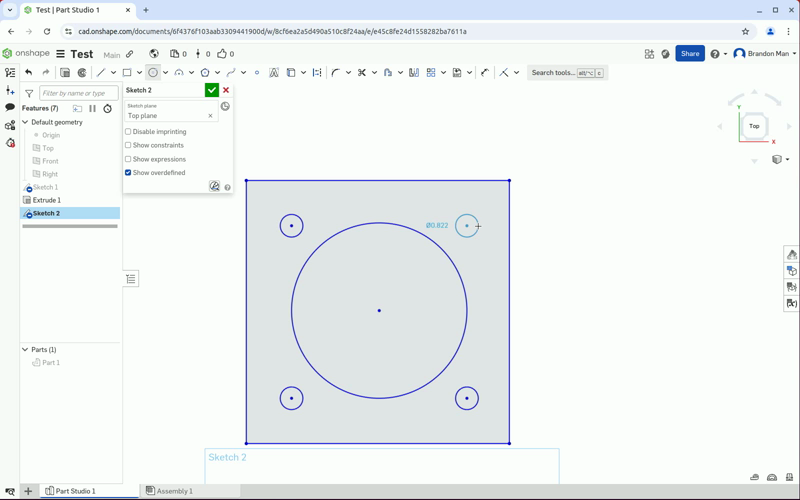
scroll(6)
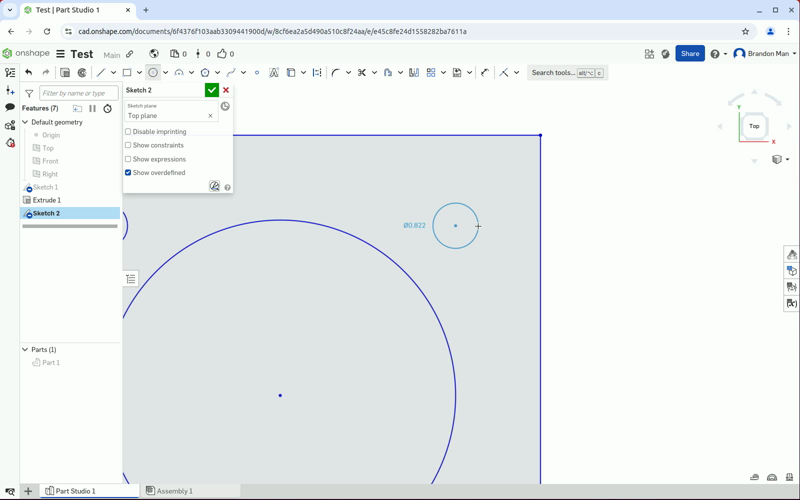
click(478, 225)
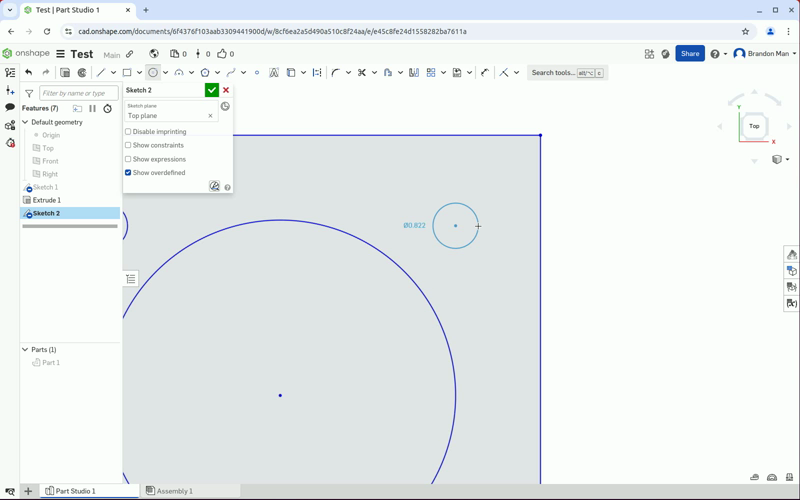
scroll(-6)
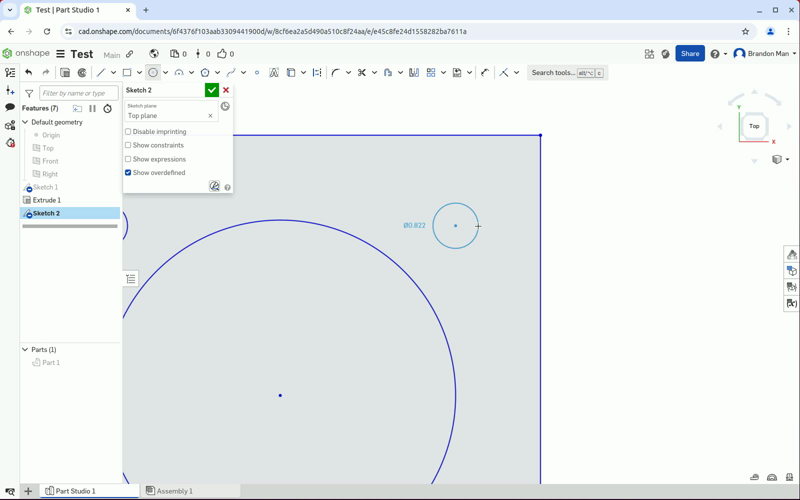
scroll(-6)
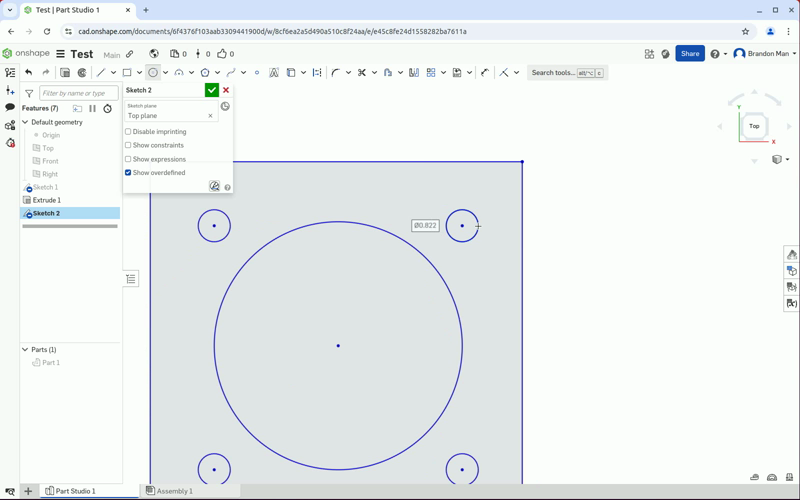
scroll(-6)
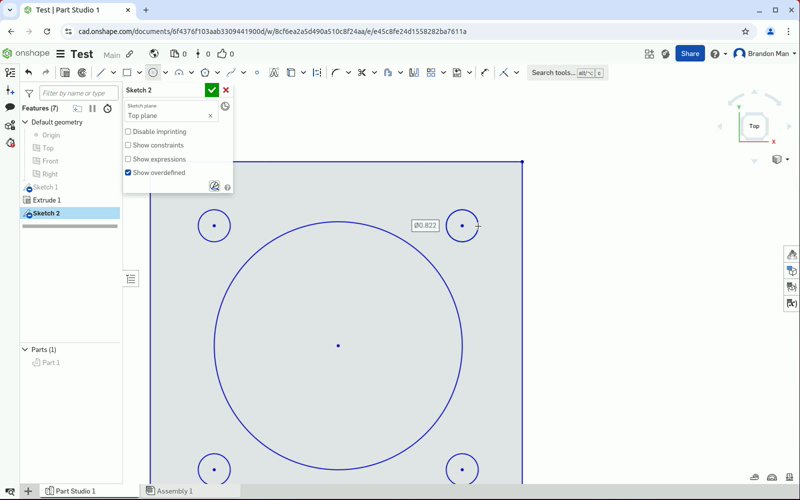
scroll(-6)
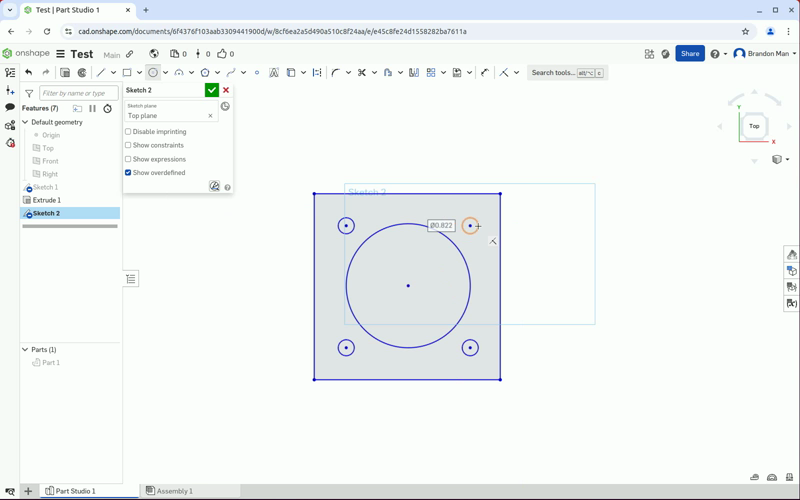
scroll(-6)
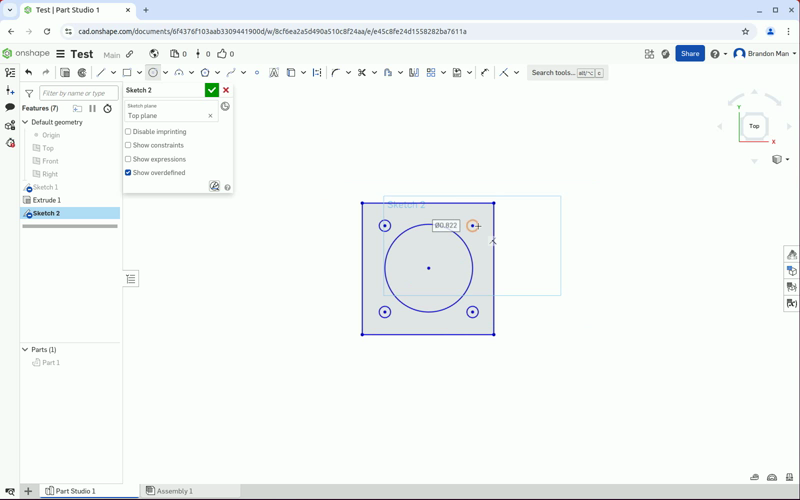
scroll(-6)
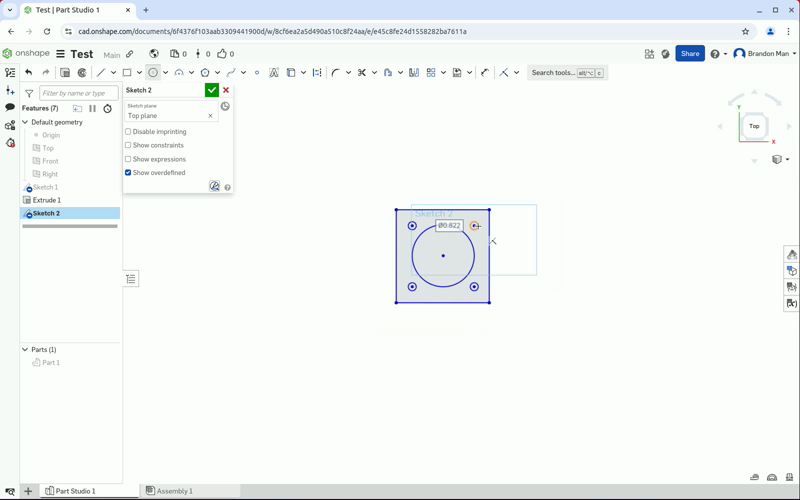
scroll(-6)
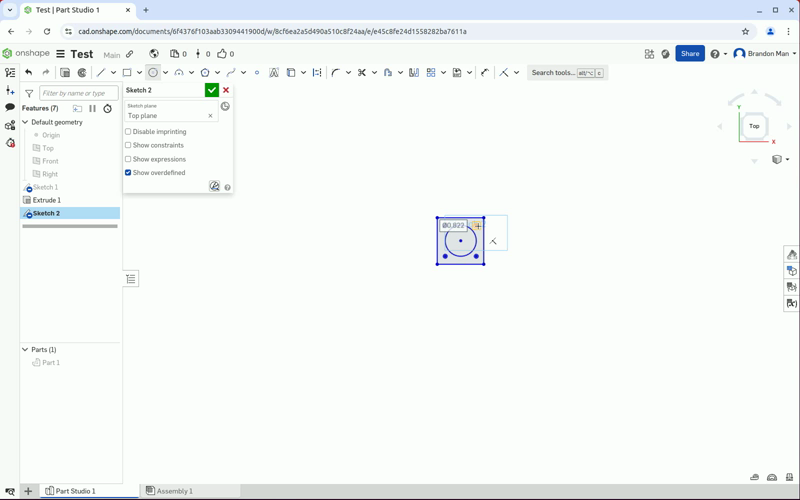
key(esc)
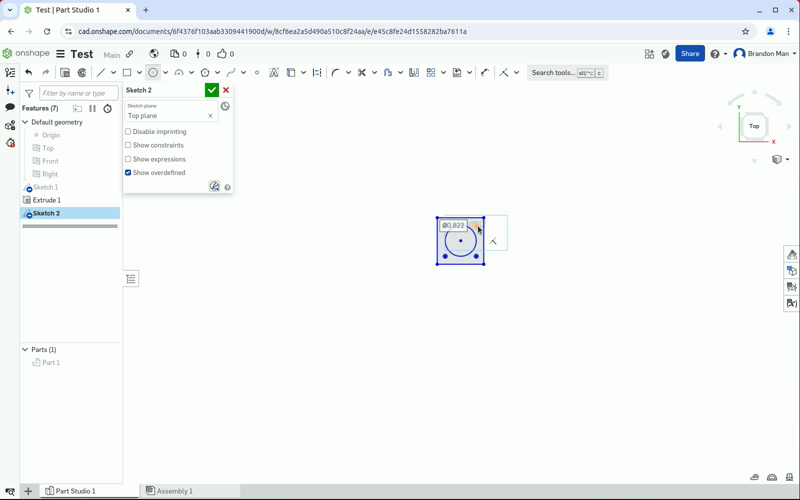
mouse_move(445, 232)
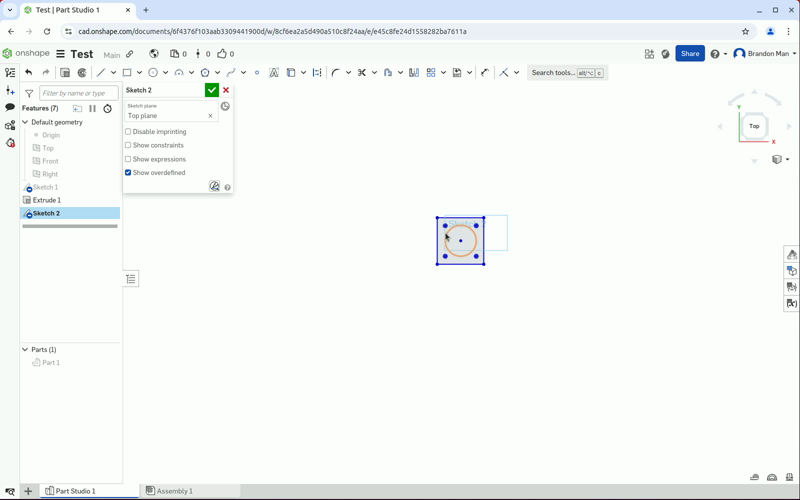
scroll(6)
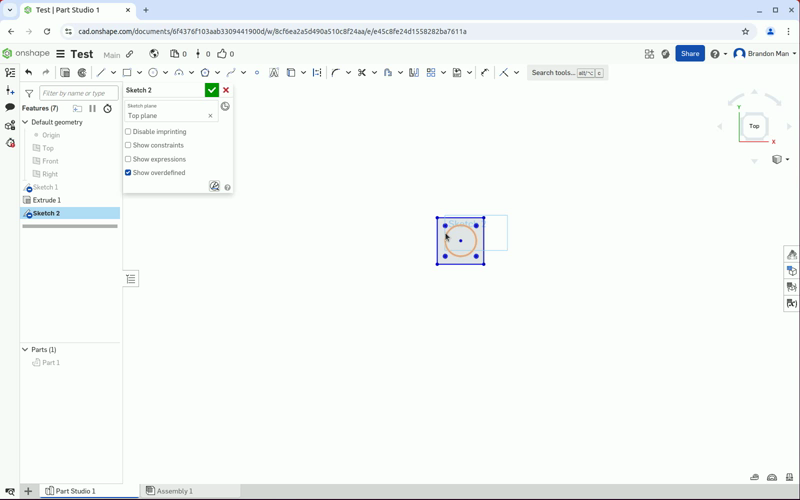
scroll(6)
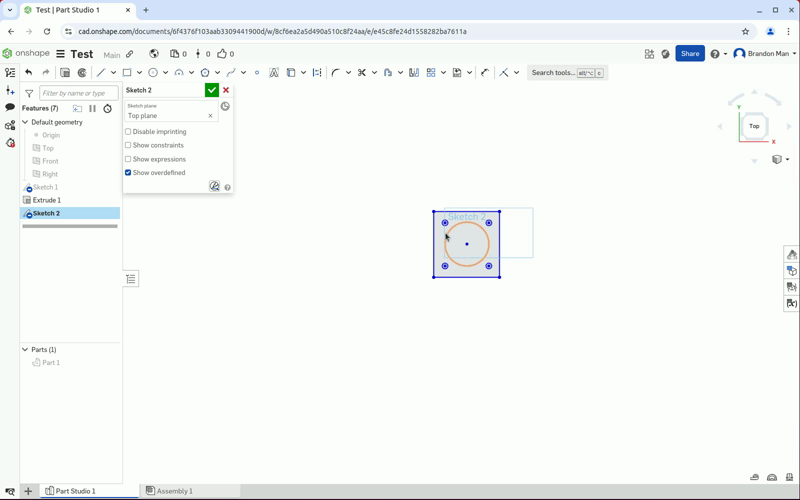
scroll(6)
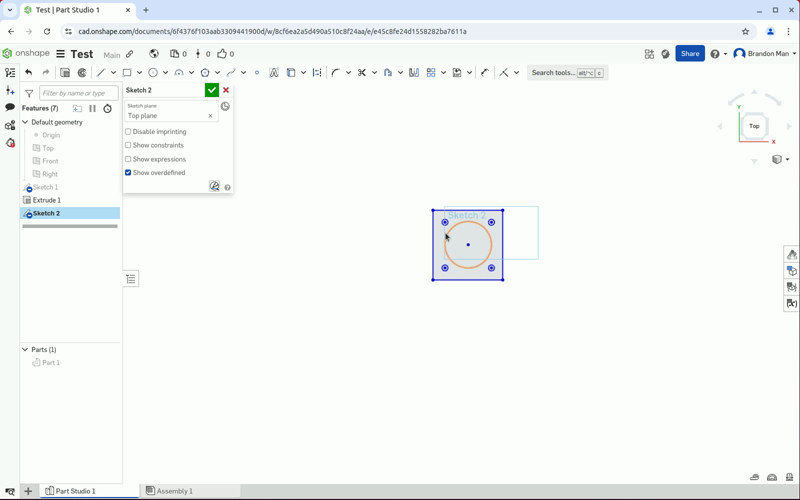
scroll(6)
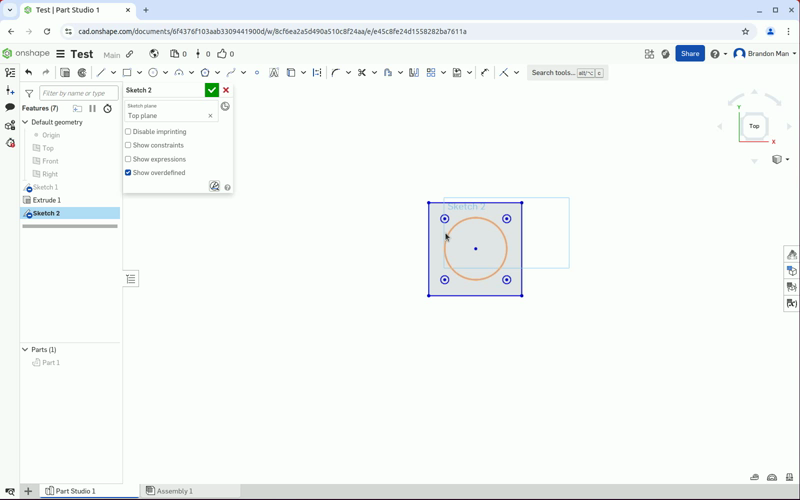
scroll(6)
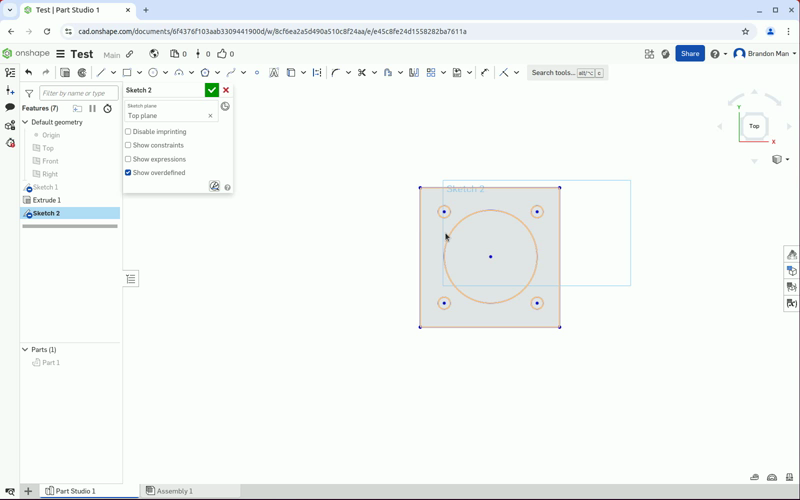
scroll(6)
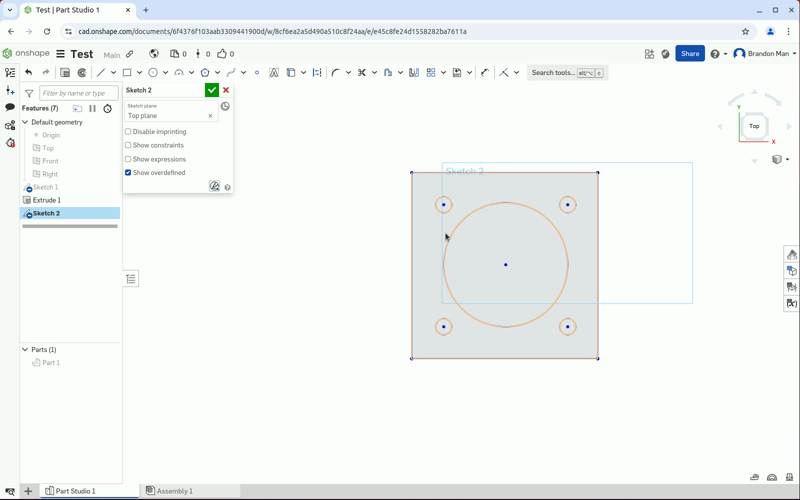
scroll(6)
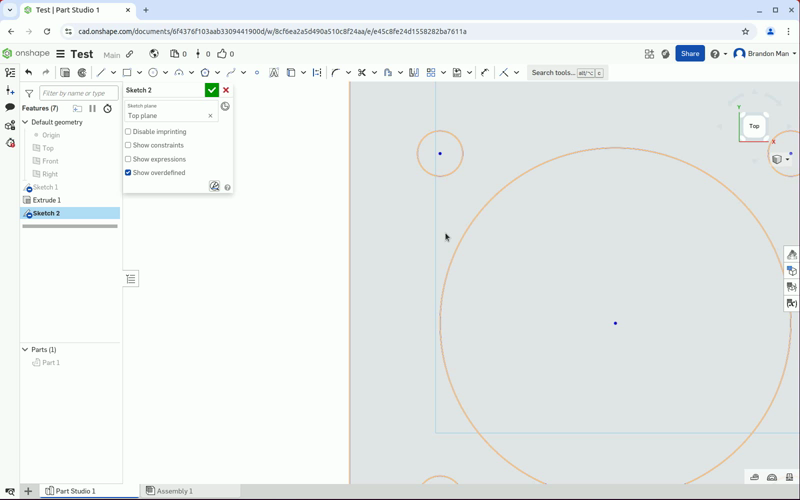
click(445, 232)
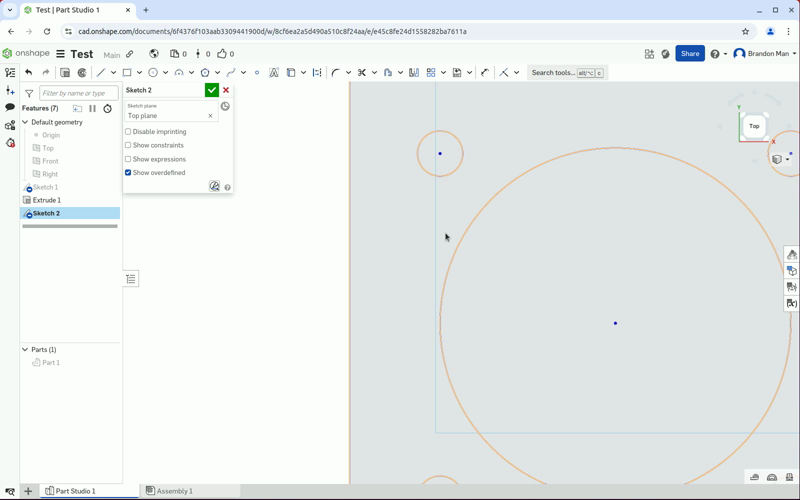
scroll(-6)
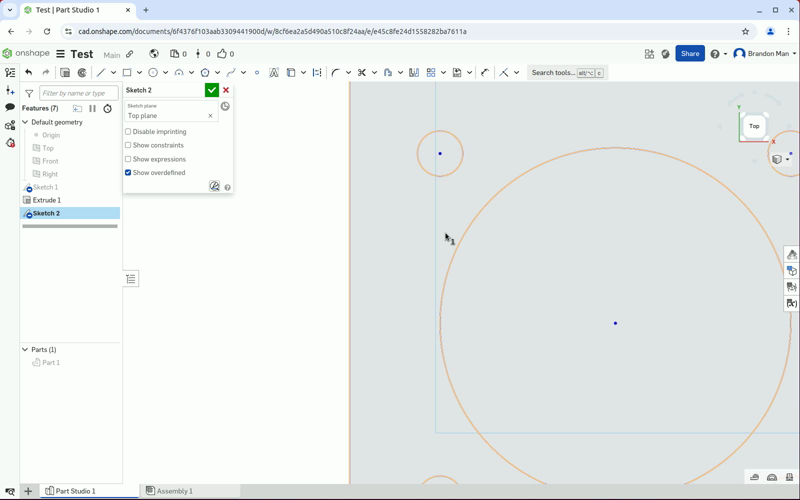
scroll(-6)
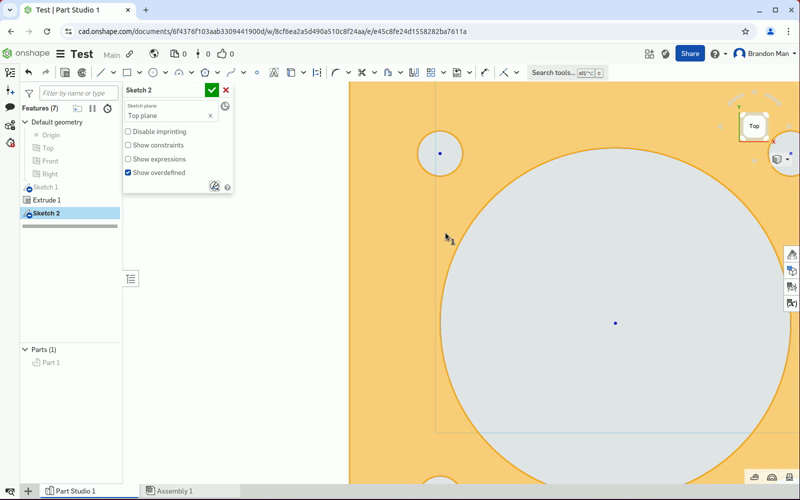
scroll(-6)
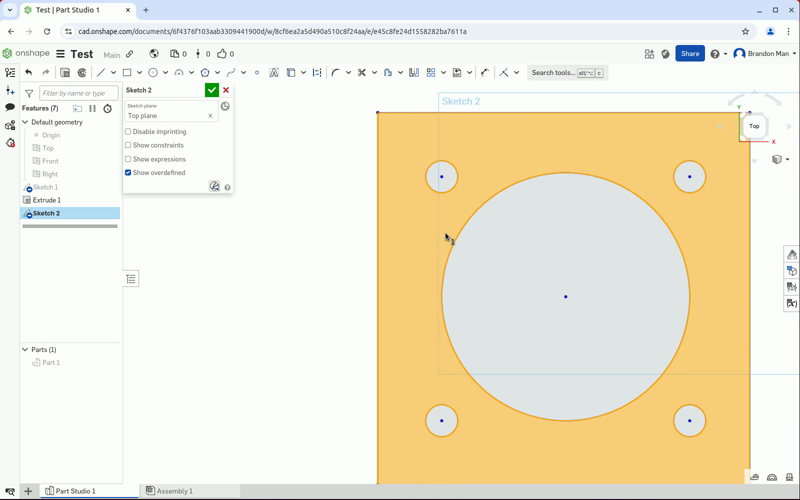
scroll(-6)
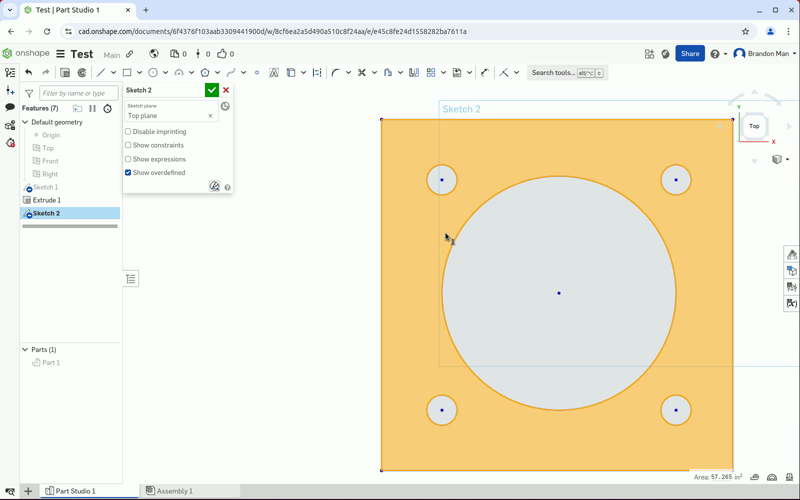
scroll(-6)
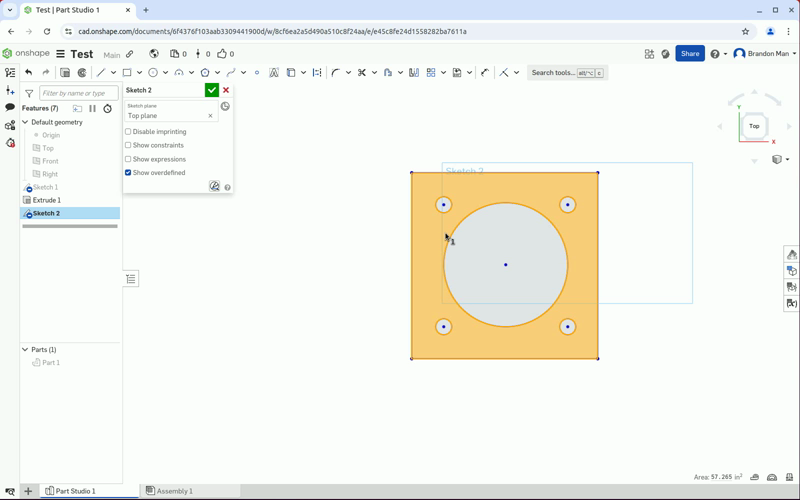
scroll(-6)
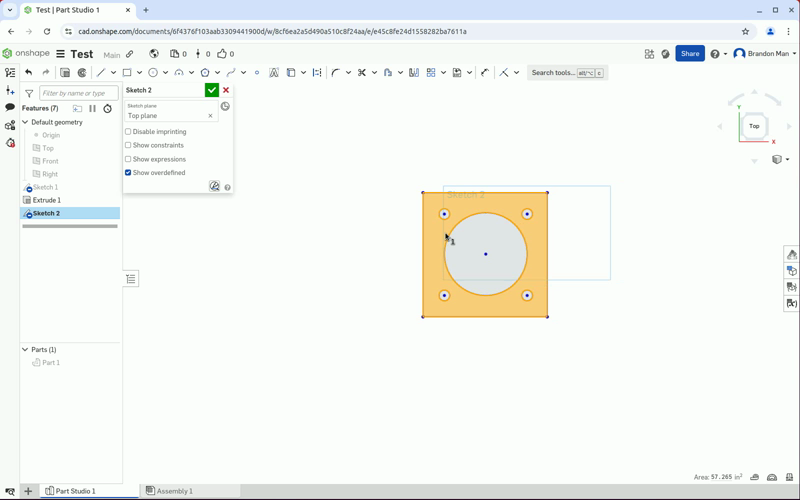
scroll(-6)
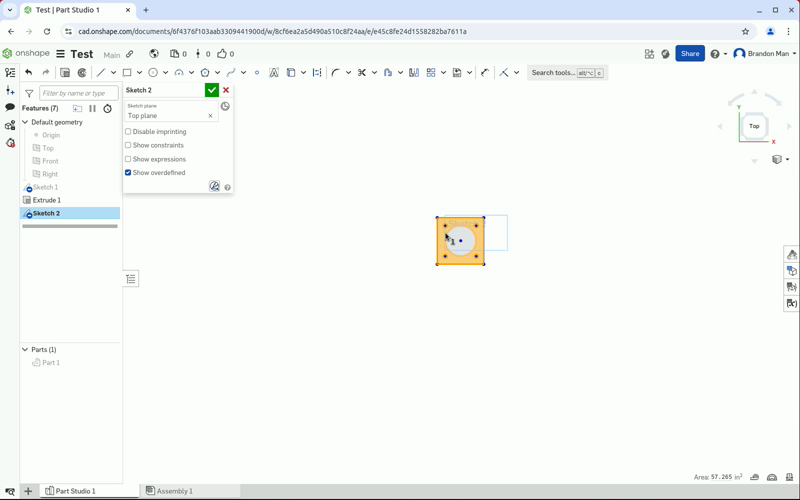
mouse_move(73, 352)
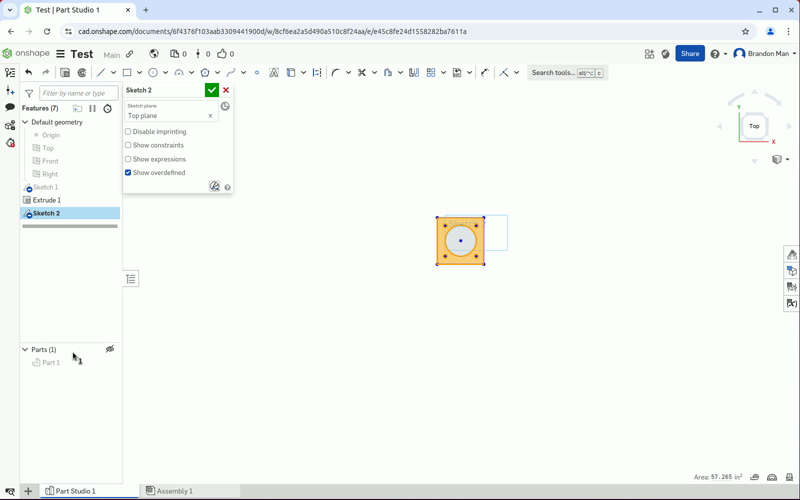
key(shift+y)
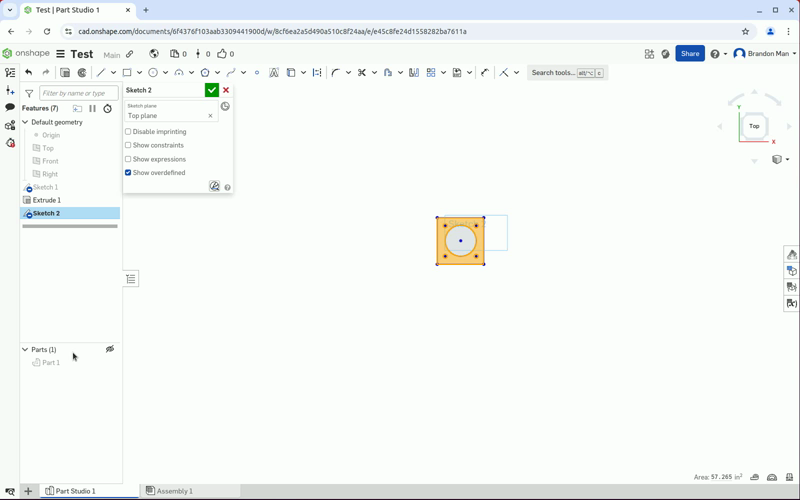
key(shift+e)
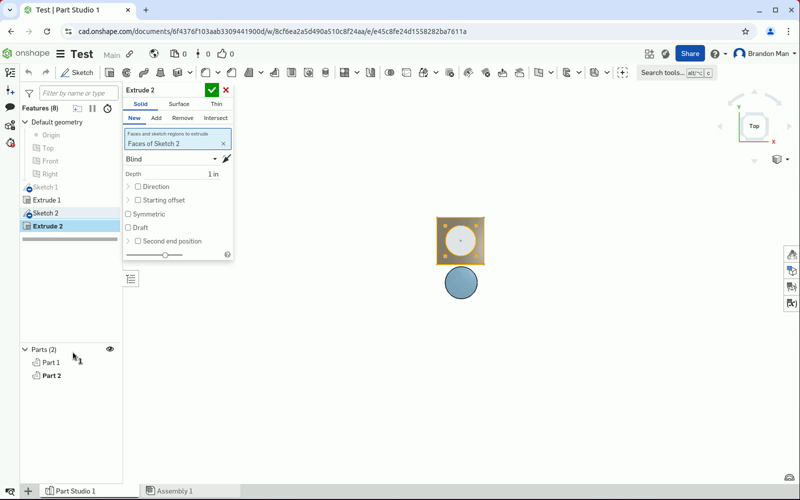
mouse_move(143, 106)
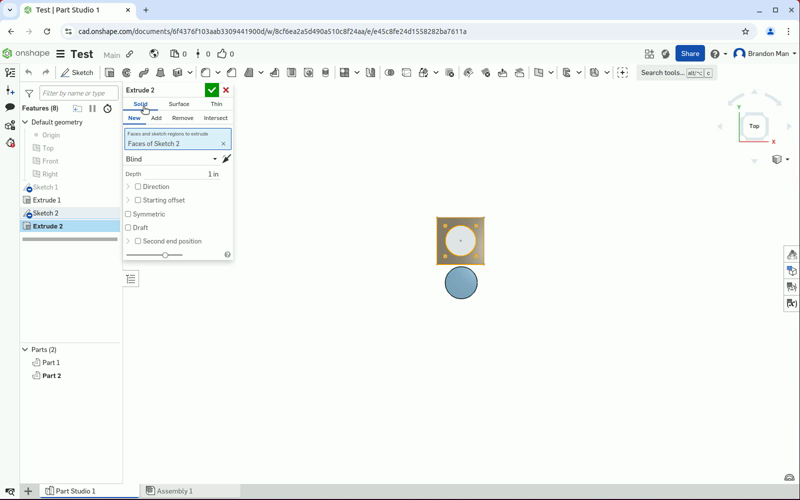
click(143, 106)
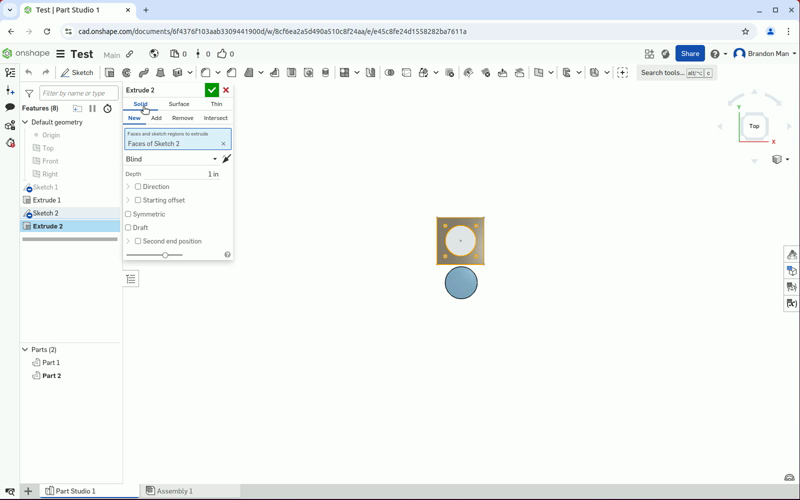
mouse_move(137, 120)
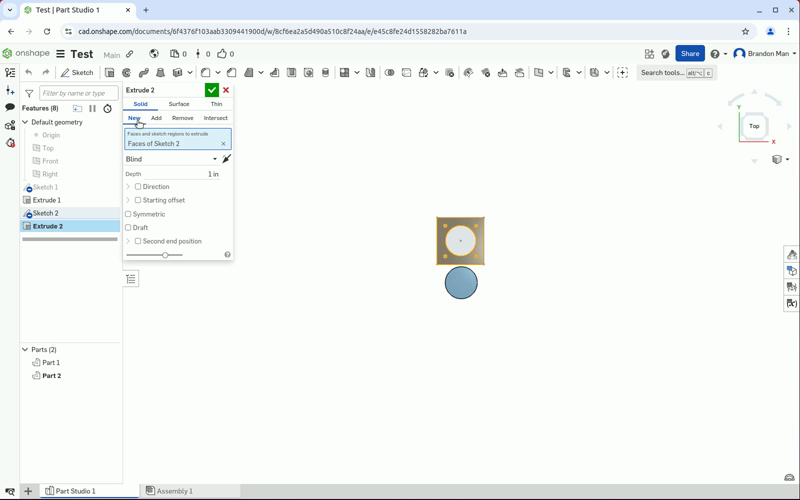
click(137, 120)
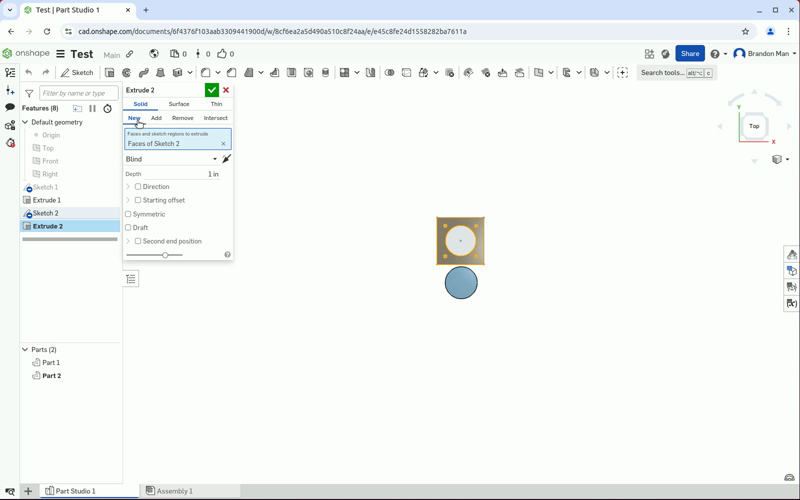
key(tab, 4)
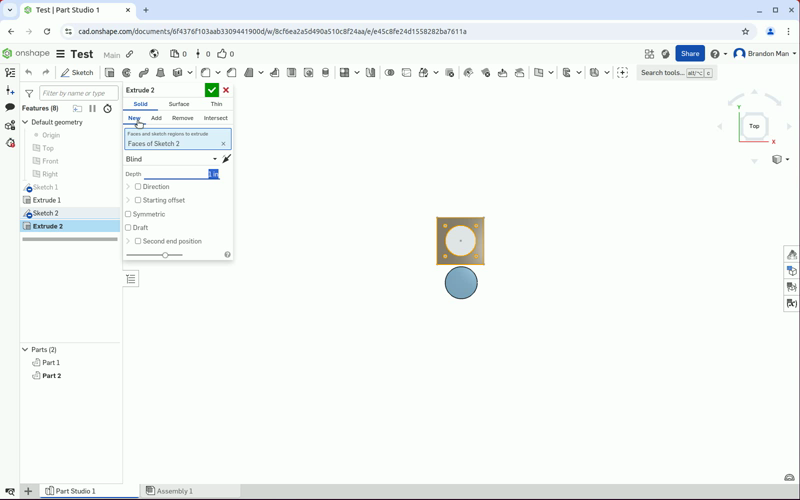
text(2.166)
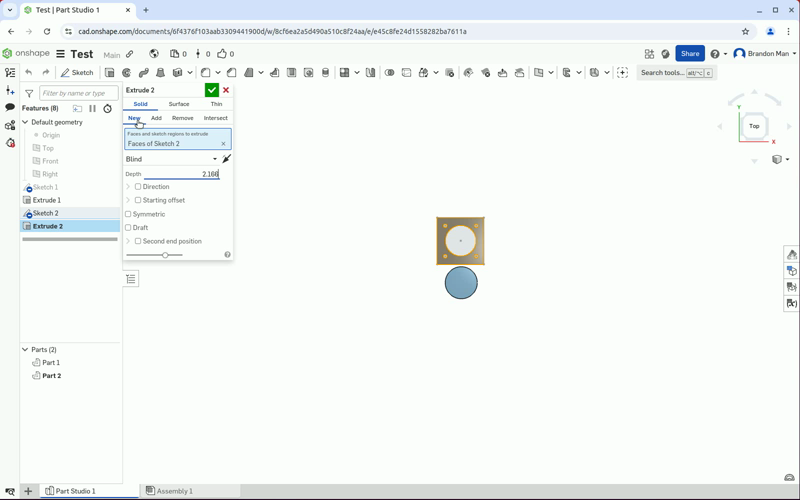
key(enter)
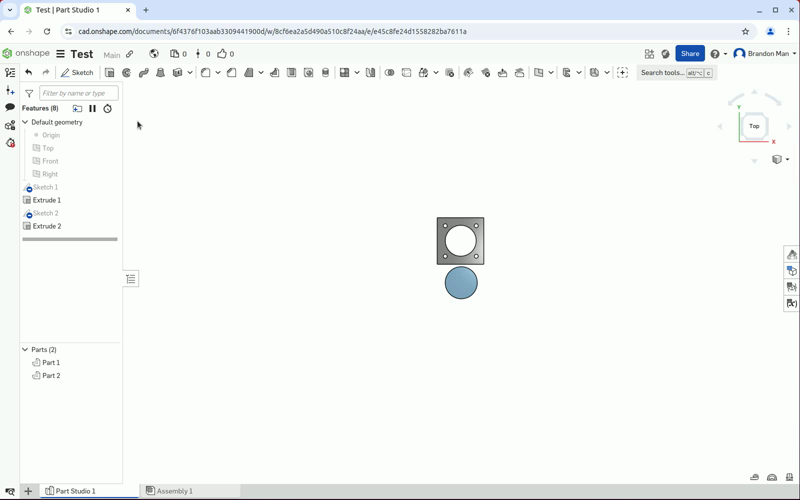
key(shift+h)
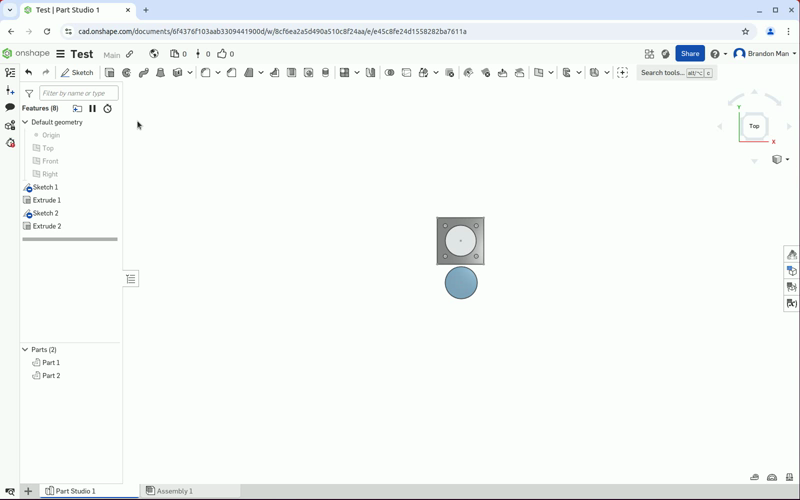
key(shift+h)
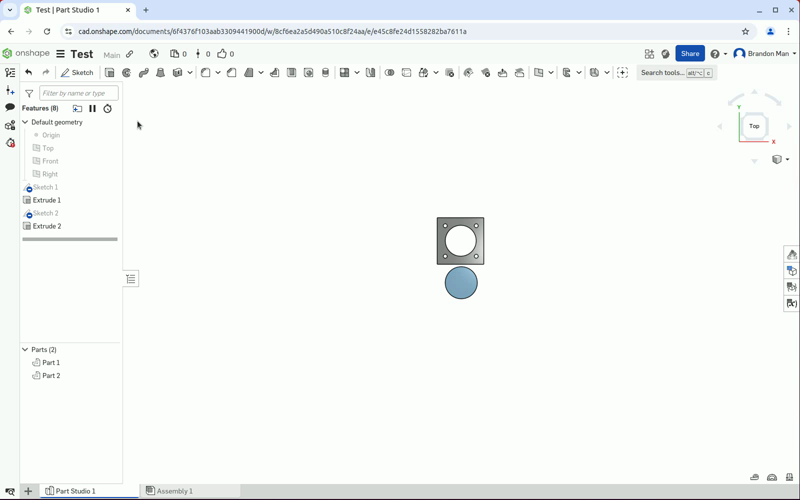
mouse_move(73, 189)
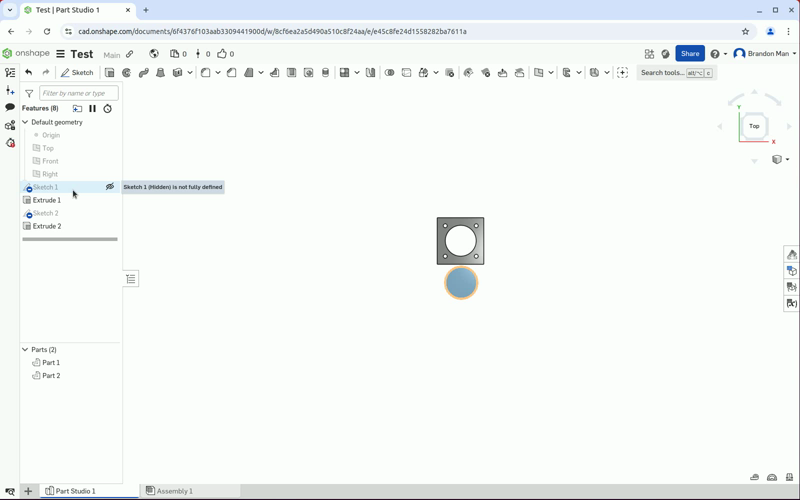
click(73, 189)
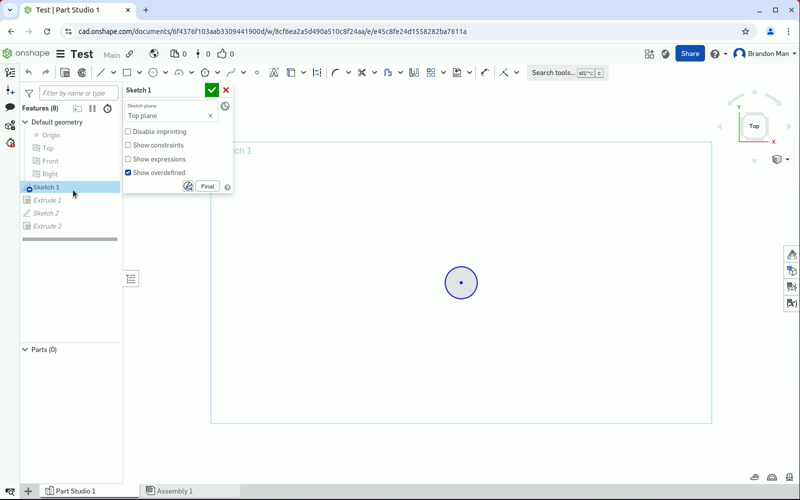
mouse_move(229, 92)
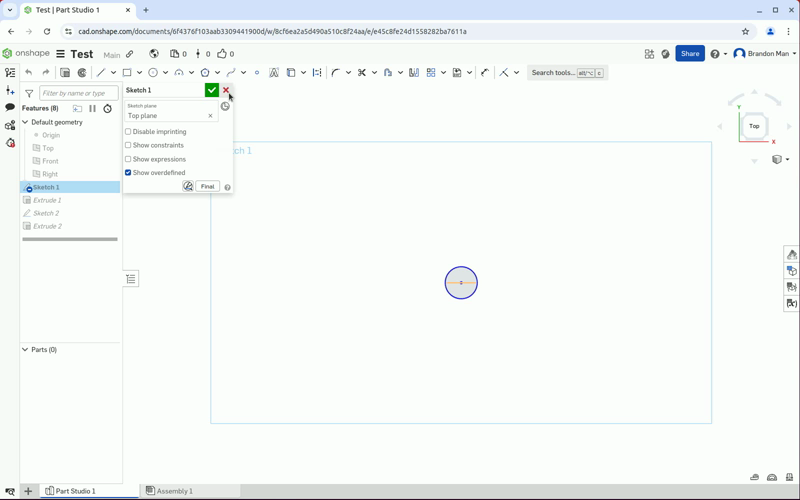
click(229, 92)
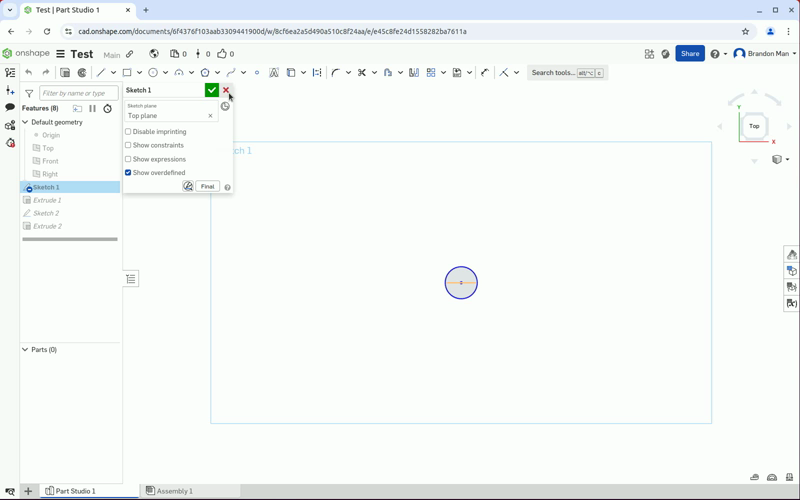
key(shift+s)
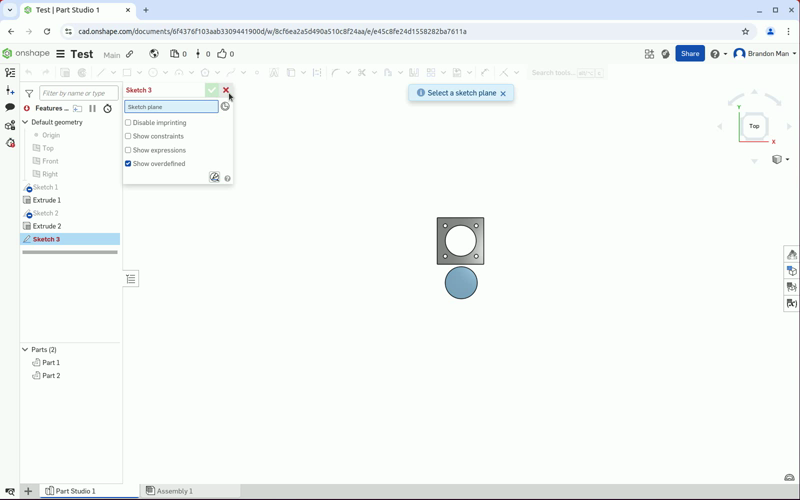
mouse_move(73, 150)
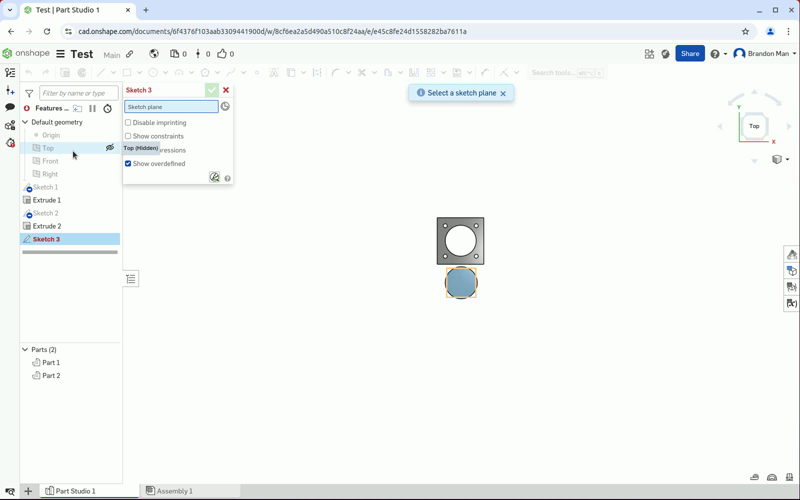
click(73, 150)
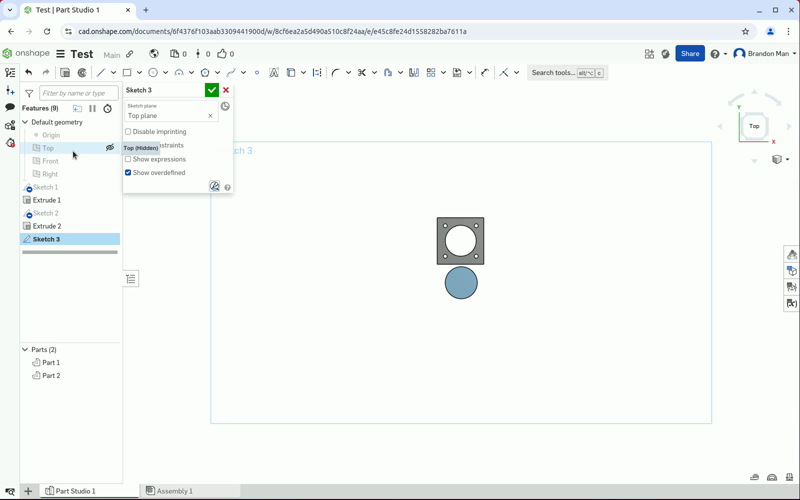
mouse_move(73, 352)
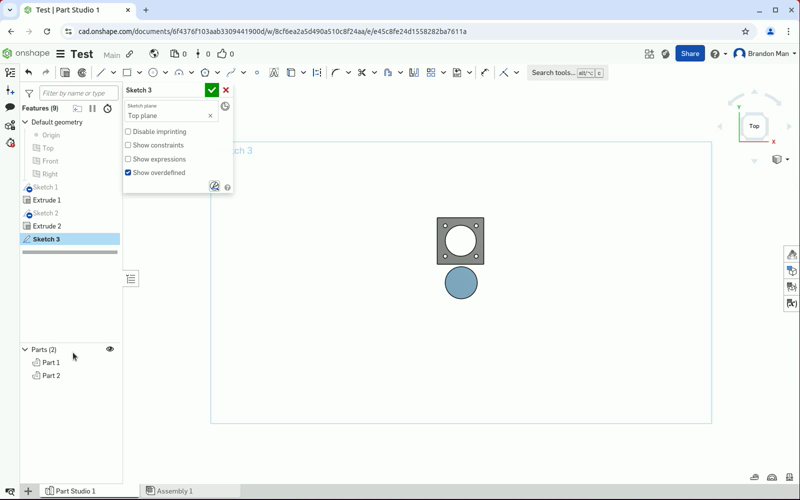
key(y)
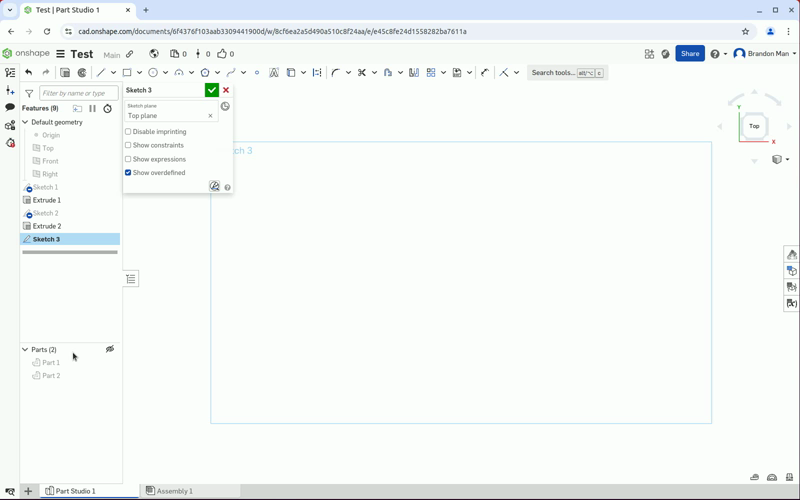
key(c)
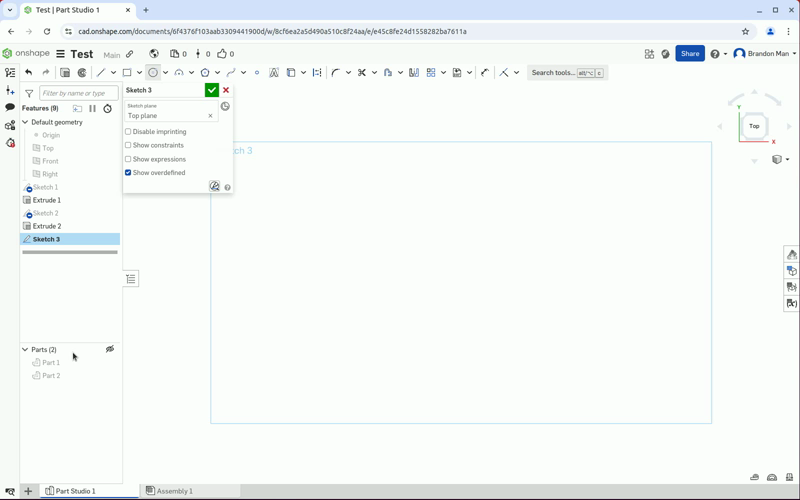
key_down(shift)
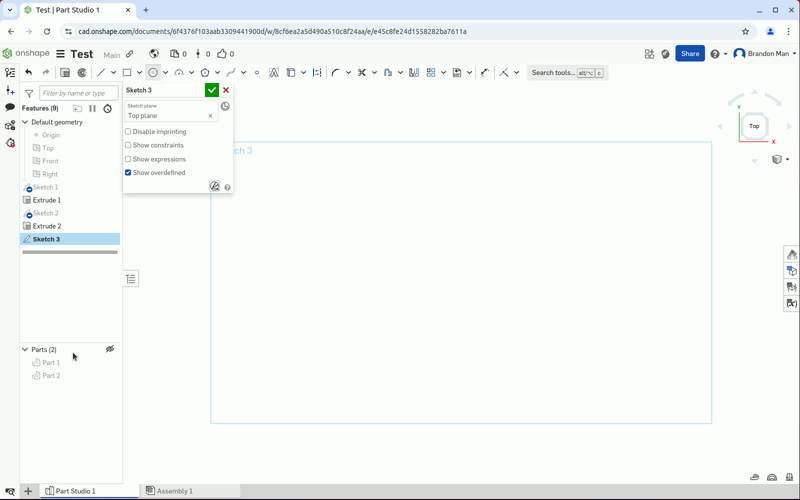
mouse_move(532, 282)
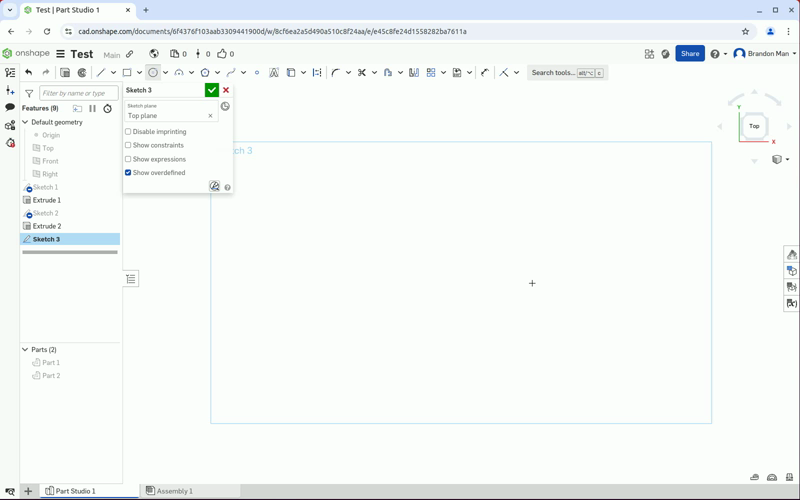
click(532, 282)
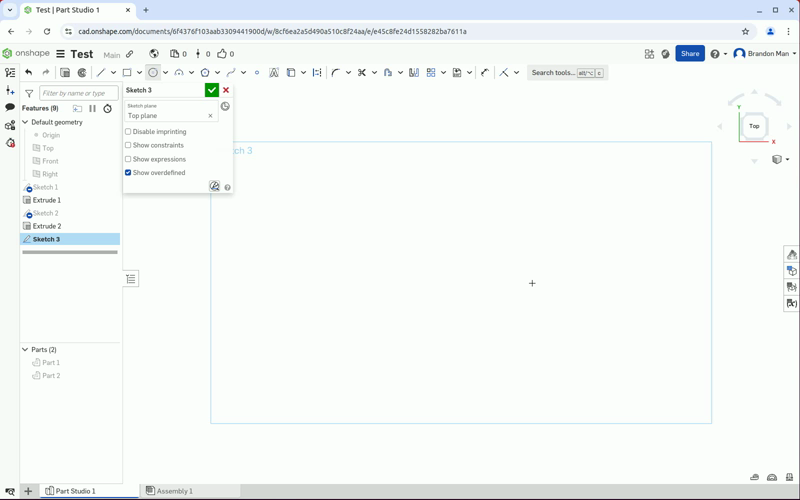
key_up(shift)
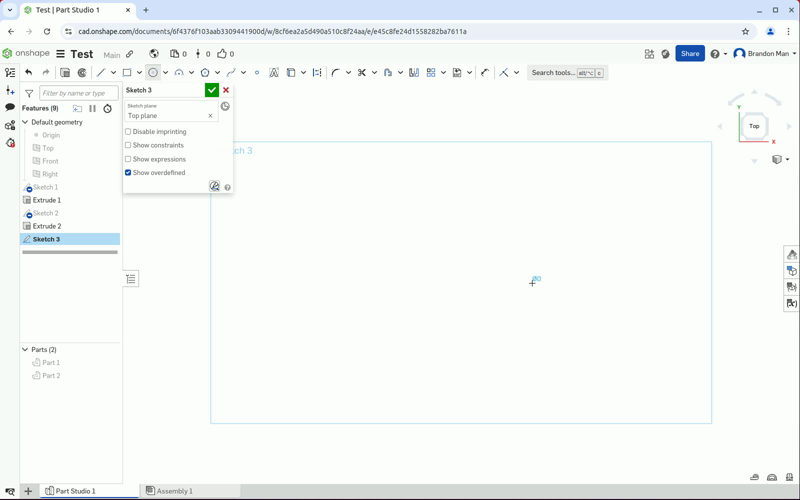
mouse_move(552, 282)
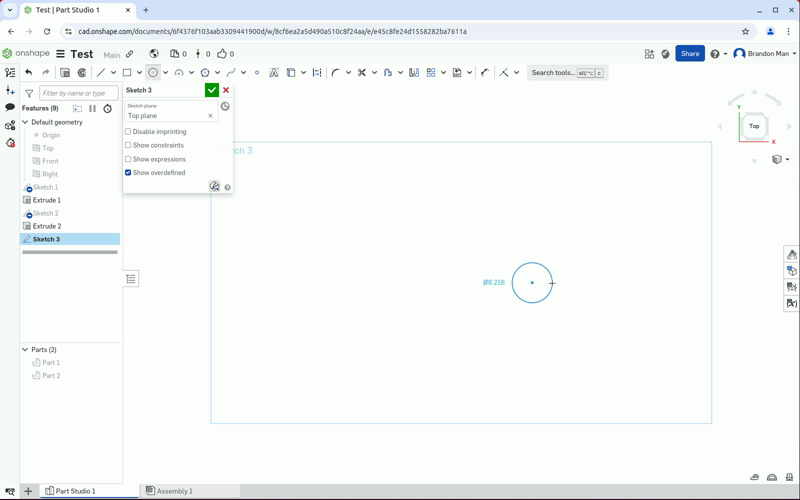
click(552, 282)
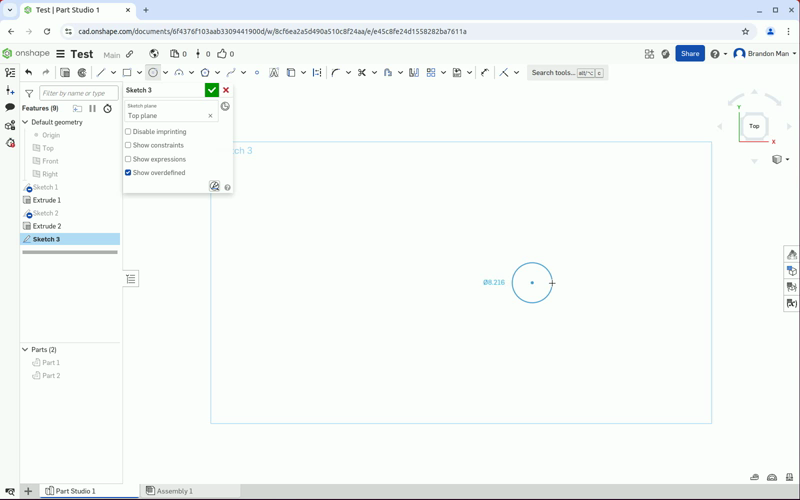
key(esc)
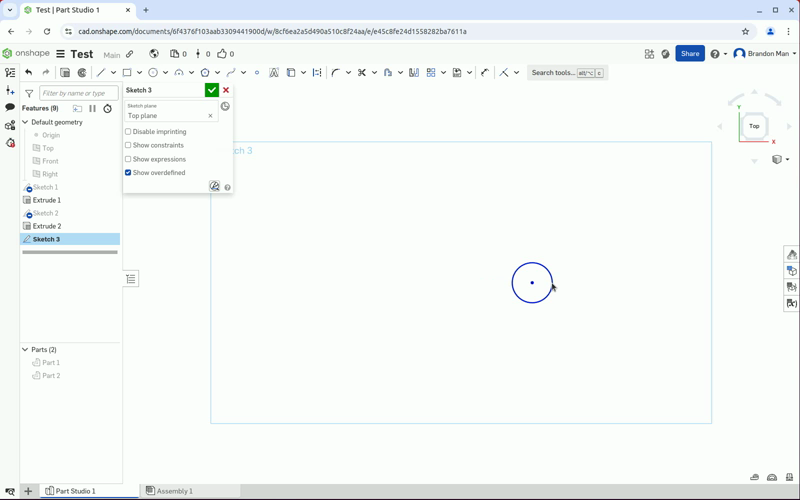
mouse_move(533, 270)
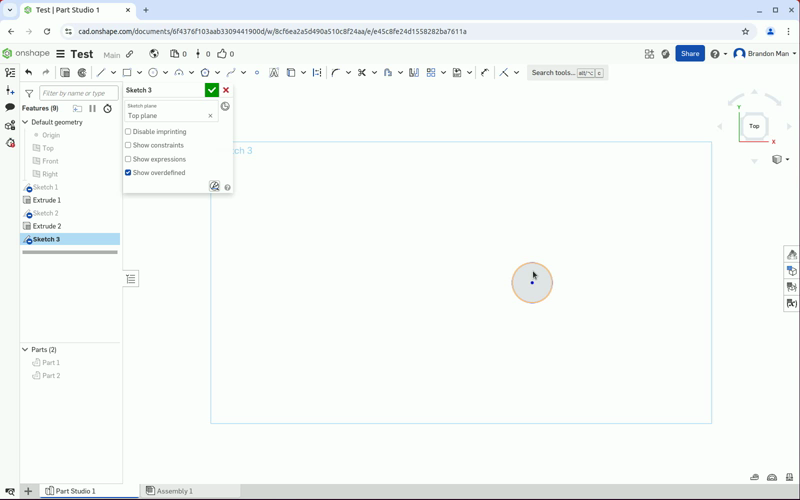
scroll(6)
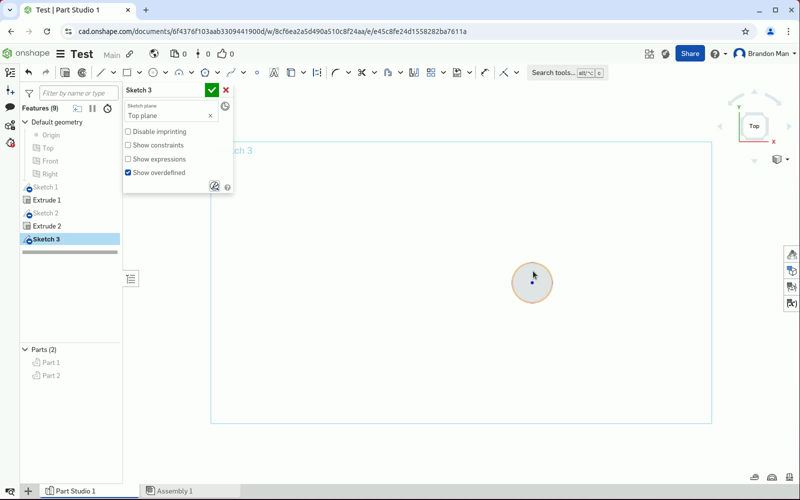
scroll(6)
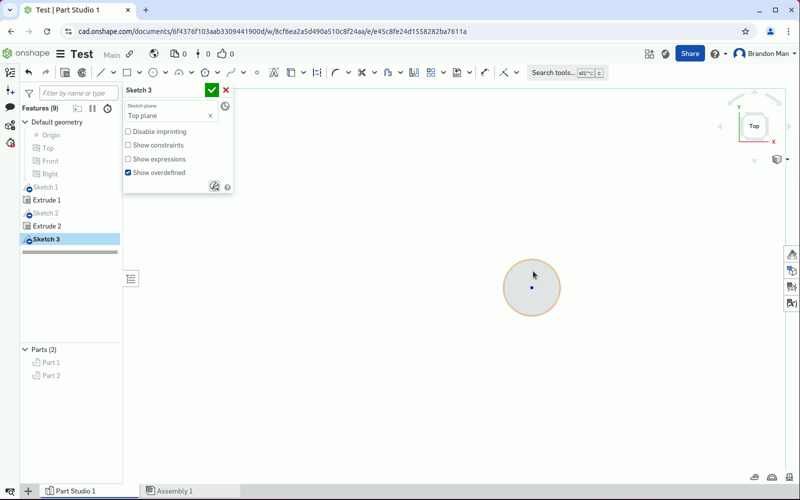
scroll(6)
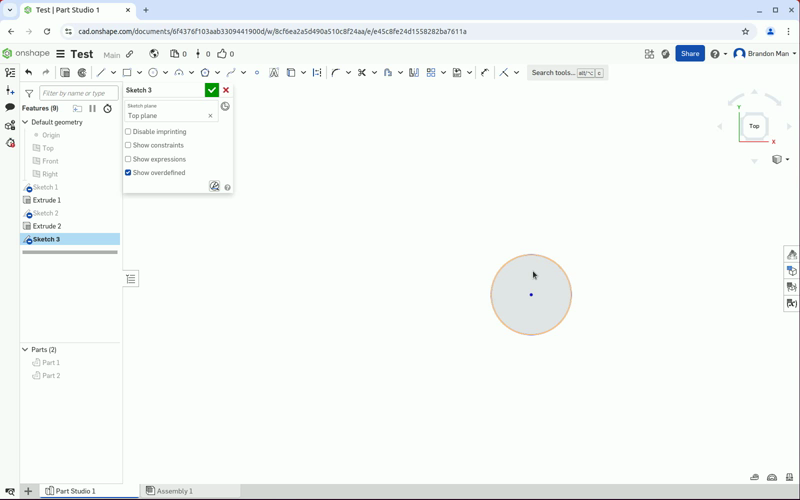
scroll(6)
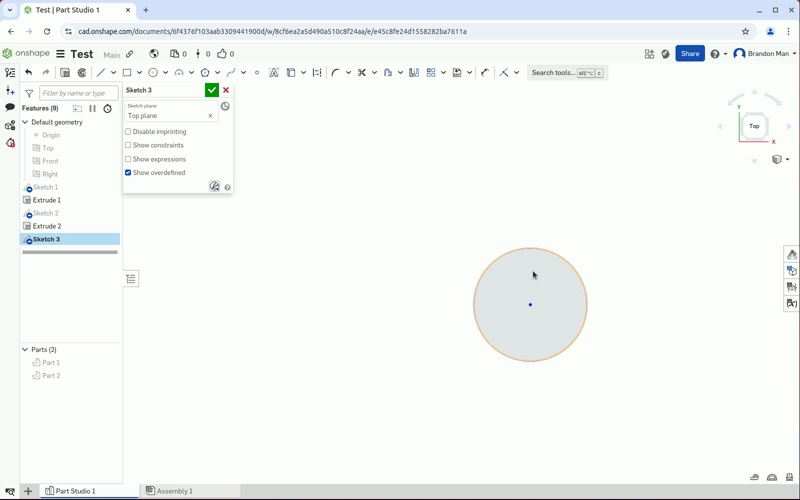
scroll(6)
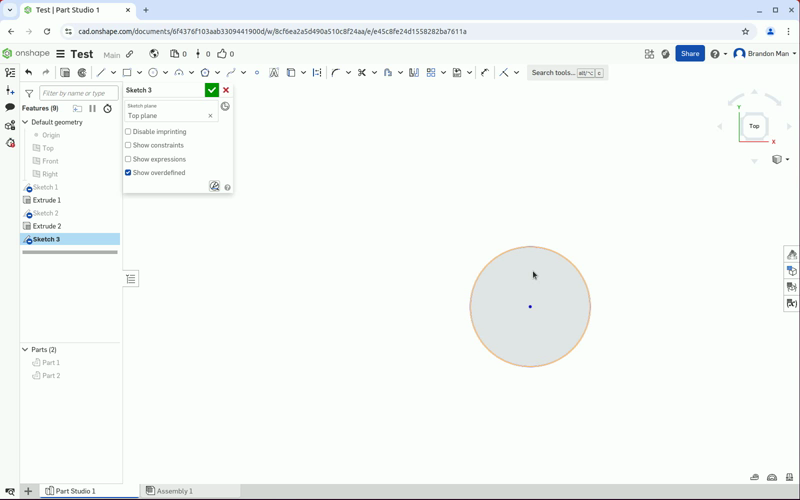
scroll(6)
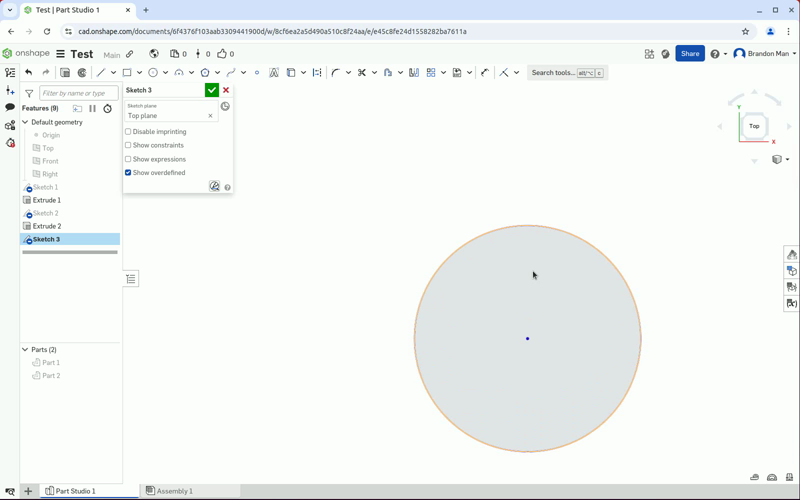
scroll(6)
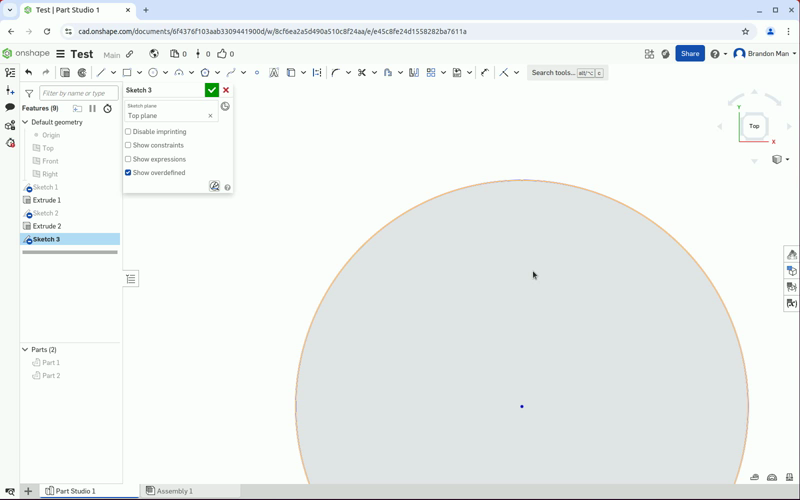
click(533, 270)
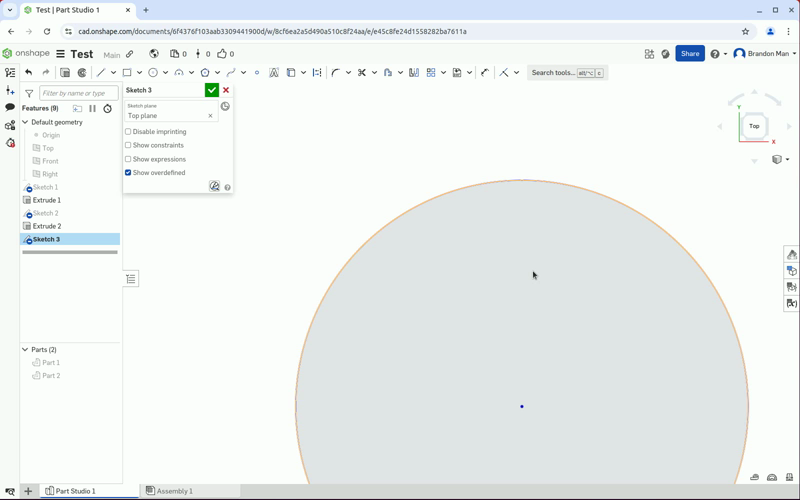
scroll(-6)
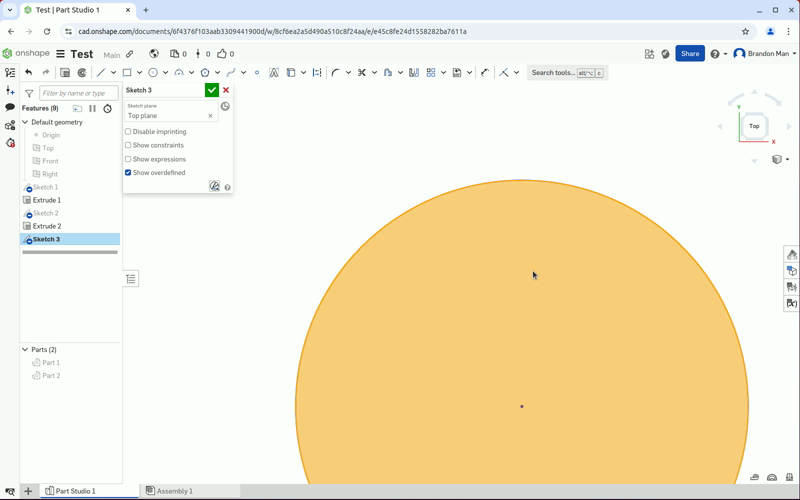
scroll(-6)
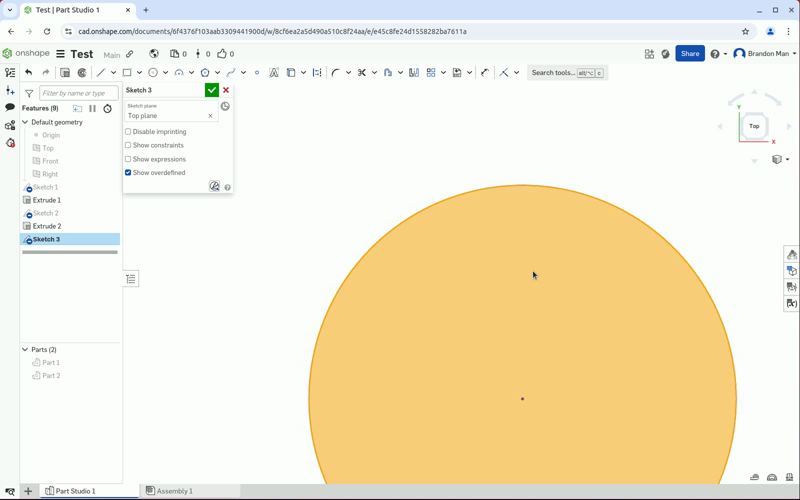
scroll(-6)
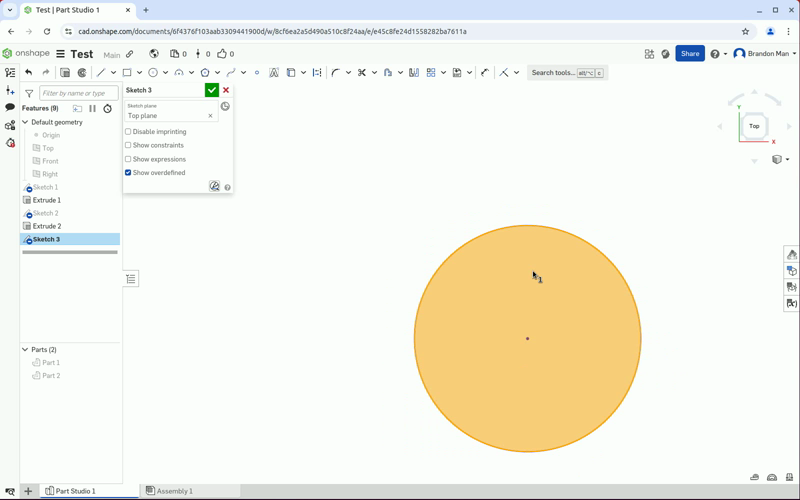
scroll(-6)
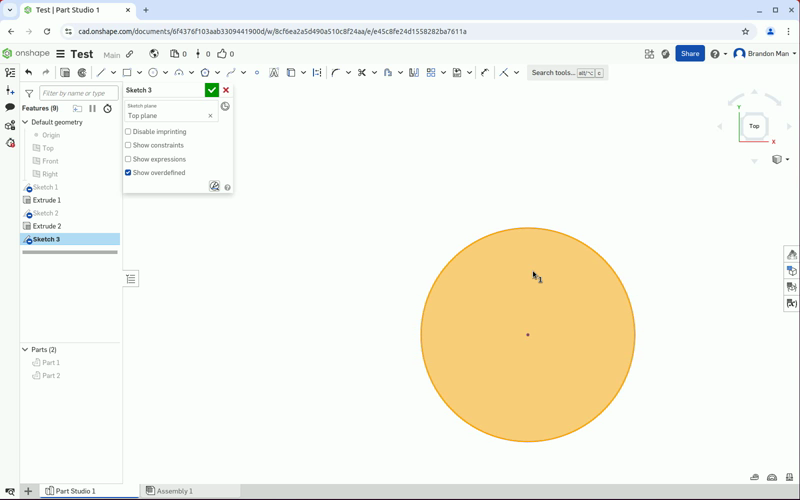
scroll(-6)
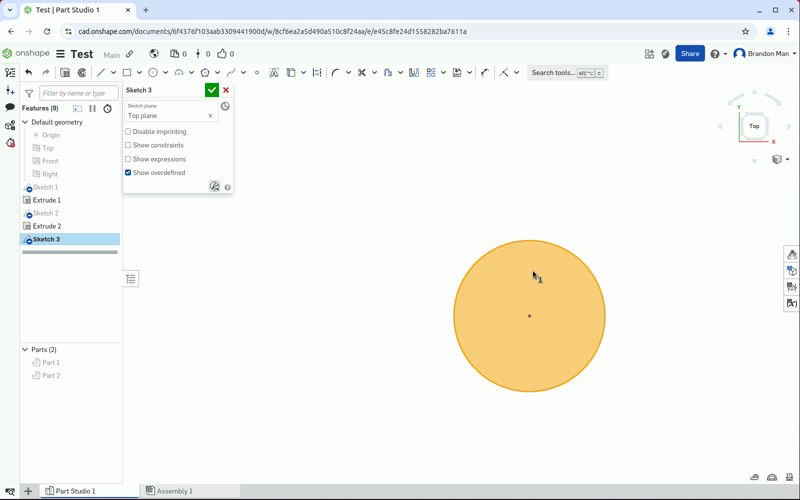
scroll(-6)
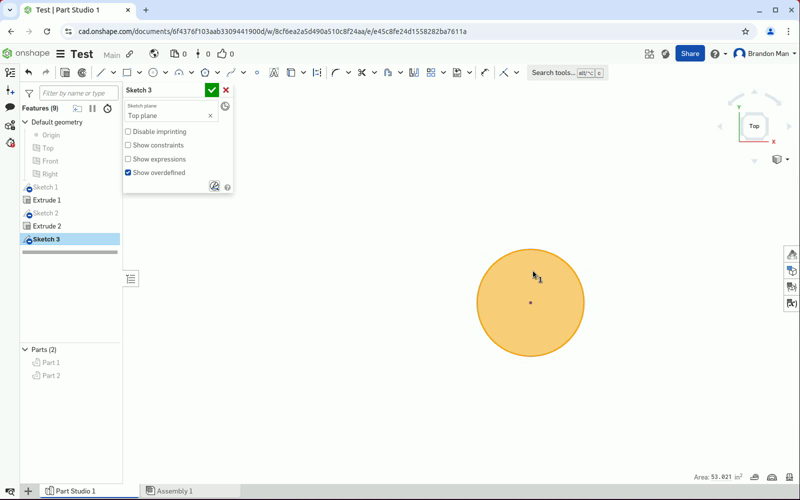
scroll(-6)
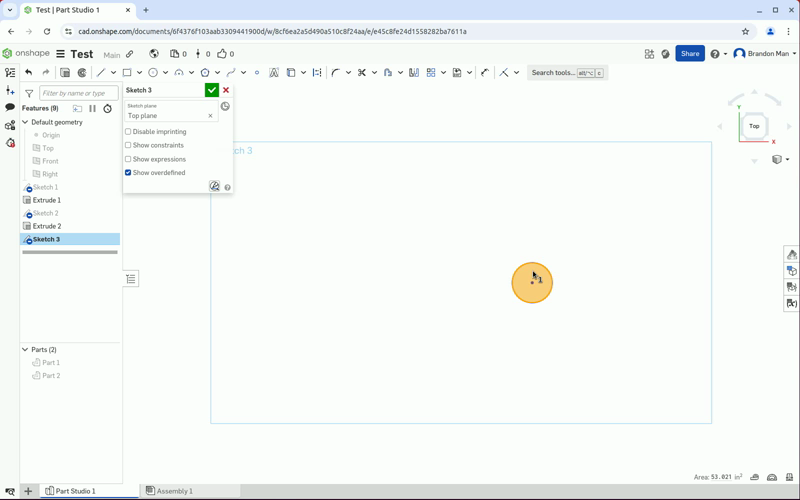
mouse_move(73, 352)
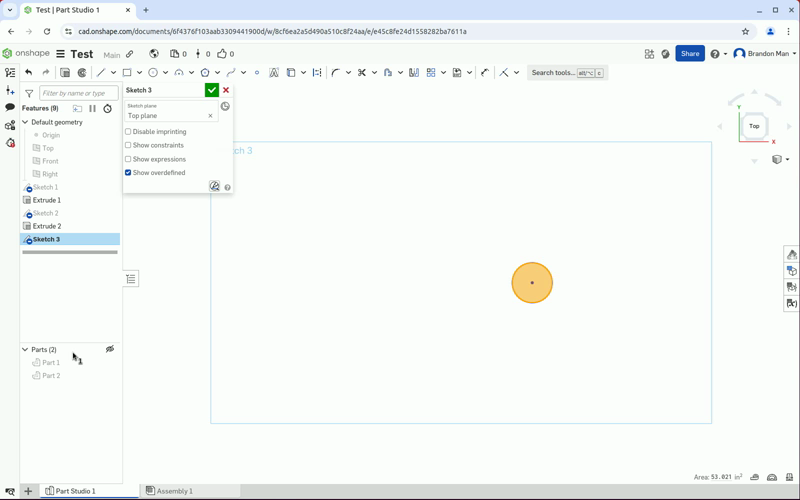
key(shift+y)
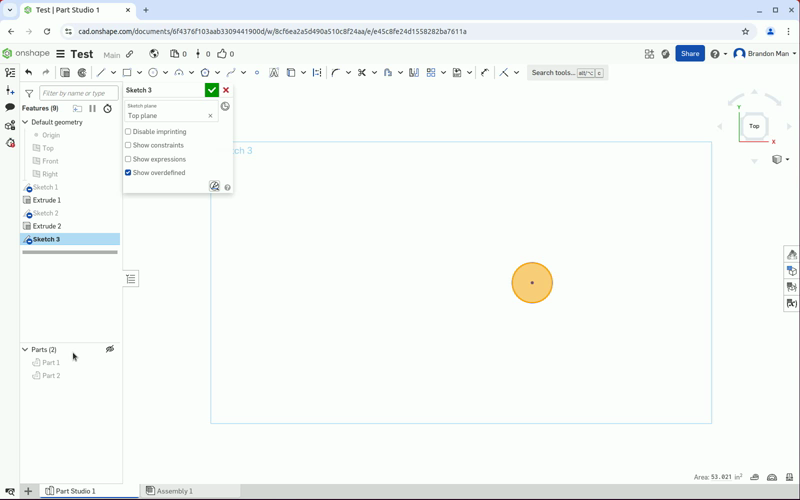
key(shift+e)
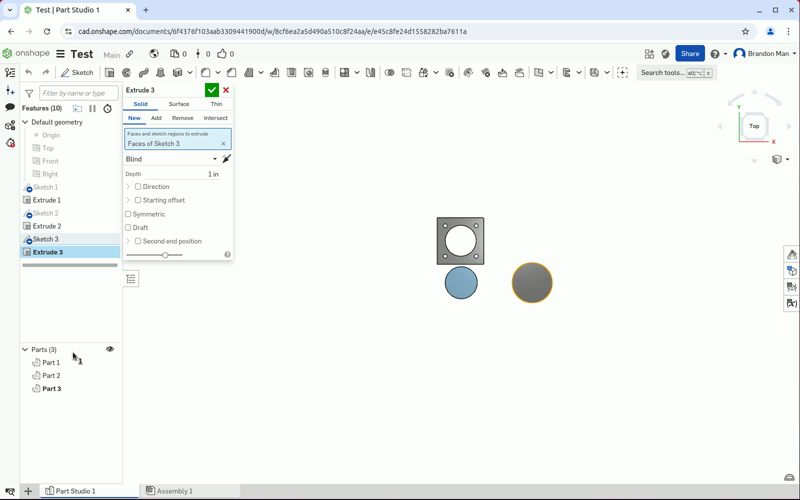
mouse_move(143, 106)
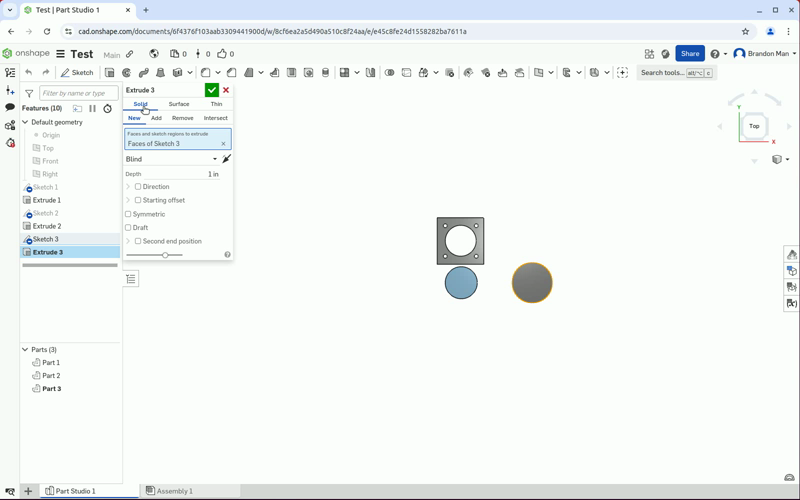
click(143, 106)
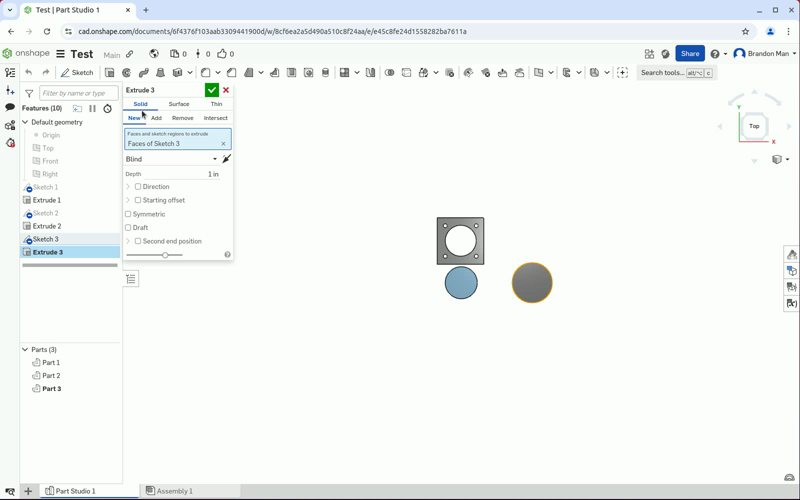
mouse_move(137, 120)
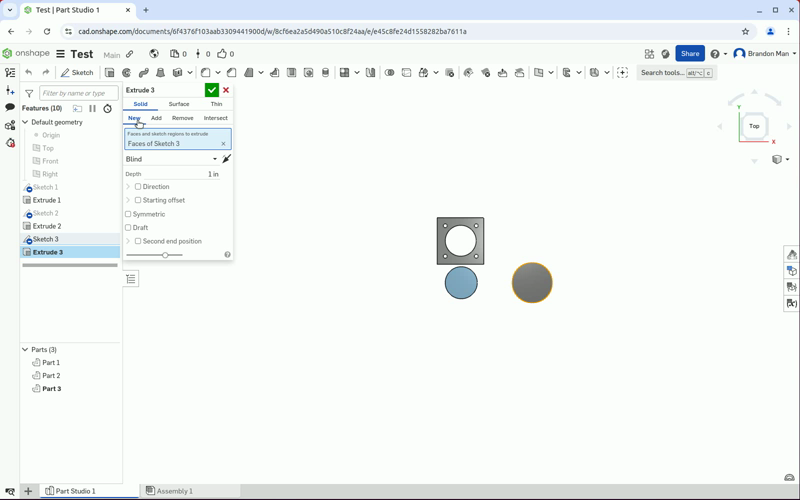
click(137, 120)
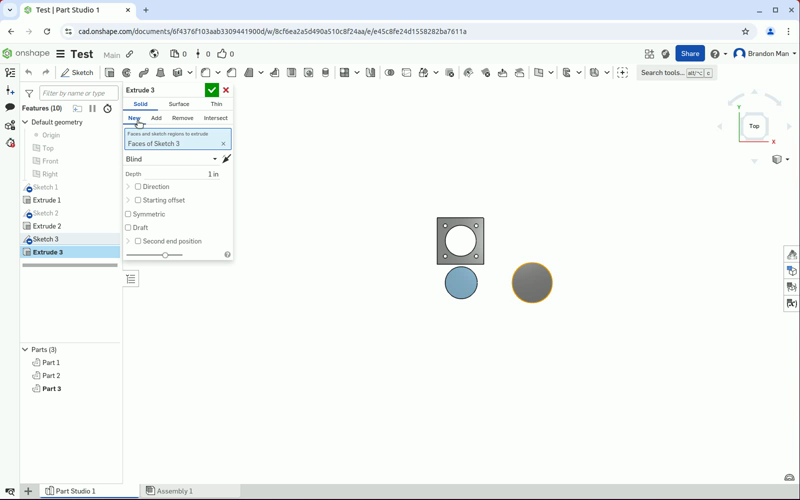
key(tab, 4)
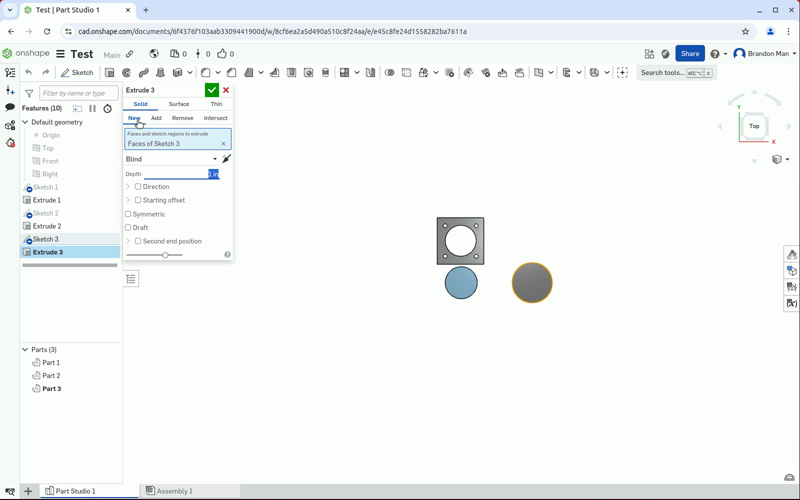
text(0.481)
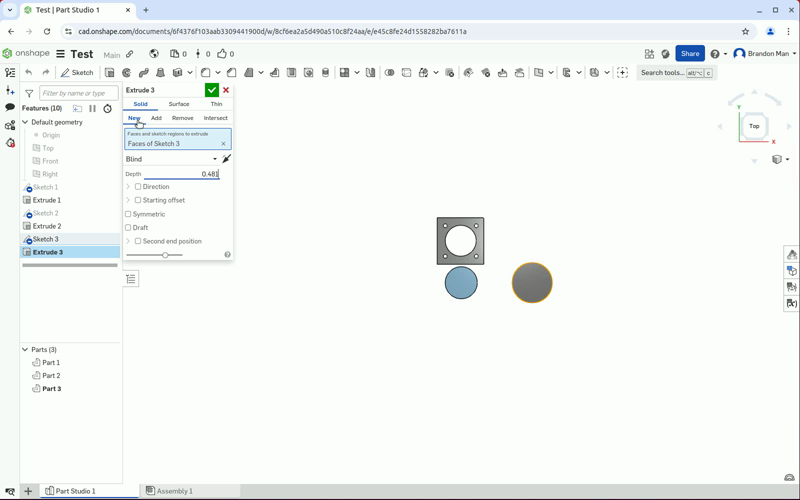
key(enter)
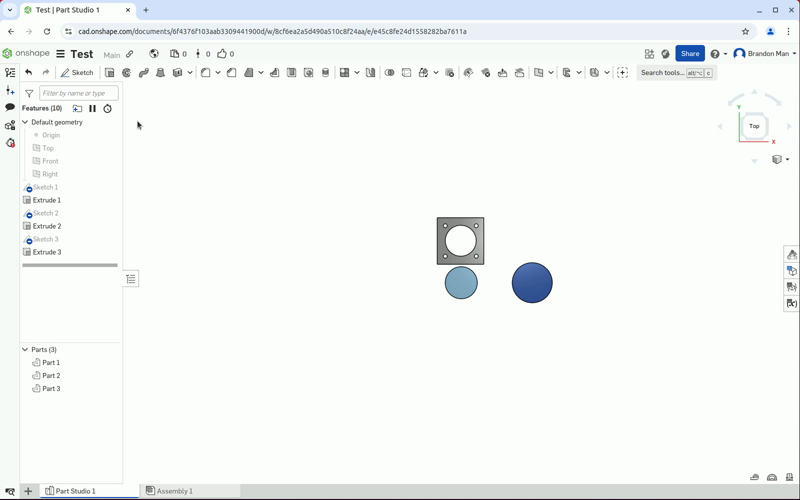
key(shift+h)
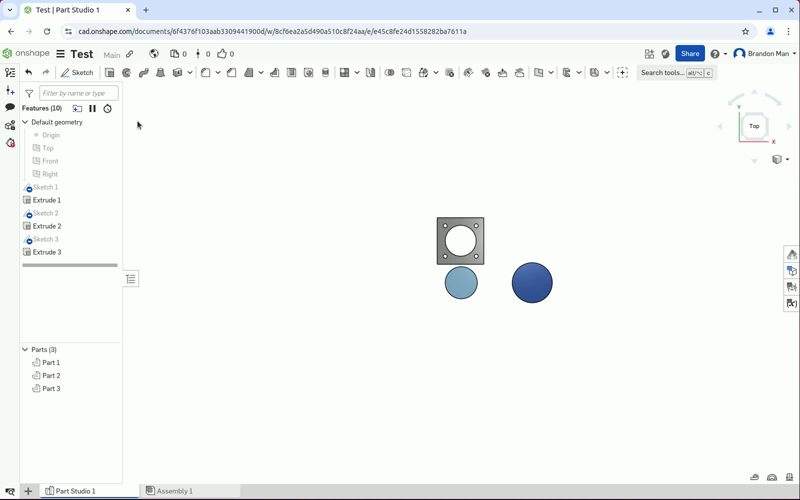
key(shift+h)
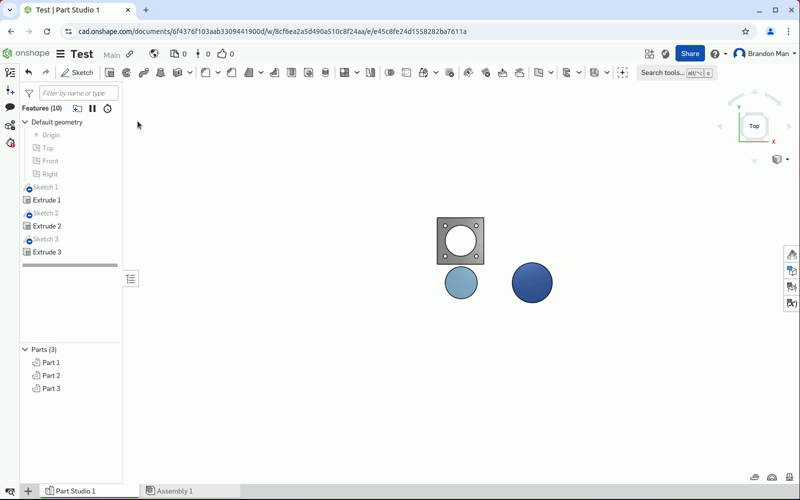
mouse_move(73, 189)
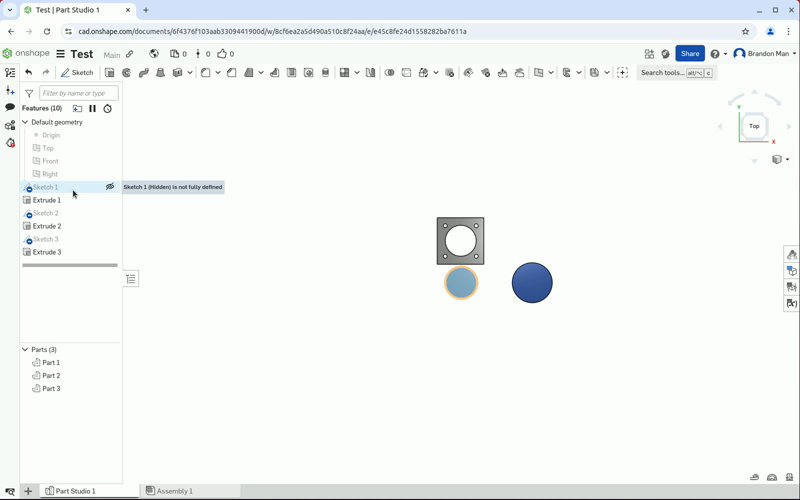
click(73, 189)
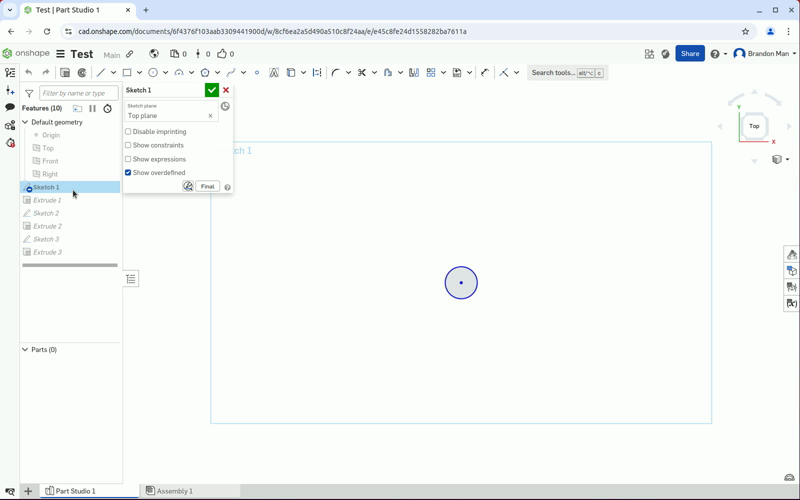
mouse_move(229, 92)
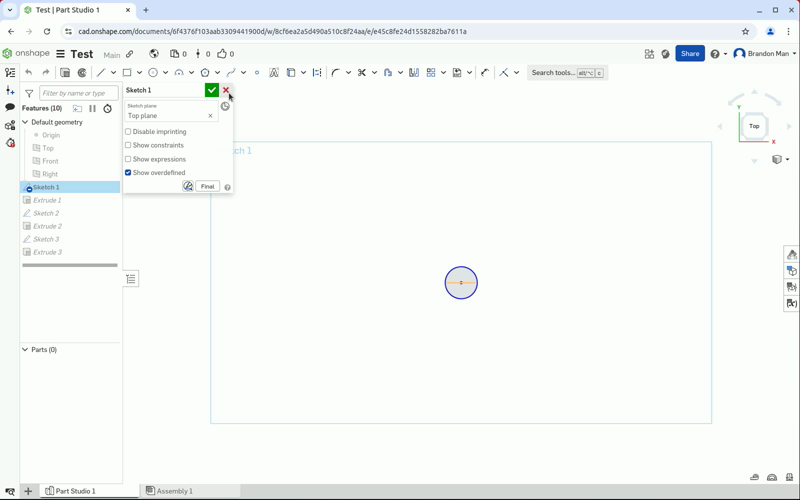
click(229, 92)
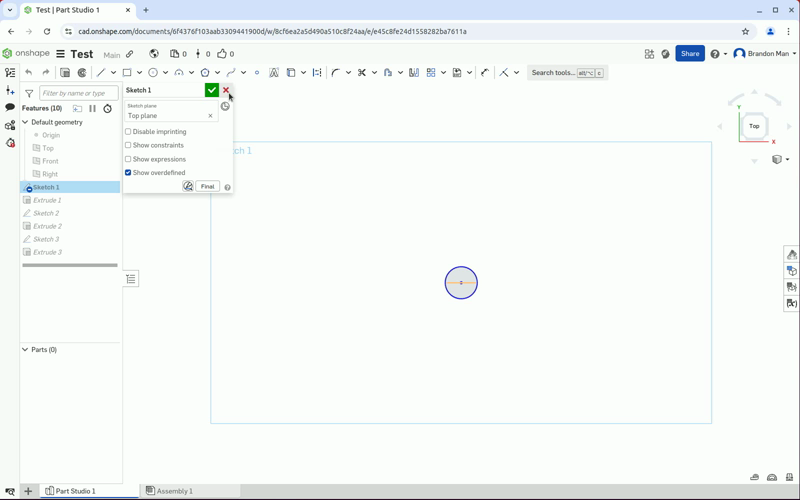
key(shift+s)
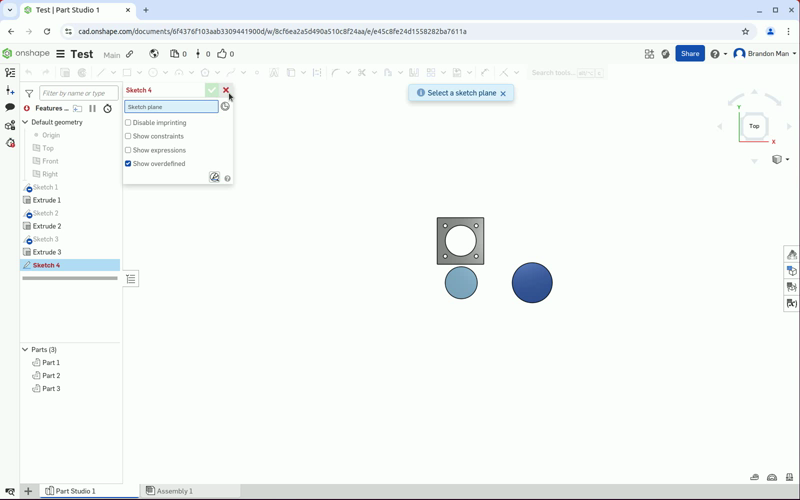
mouse_move(73, 150)
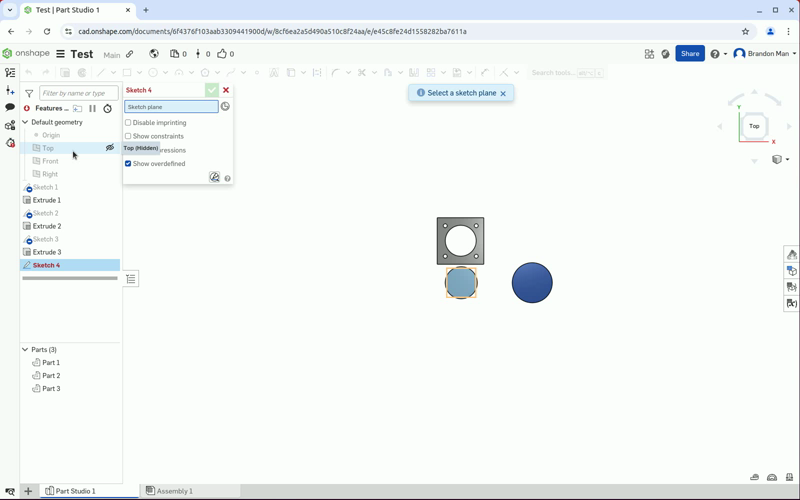
click(73, 150)
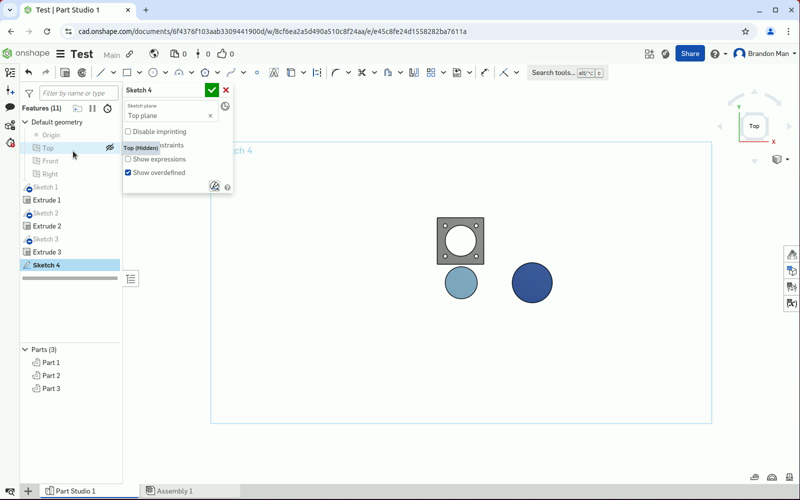
mouse_move(73, 352)
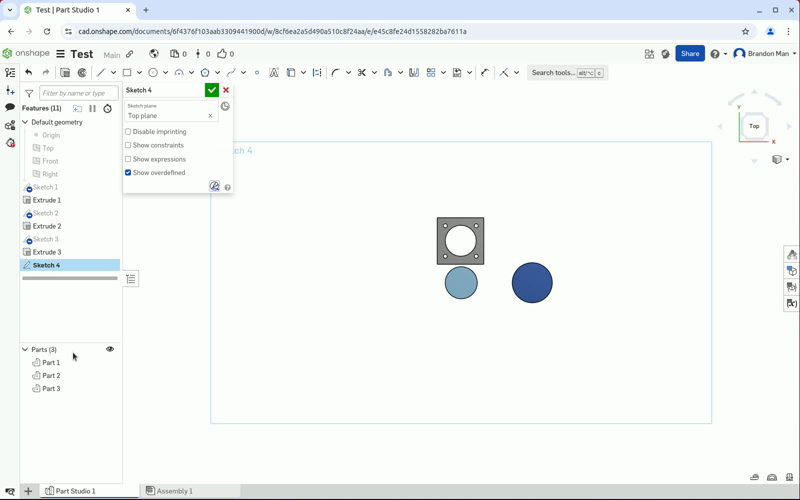
key(y)
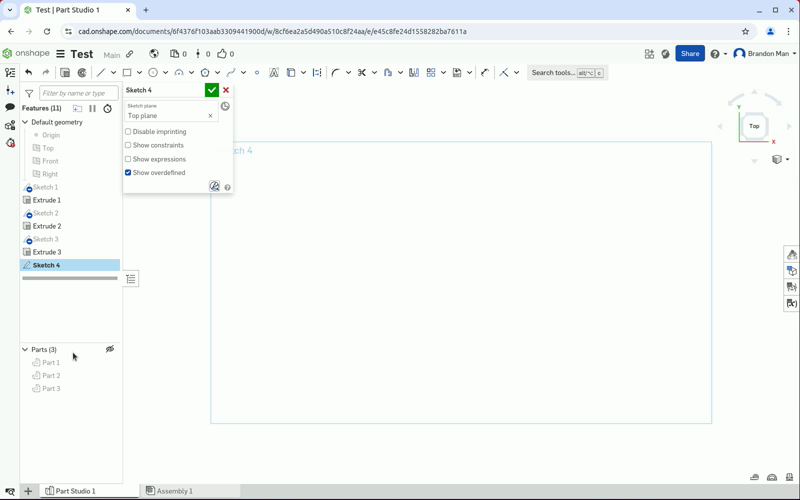
key(l)
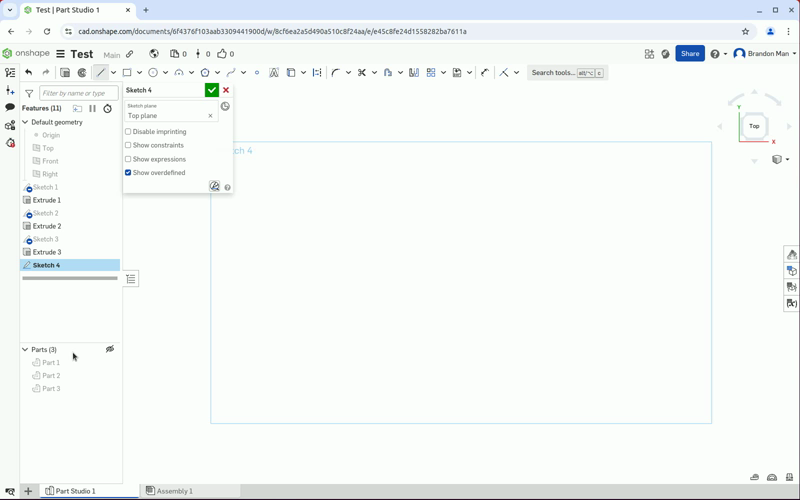
key_down(shift)
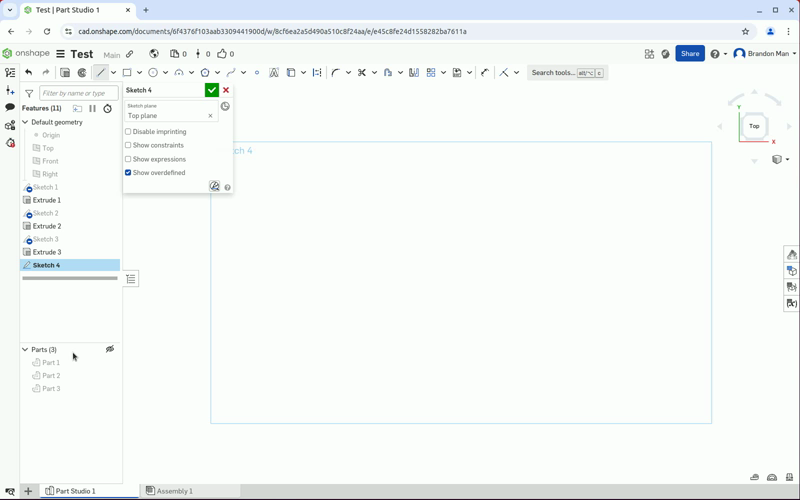
mouse_move(348, 261)
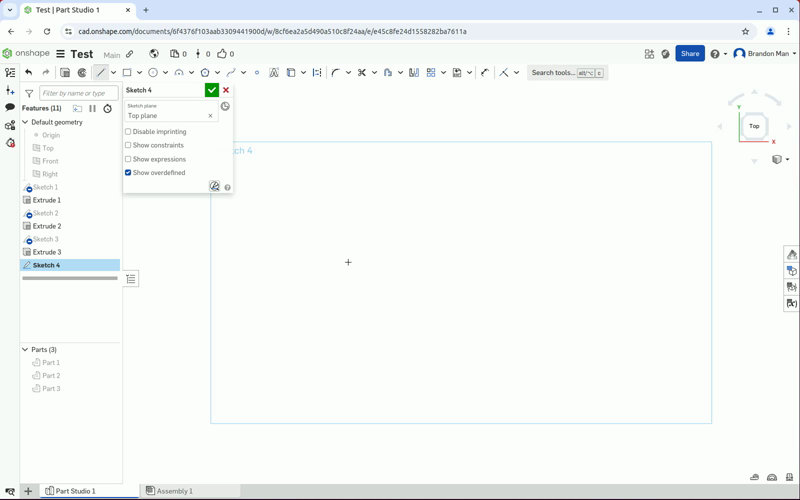
click(348, 261)
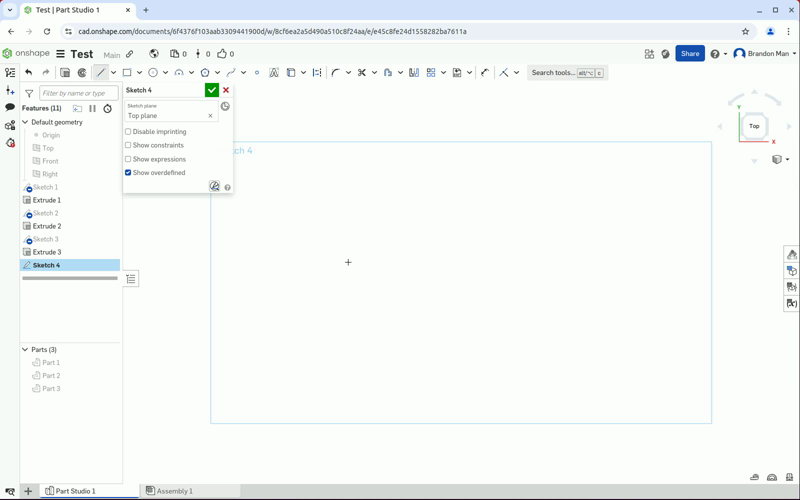
key_up(shift)
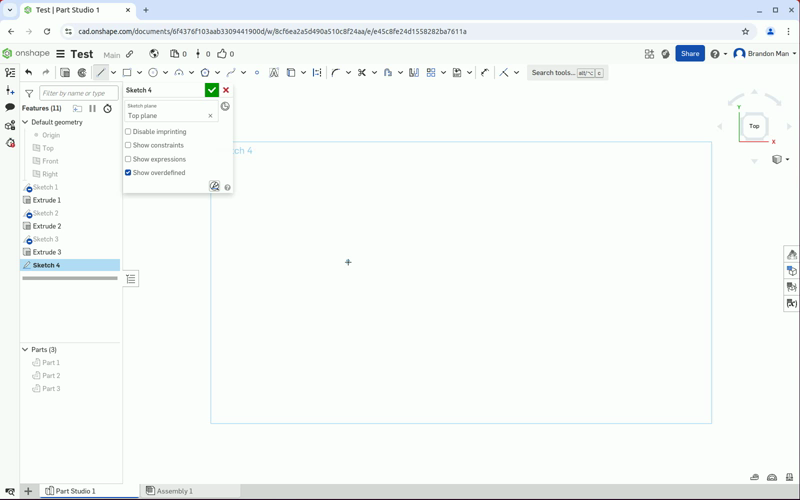
key_down(shift)
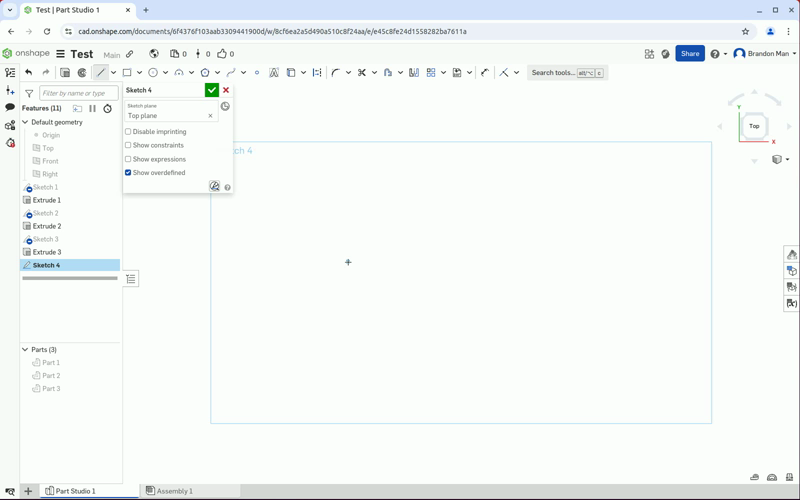
mouse_move(378, 261)
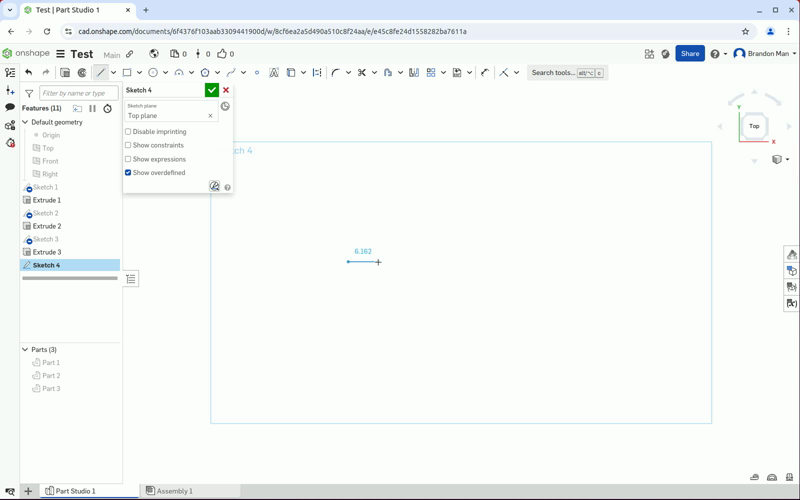
mouse_move(391, 261)
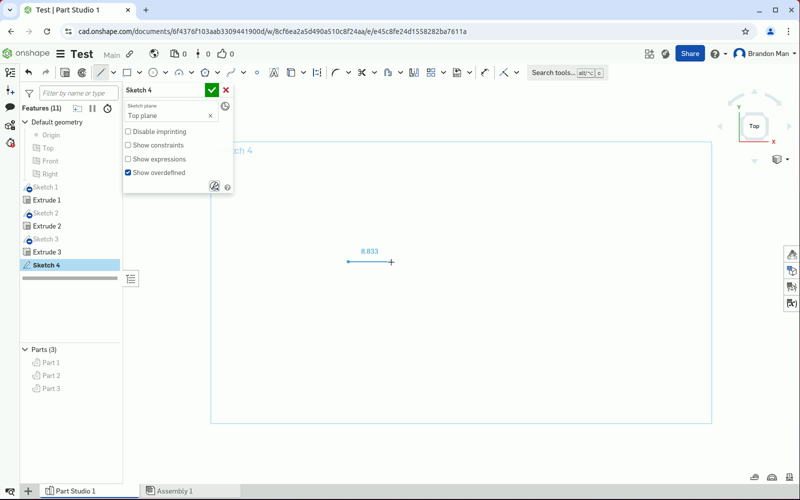
click(391, 261)
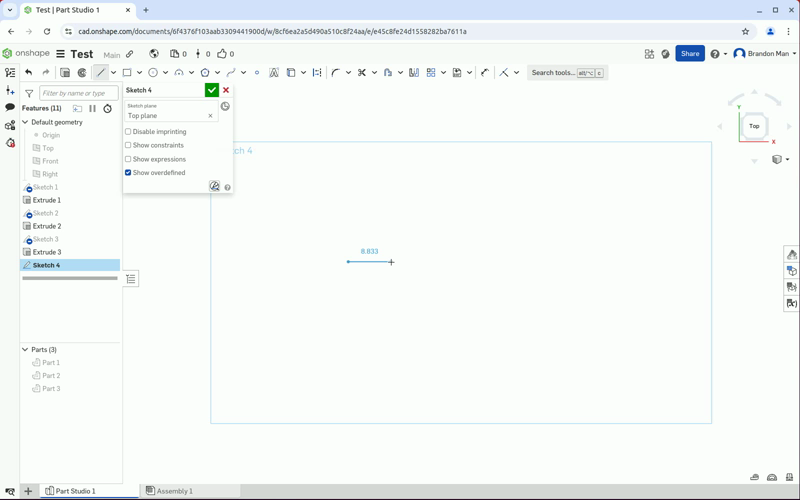
key_up(shift)
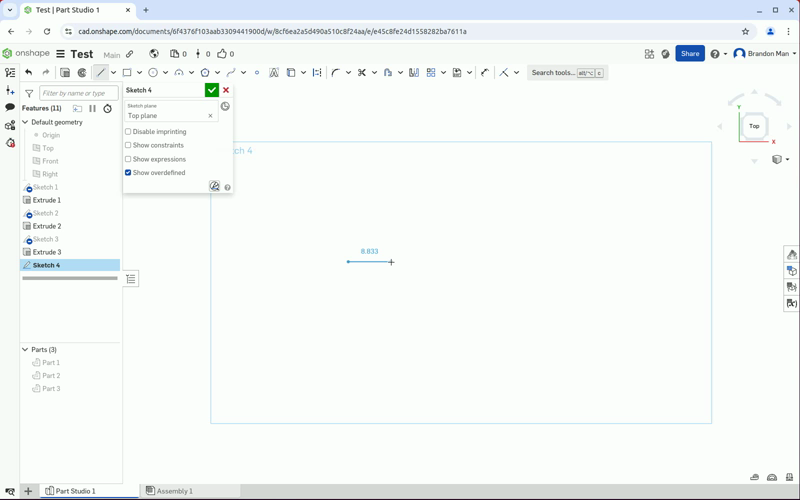
key_down(shift)
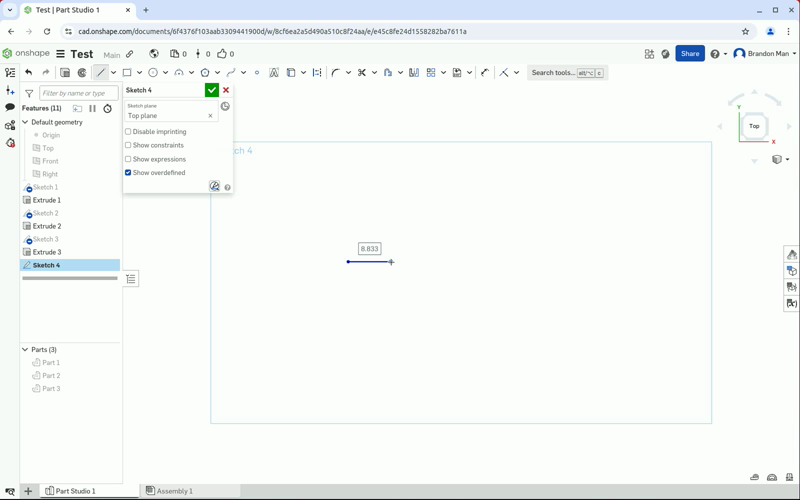
mouse_move(421, 261)
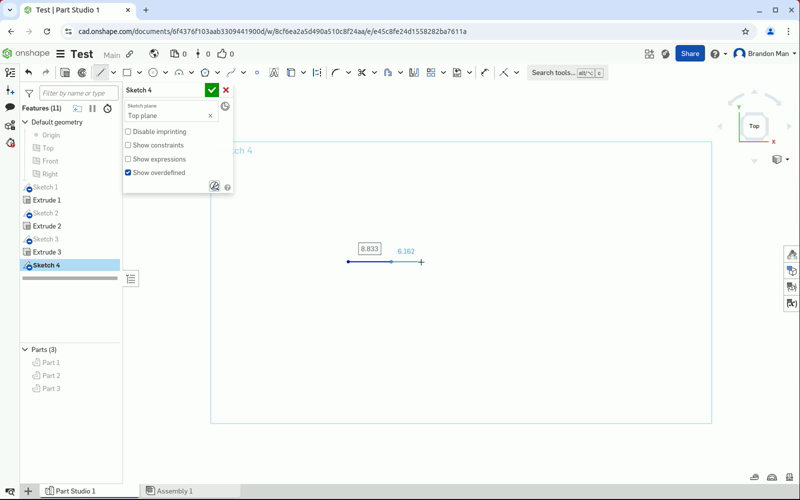
mouse_move(391, 218)
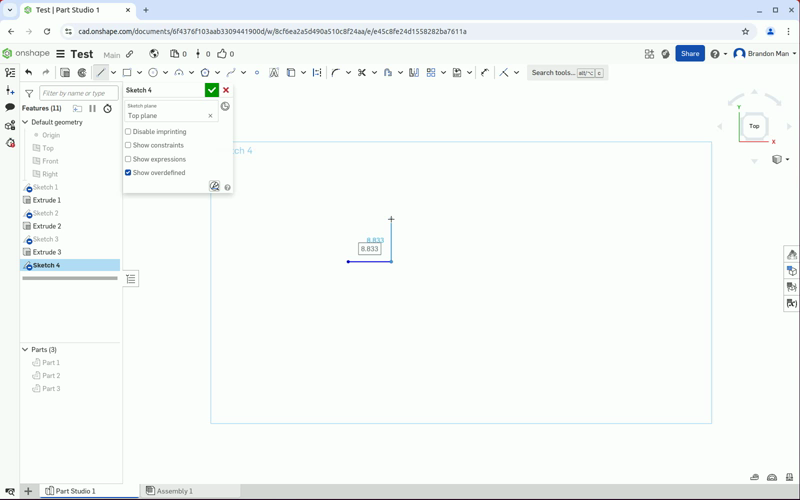
click(391, 218)
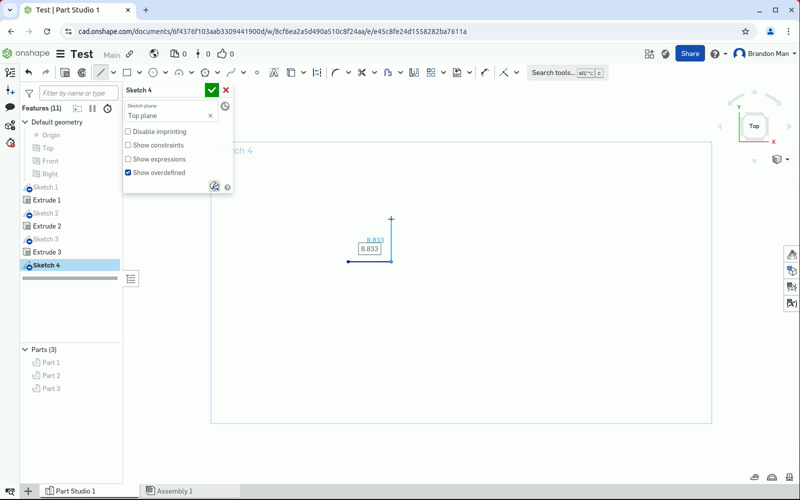
key_up(shift)
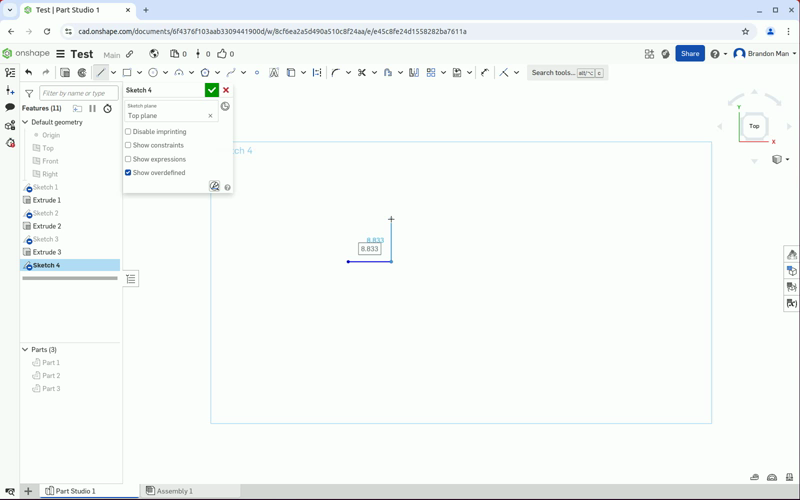
key_down(shift)
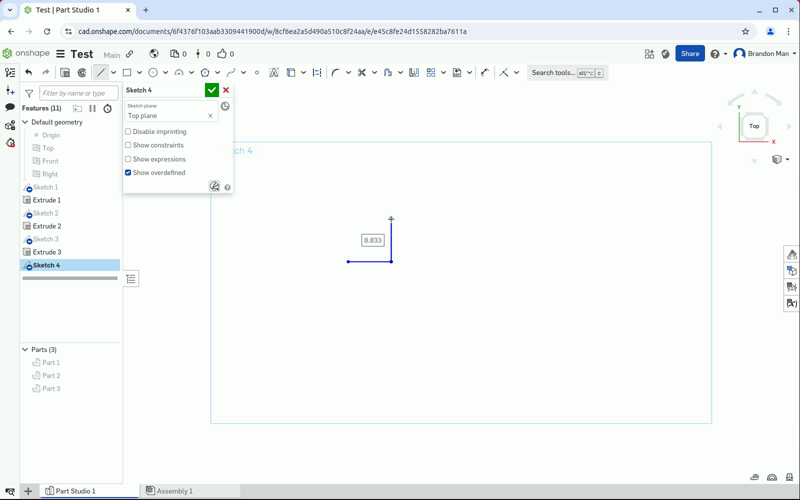
mouse_move(421, 218)
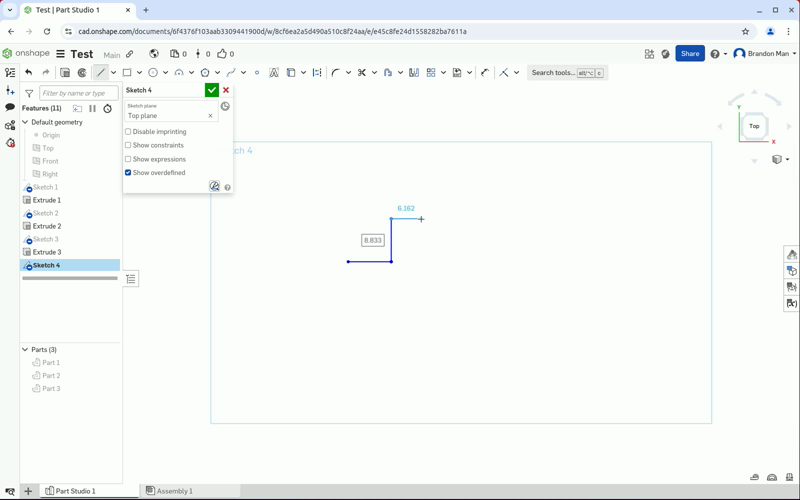
mouse_move(348, 218)
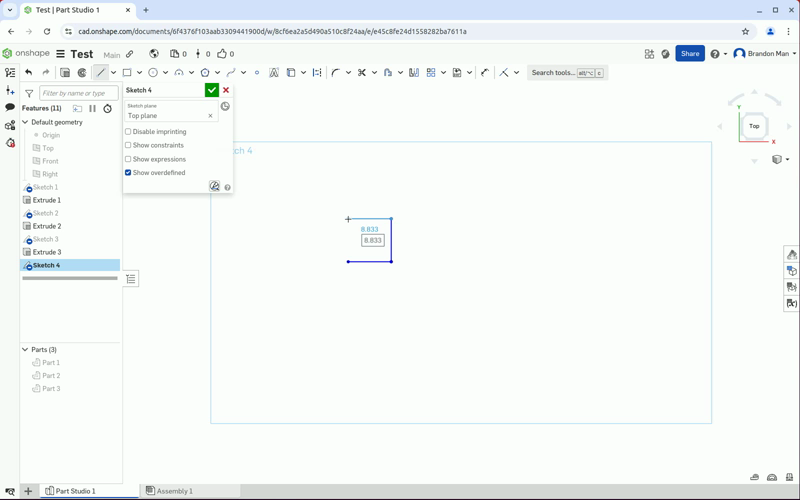
click(348, 218)
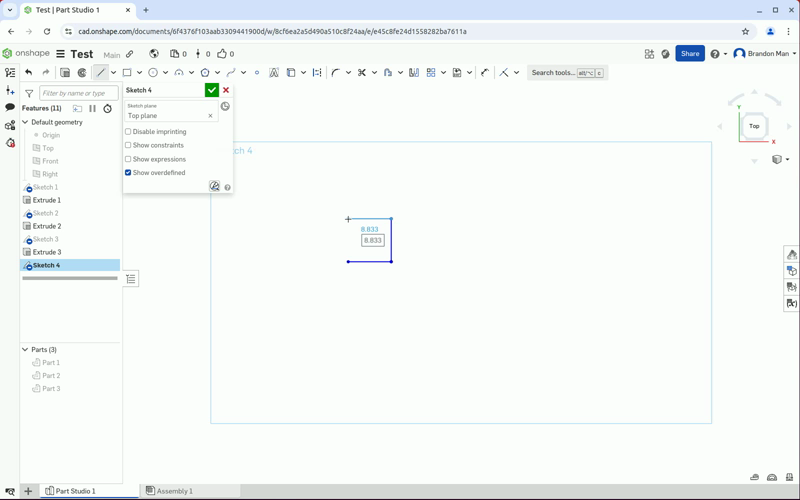
key_up(shift)
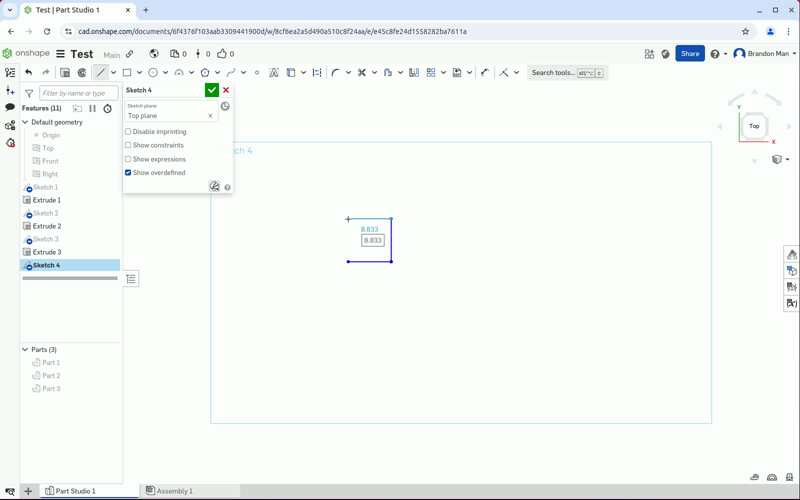
mouse_move(378, 218)
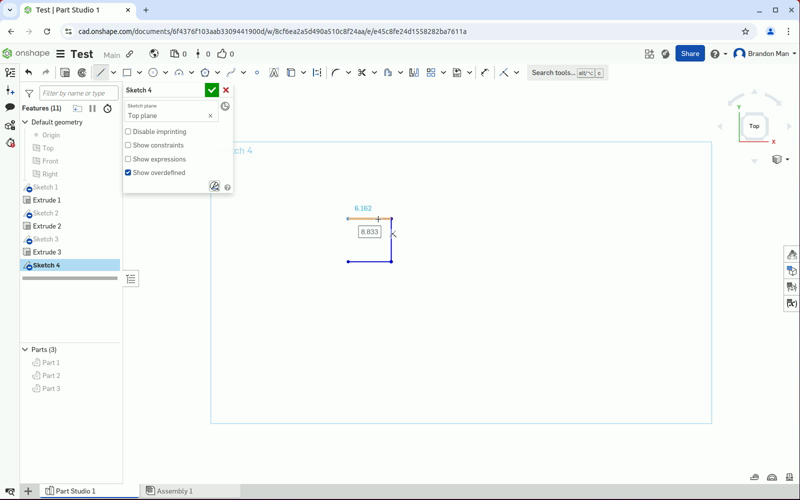
key_down(shift)
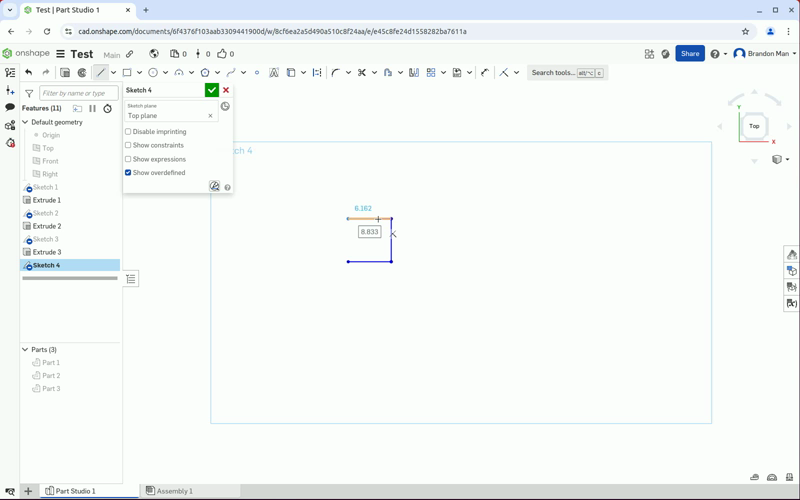
mouse_move(348, 261)
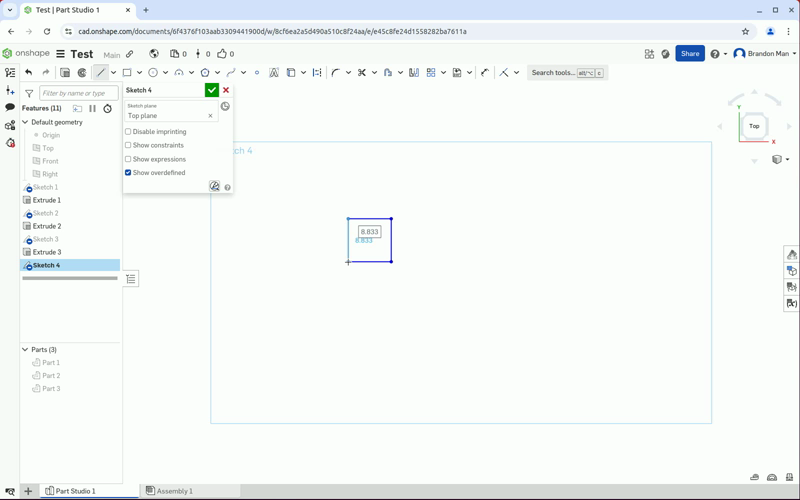
key_up(shift)
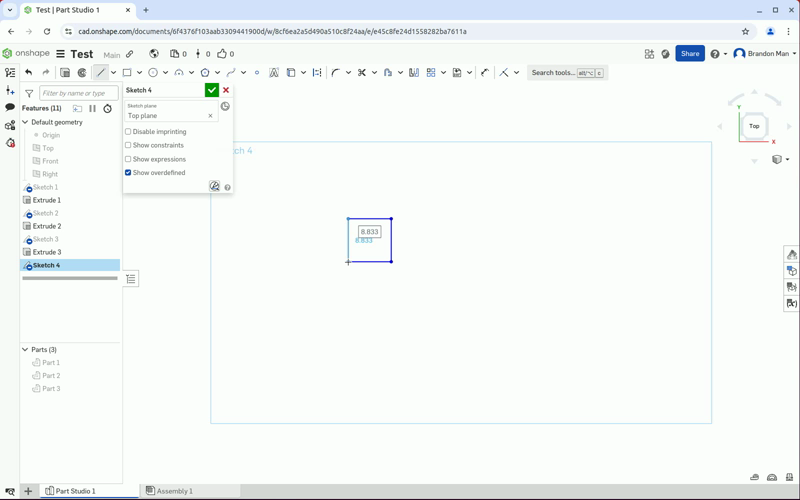
click(348, 261)
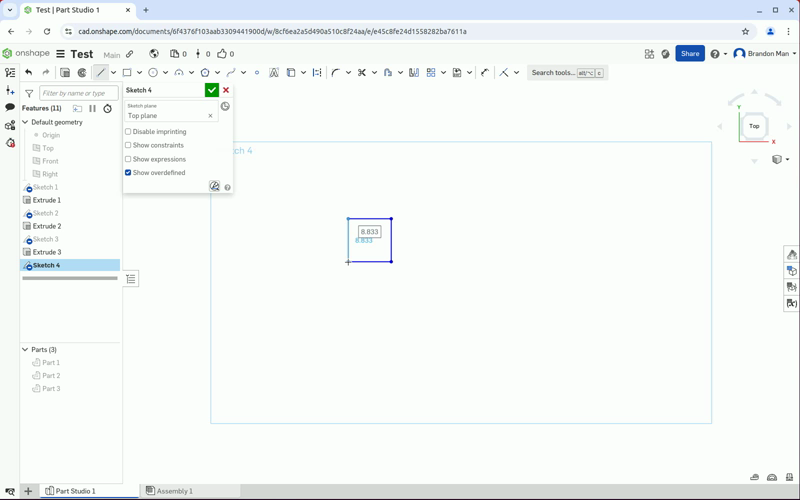
key(esc)
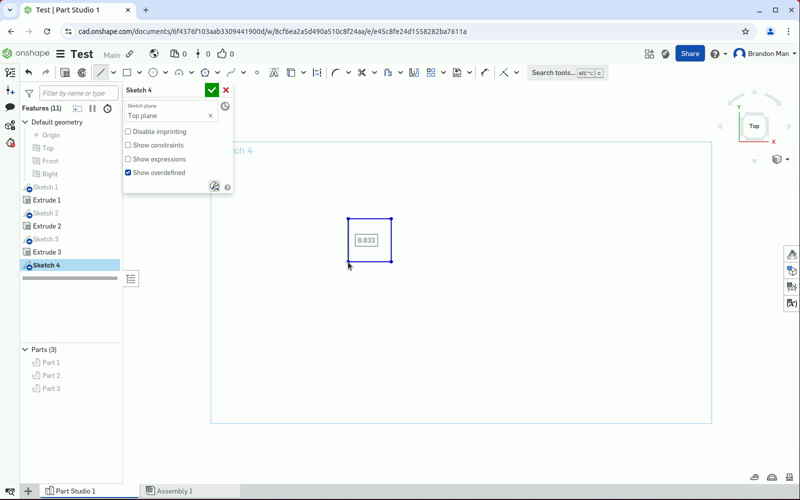
key(c)
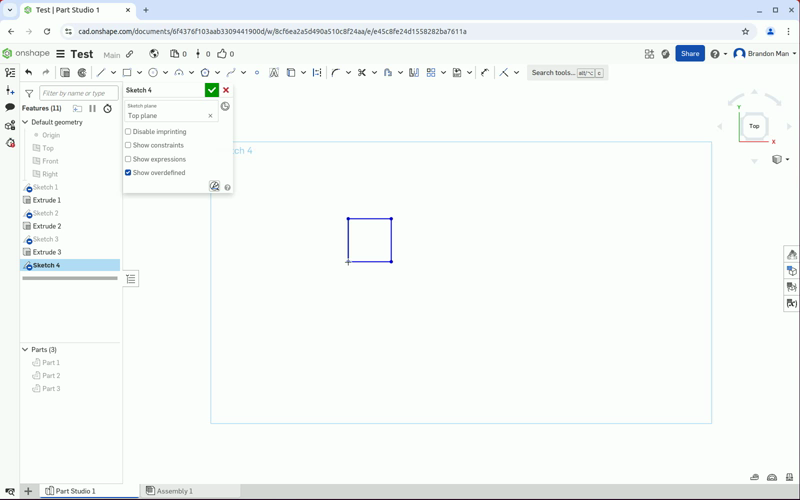
key_down(shift)
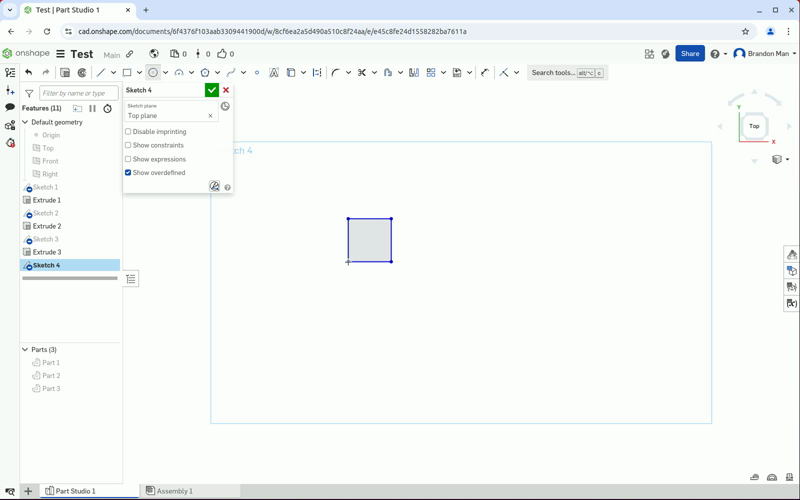
mouse_move(352, 226)
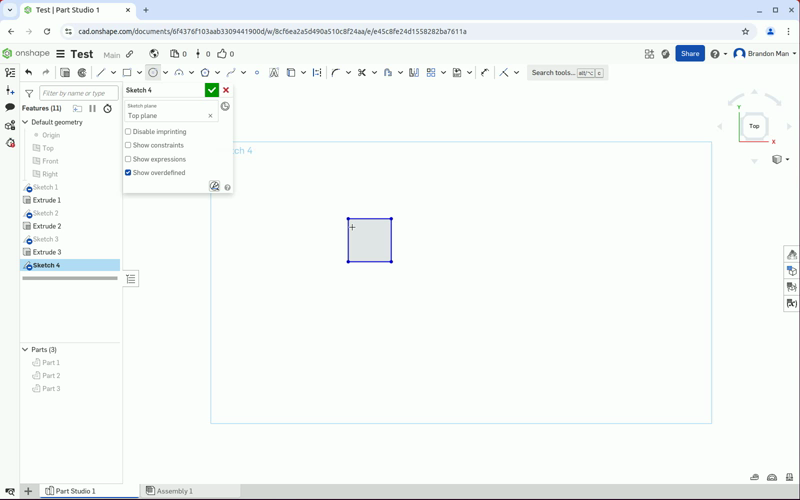
click(352, 226)
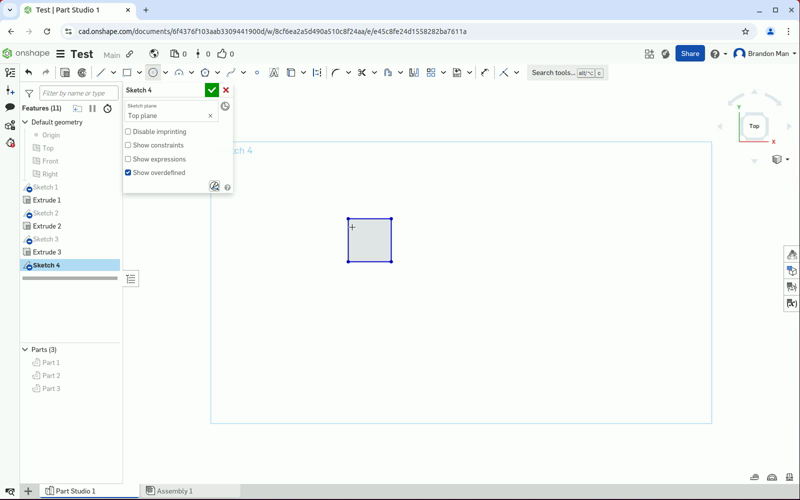
key_up(shift)
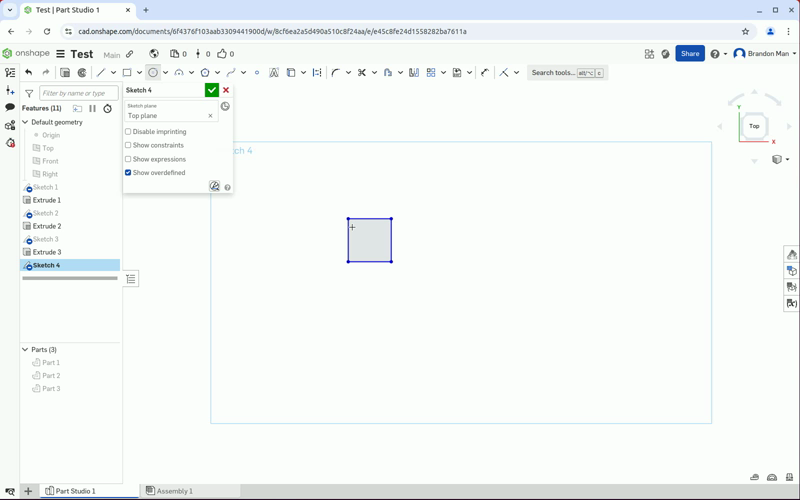
mouse_move(355, 226)
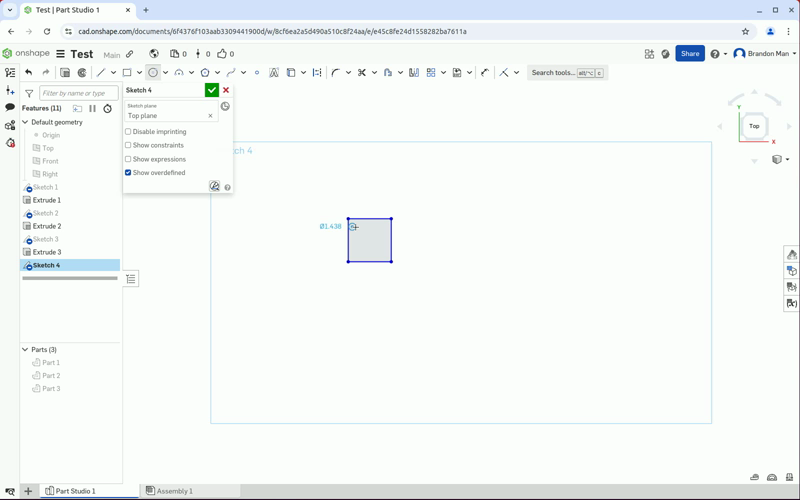
click(355, 226)
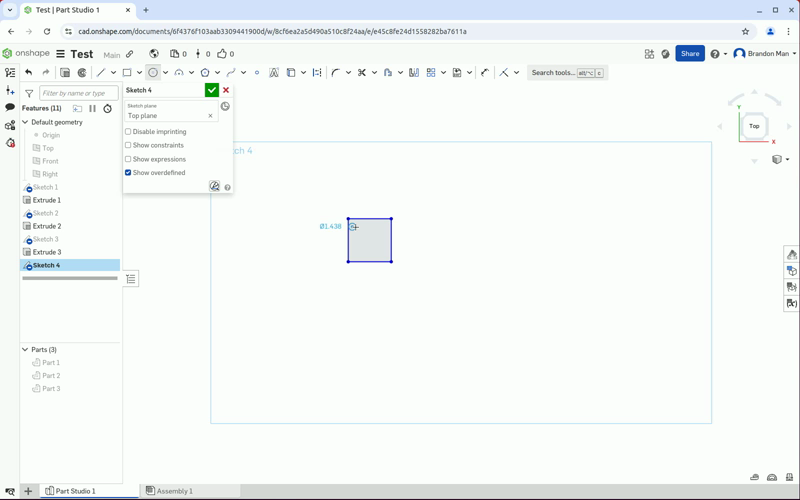
key(esc)
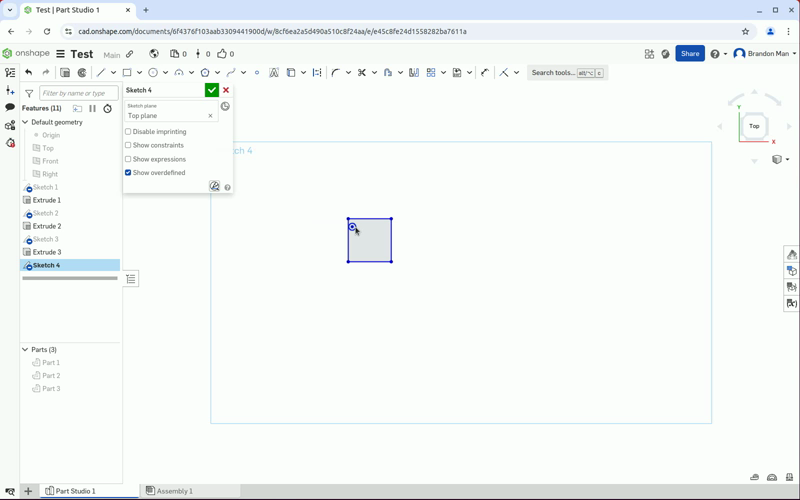
mouse_move(371, 260)
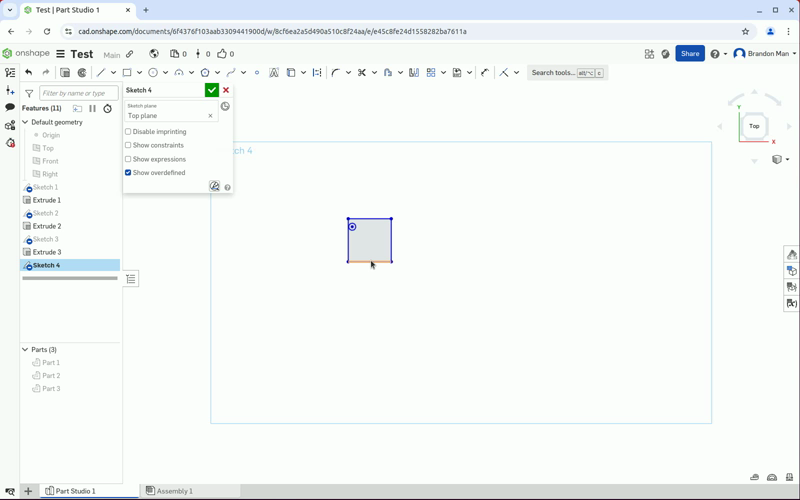
click(371, 260)
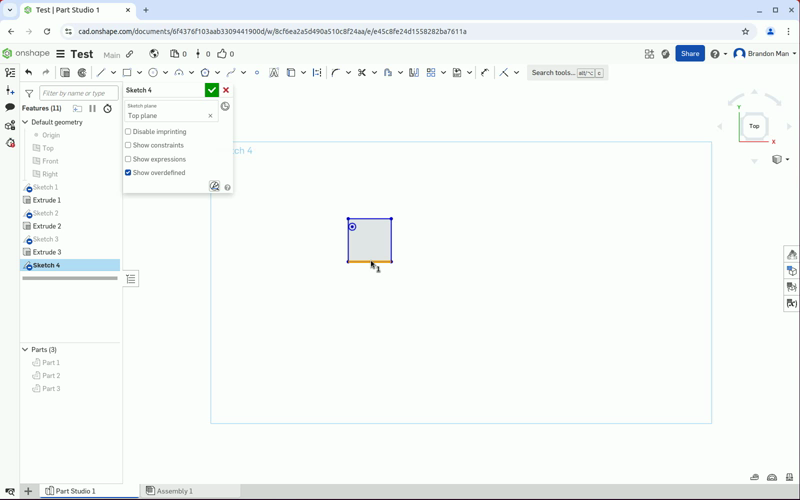
mouse_move(73, 352)
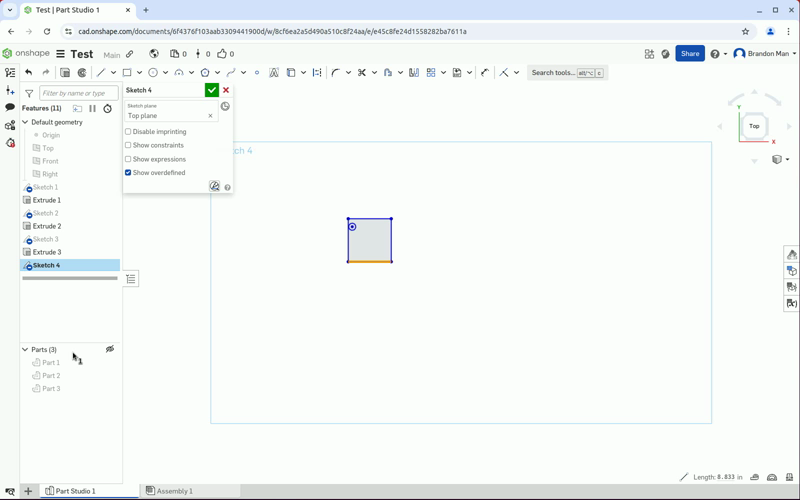
key(shift+y)
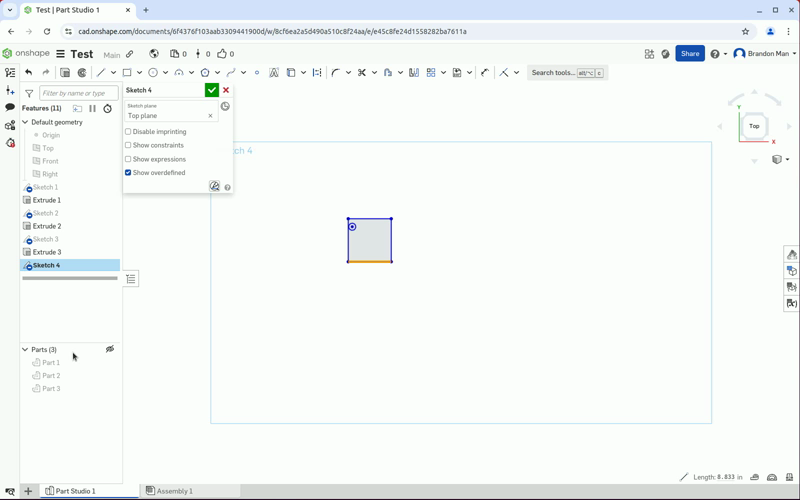
key(shift+e)
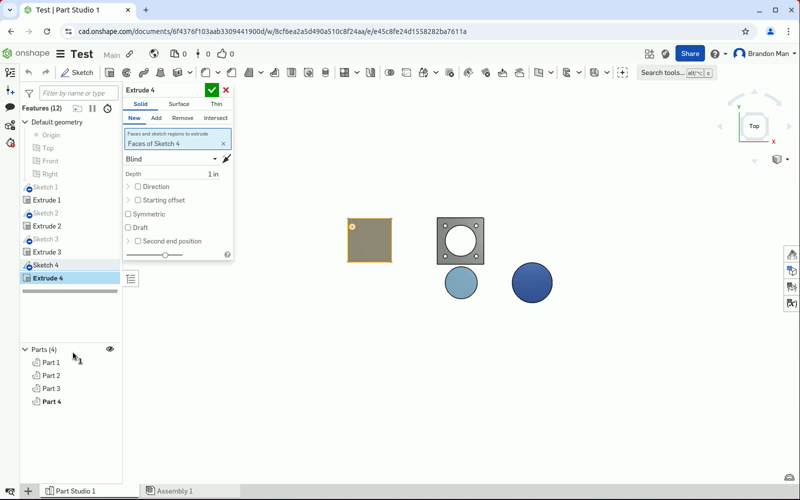
mouse_move(143, 106)
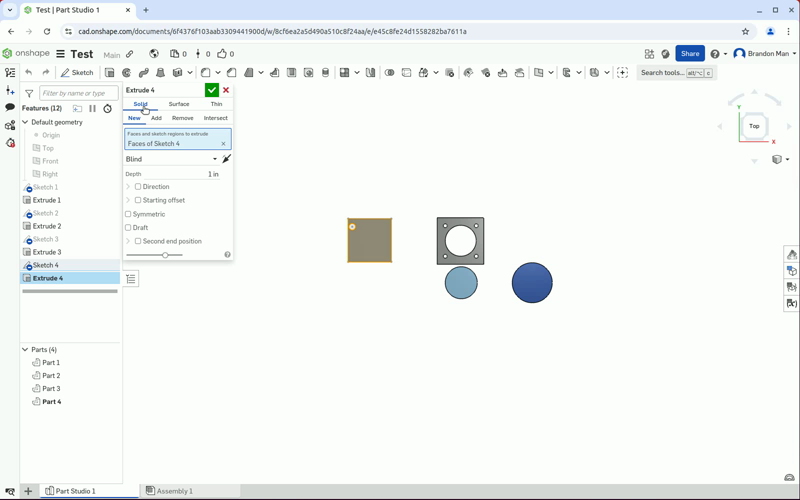
click(143, 106)
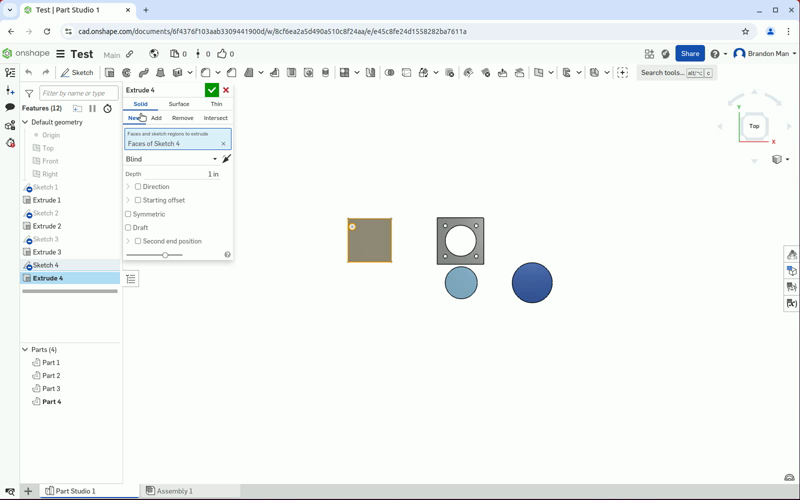
mouse_move(137, 120)
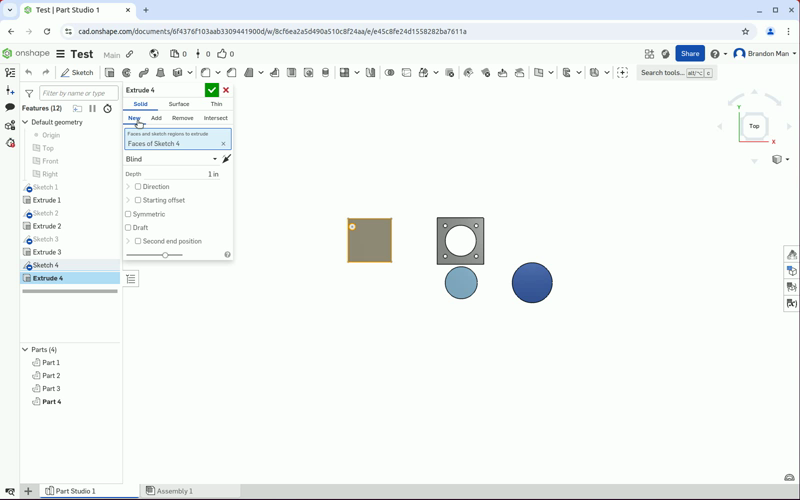
click(137, 120)
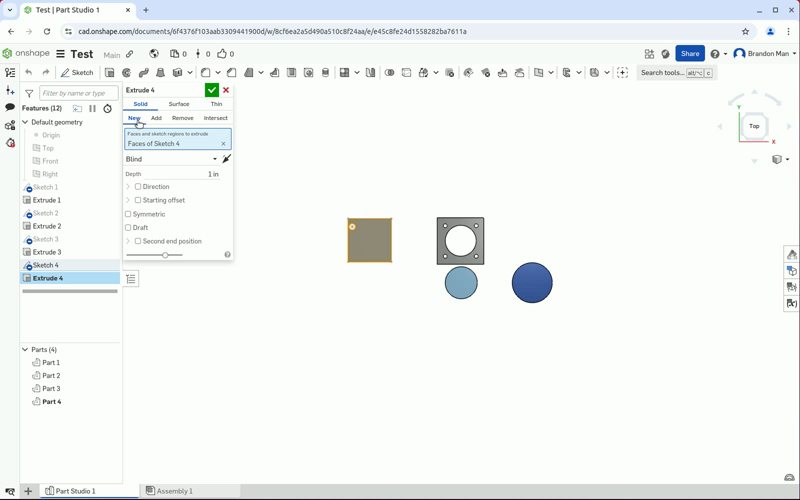
key(tab, 4)
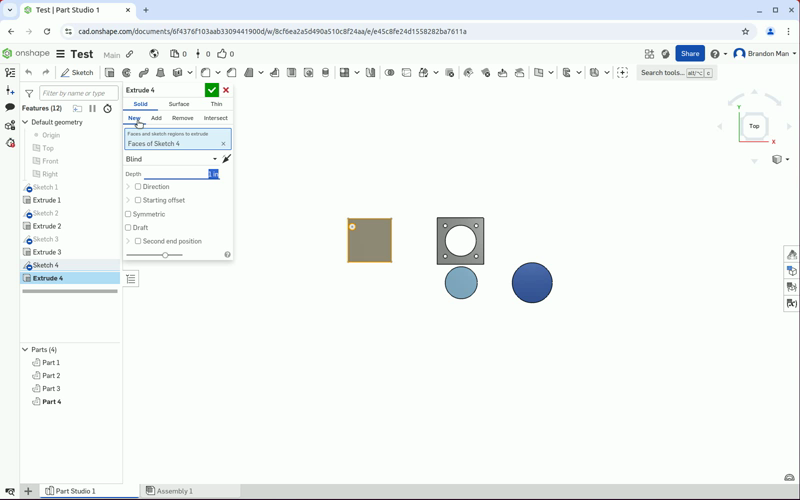
text(3.851)
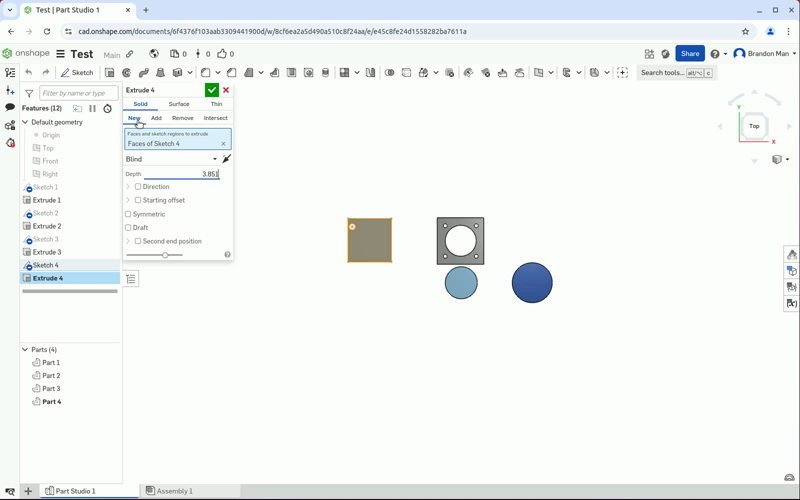
key(enter)
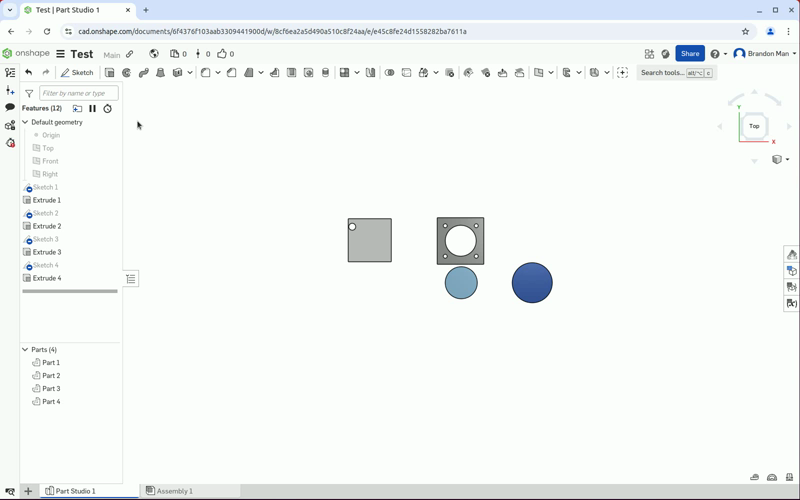
key(shift+h)
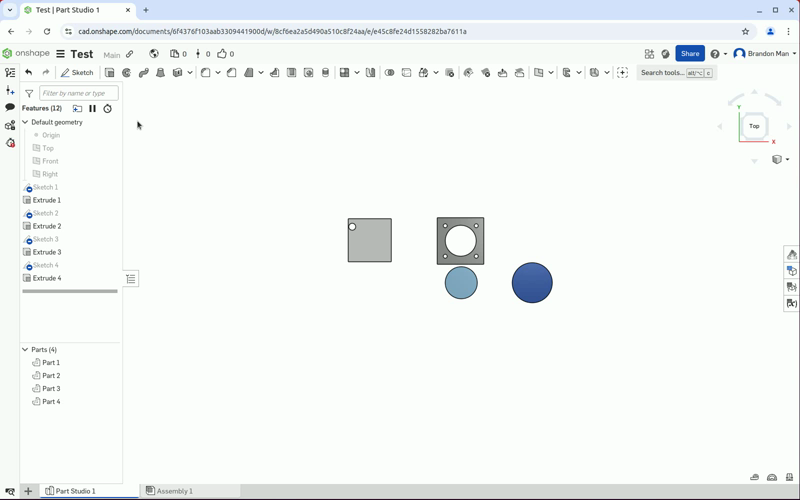
key(shift+h)
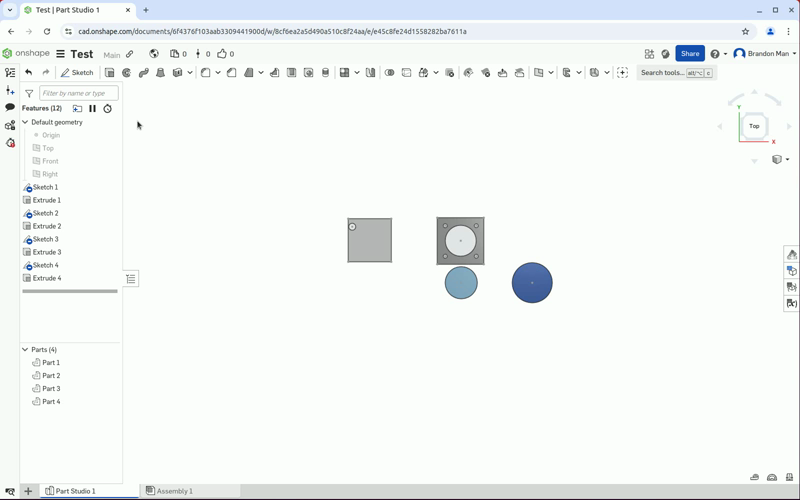
key(shift+7)
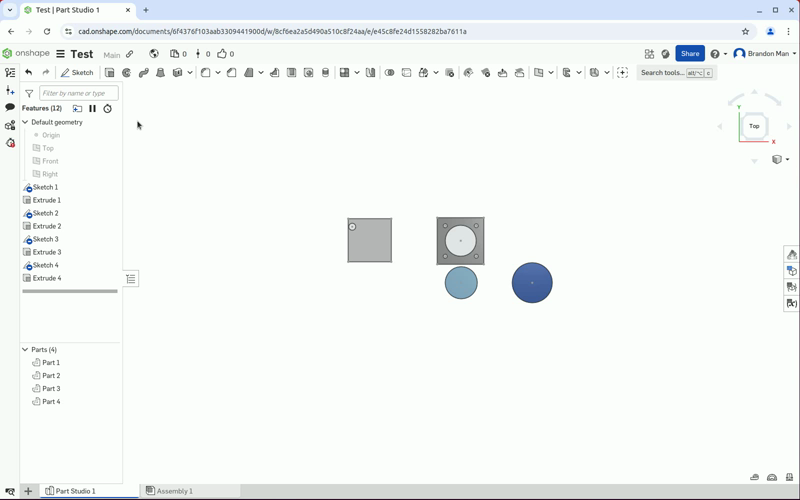
key(up, 3)
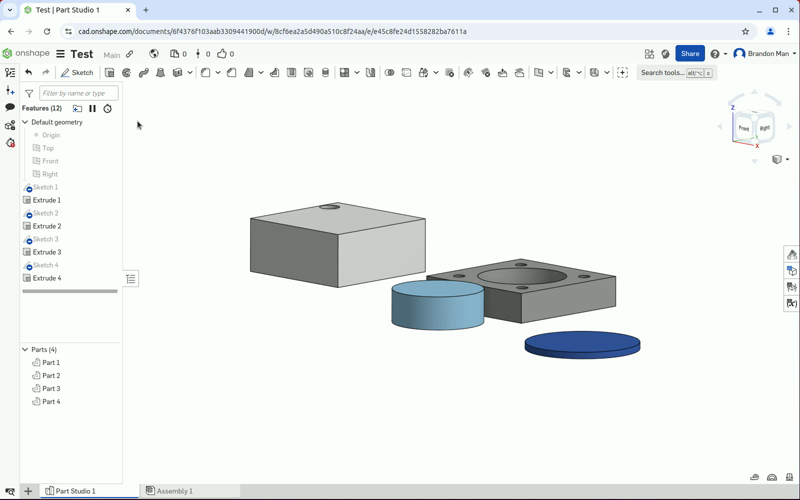
key(left, 3)
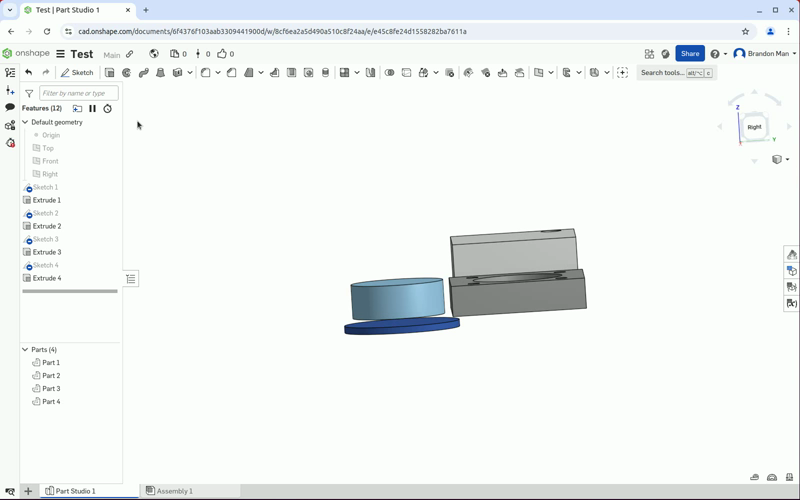
key(right, 3)
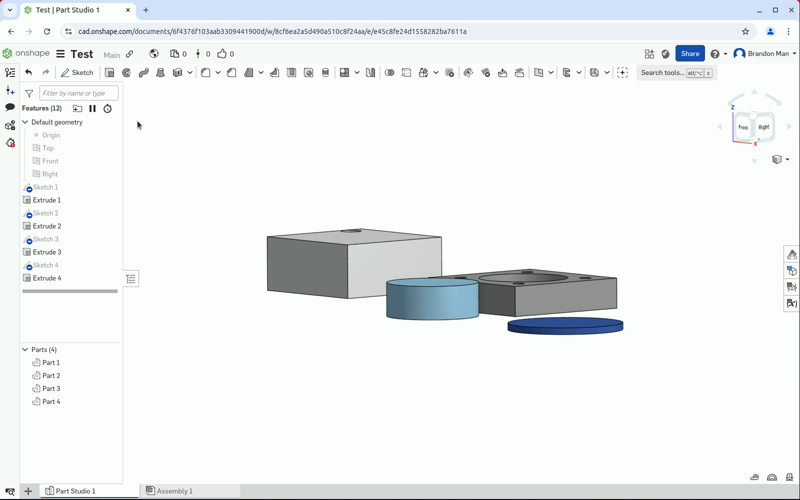
key(down, 3)
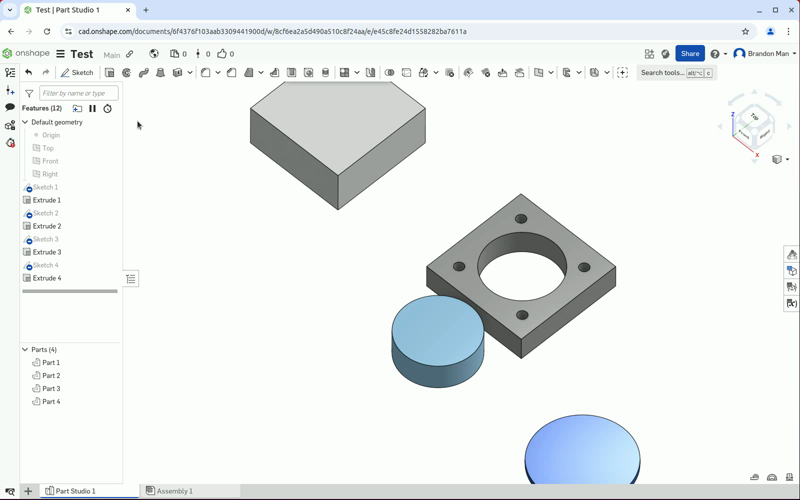
mouse_move(73, 189)
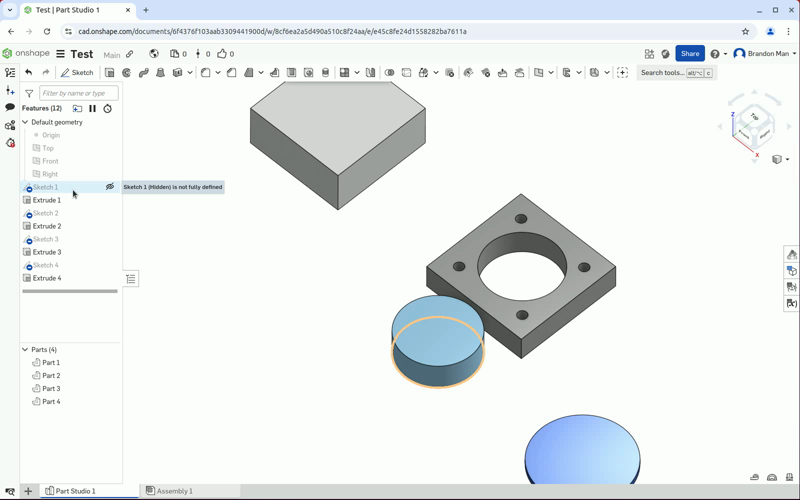
click(73, 189)